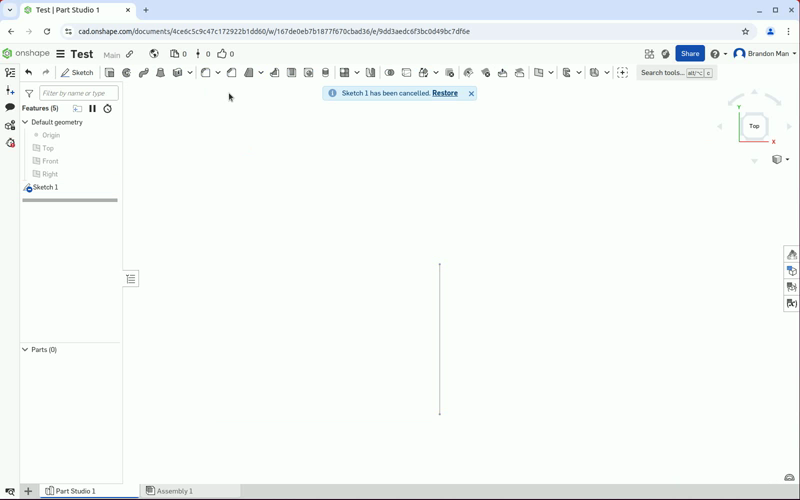
key(shift+h)
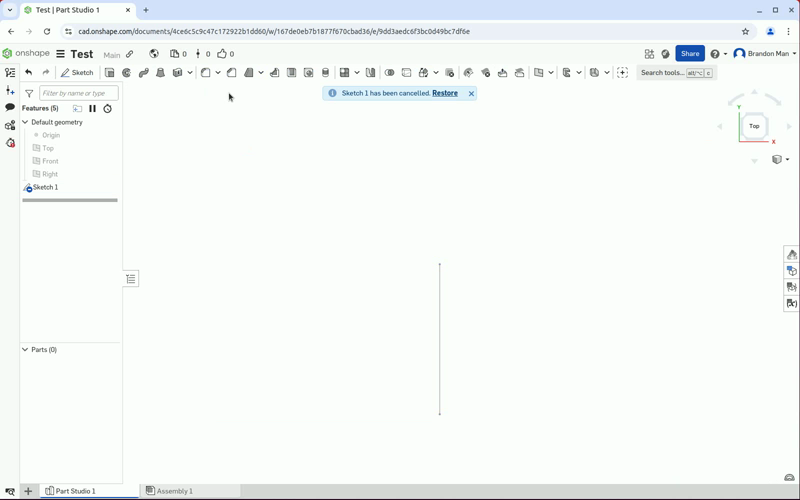
key(shift+s)
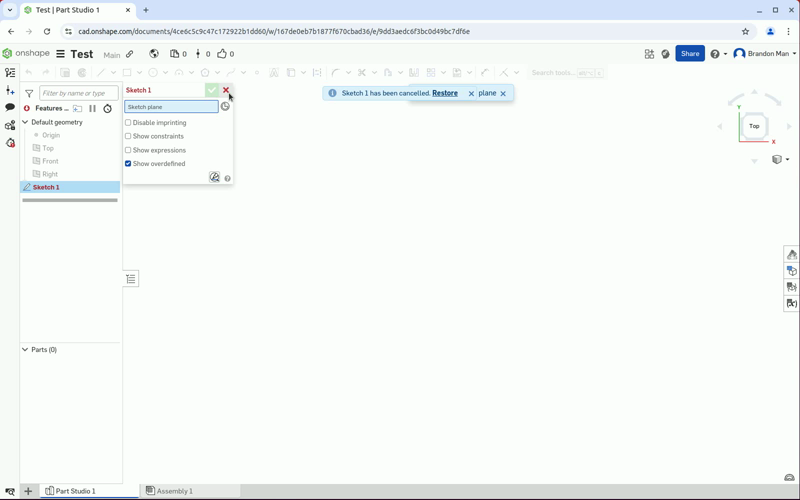
mouse_move(73, 150)
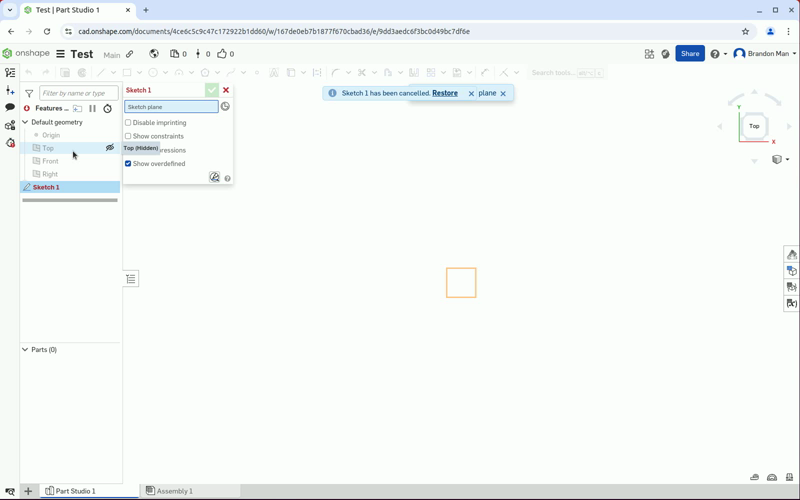
click(73, 150)
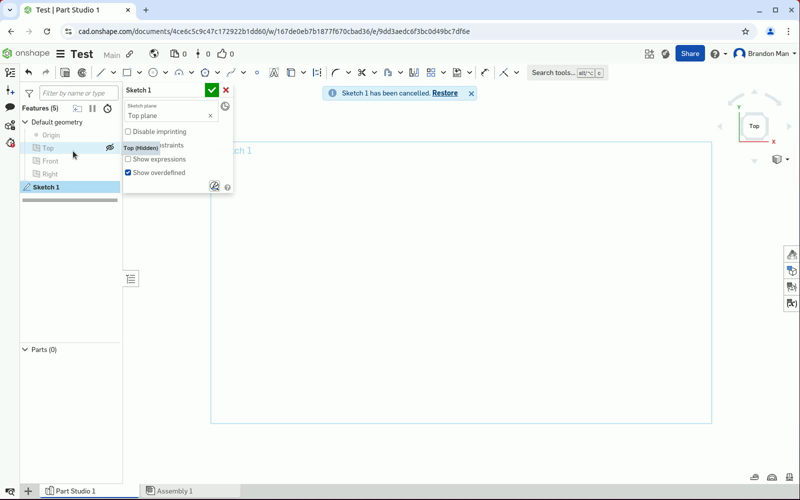
mouse_move(73, 352)
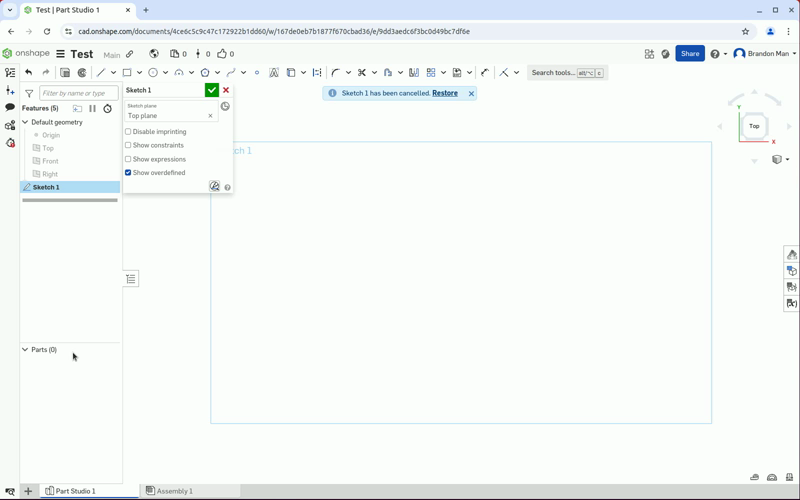
key(y)
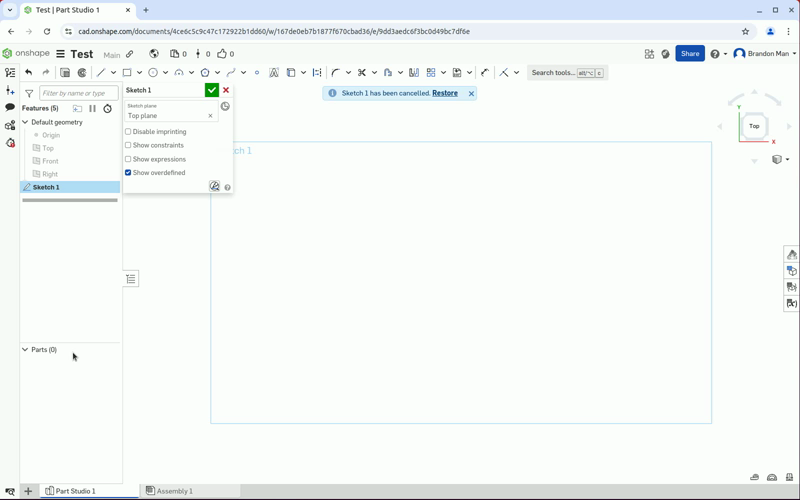
key(l)
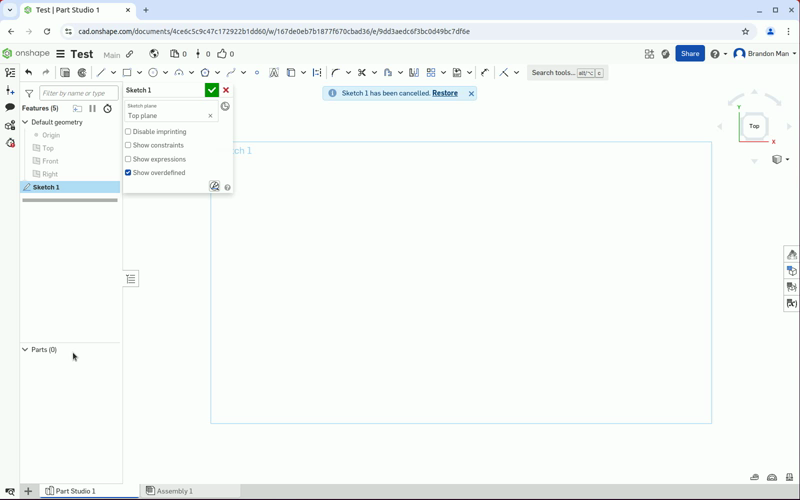
key_down(shift)
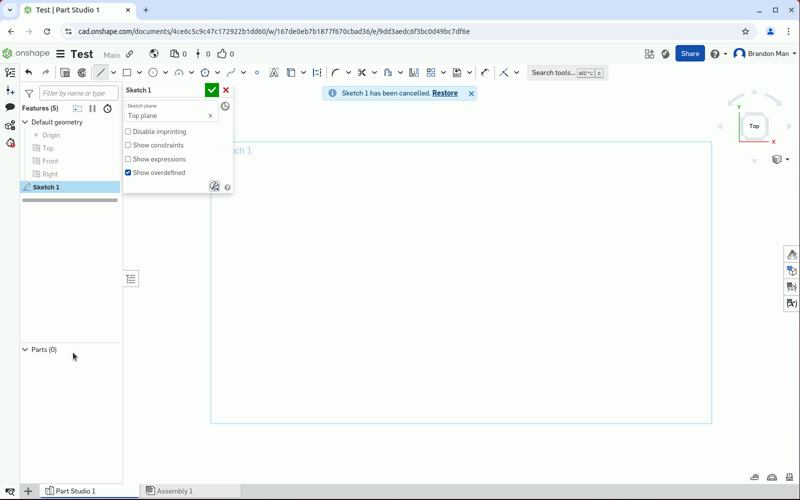
mouse_move(391, 260)
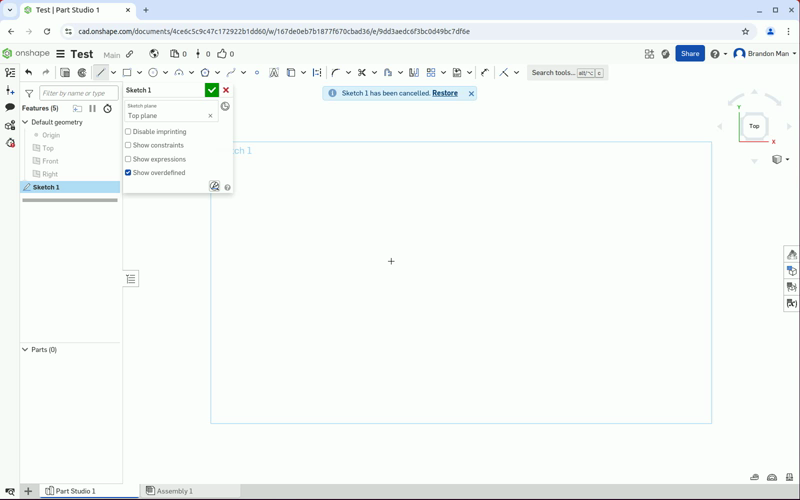
click(391, 260)
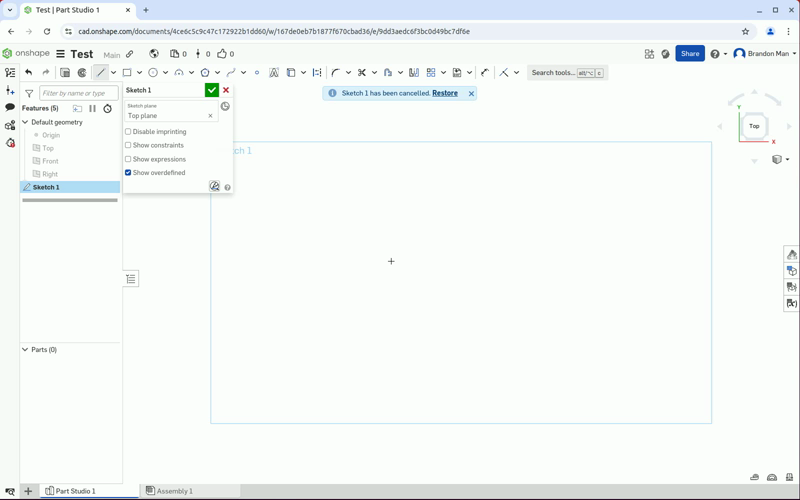
key_up(shift)
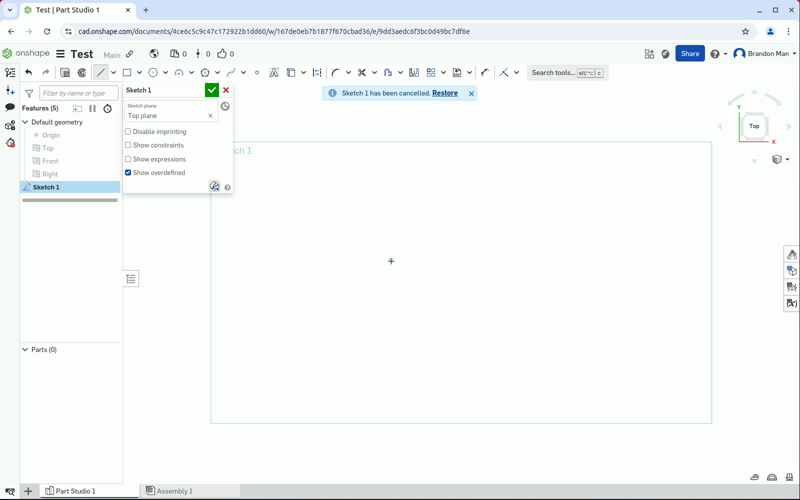
key_down(shift)
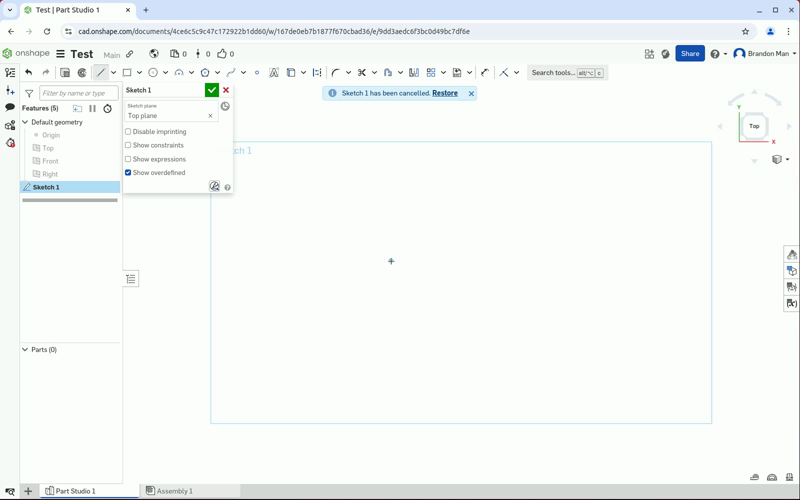
mouse_move(417, 342)
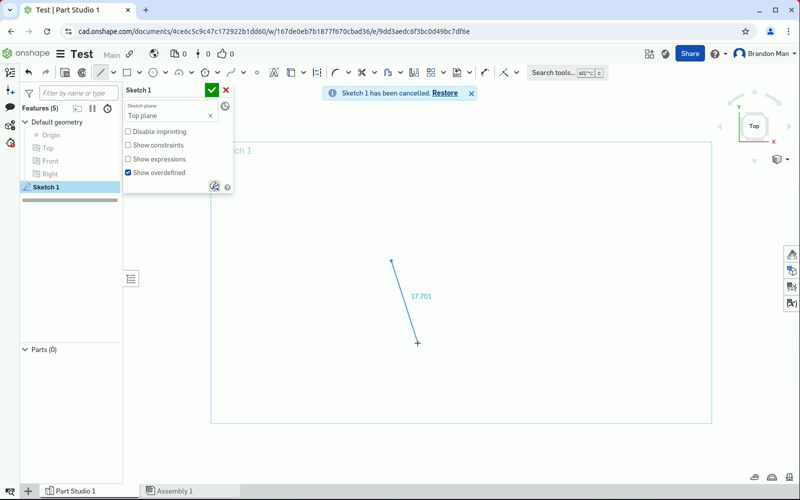
click(417, 342)
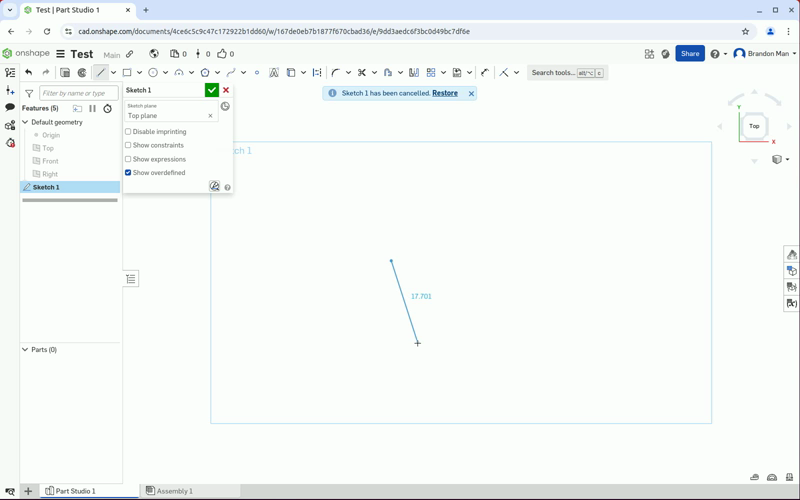
key_up(shift)
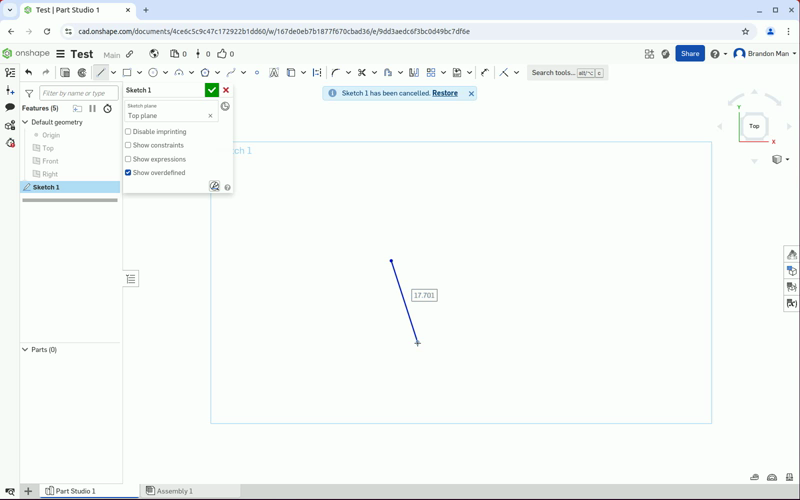
key_down(shift)
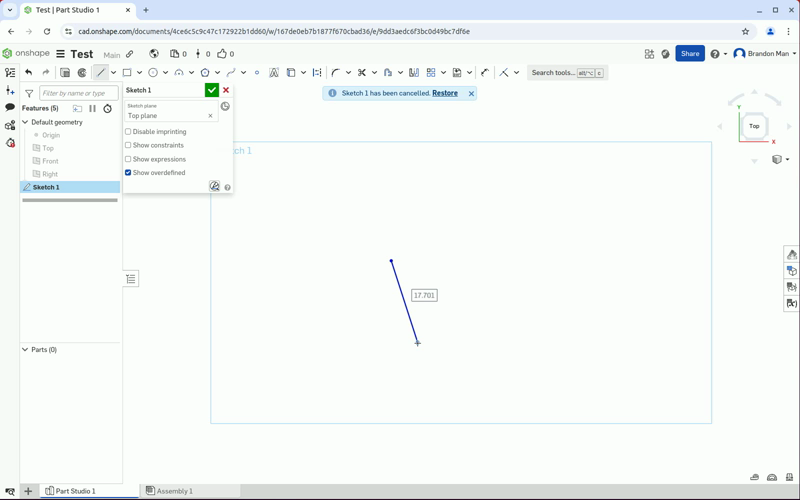
mouse_move(504, 342)
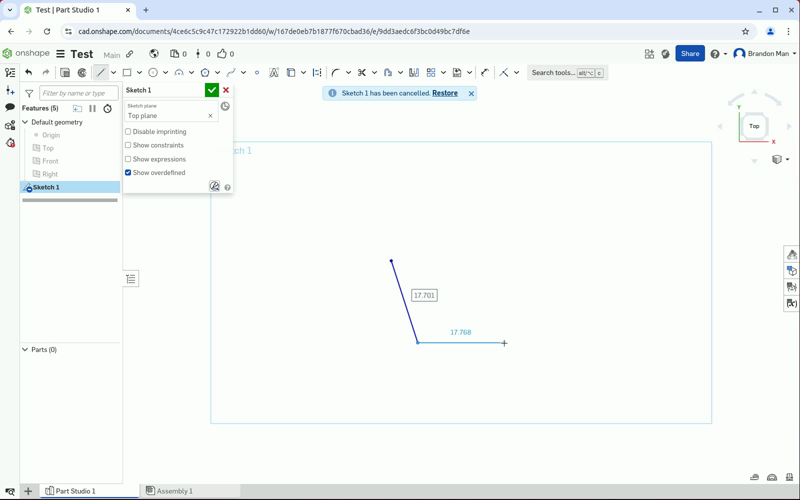
click(504, 342)
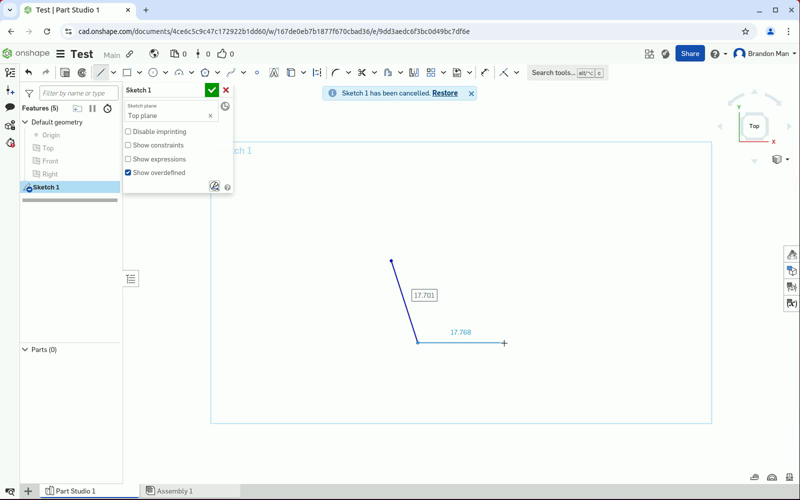
key_up(shift)
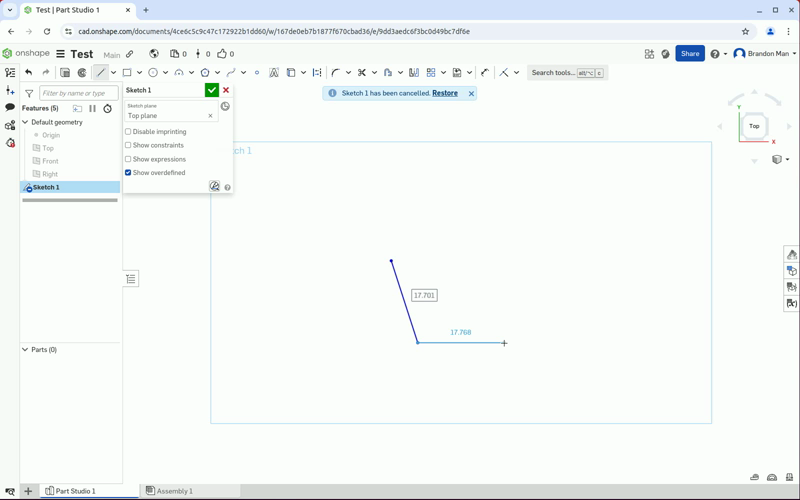
key_down(shift)
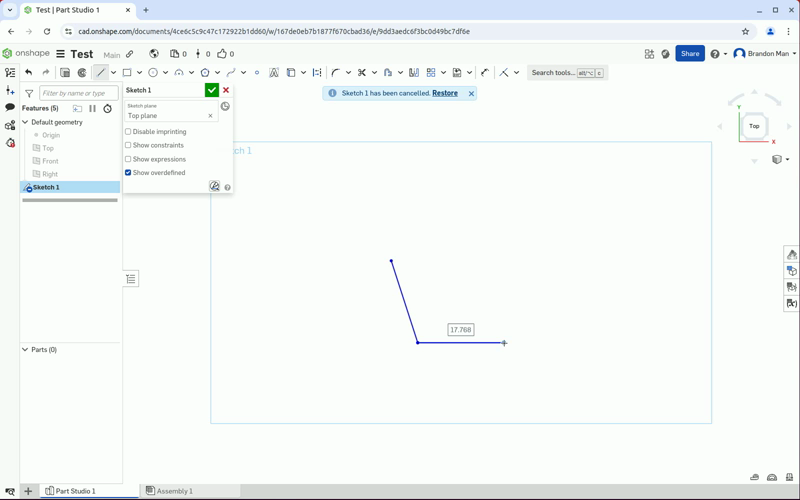
mouse_move(530, 260)
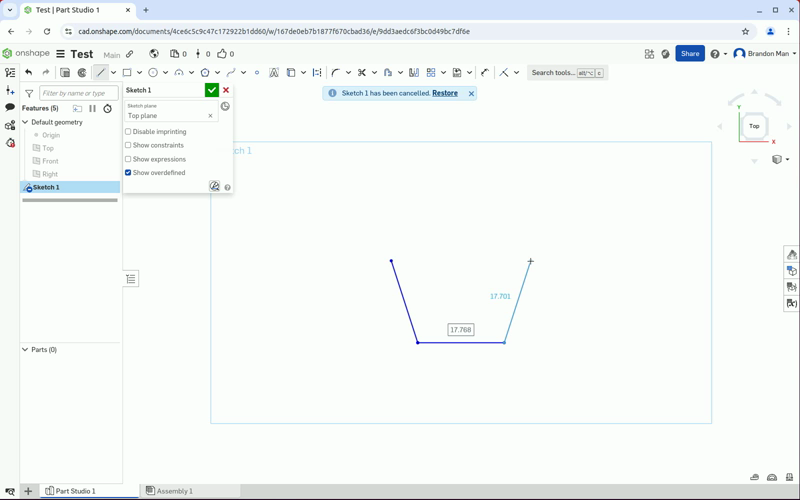
click(530, 260)
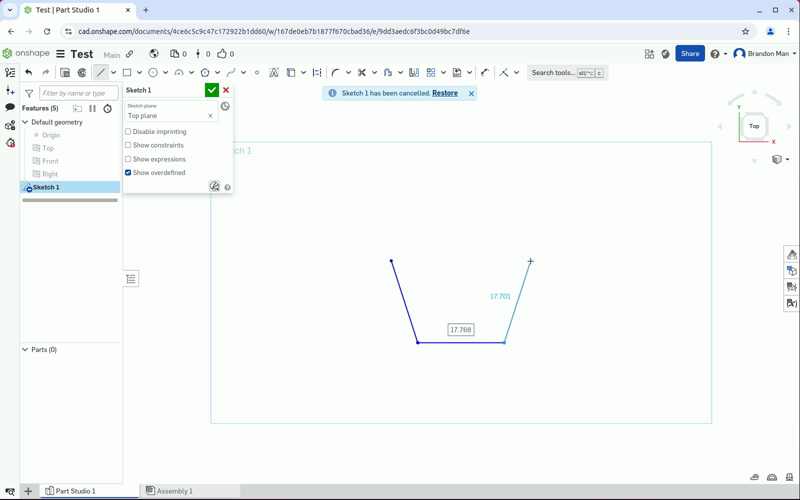
key_up(shift)
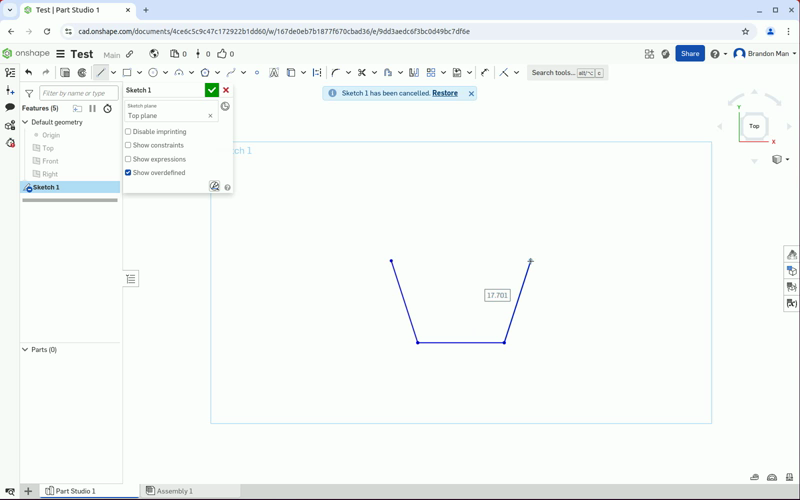
key_down(shift)
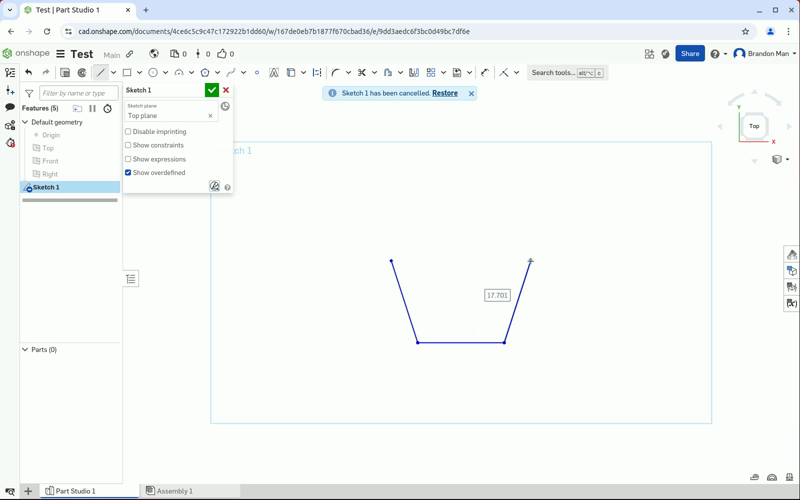
mouse_move(461, 209)
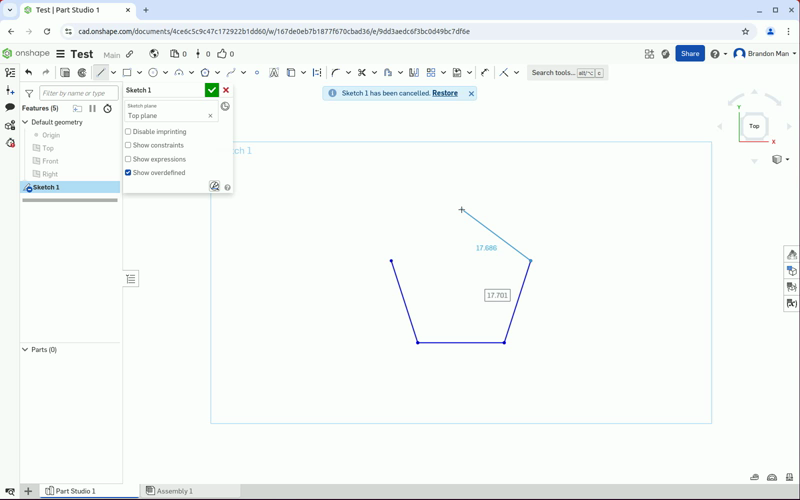
click(461, 209)
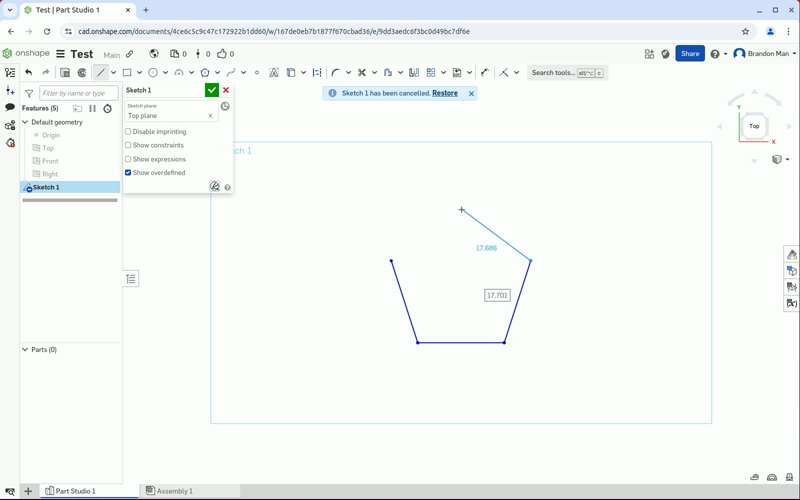
key_up(shift)
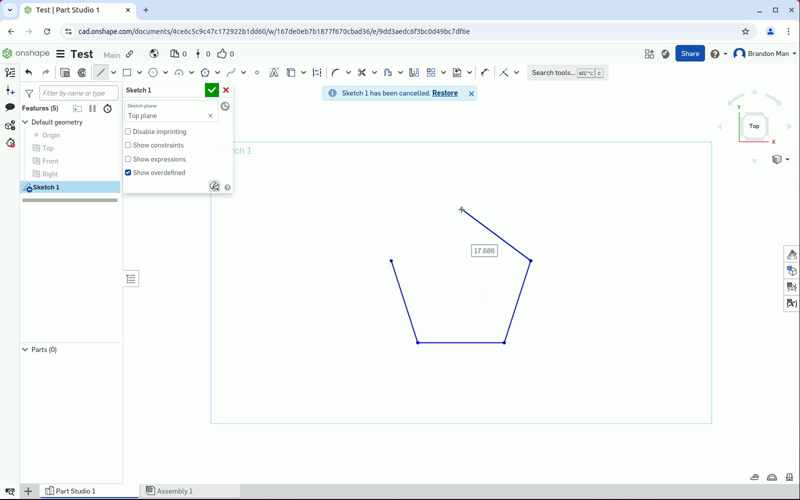
key_down(shift)
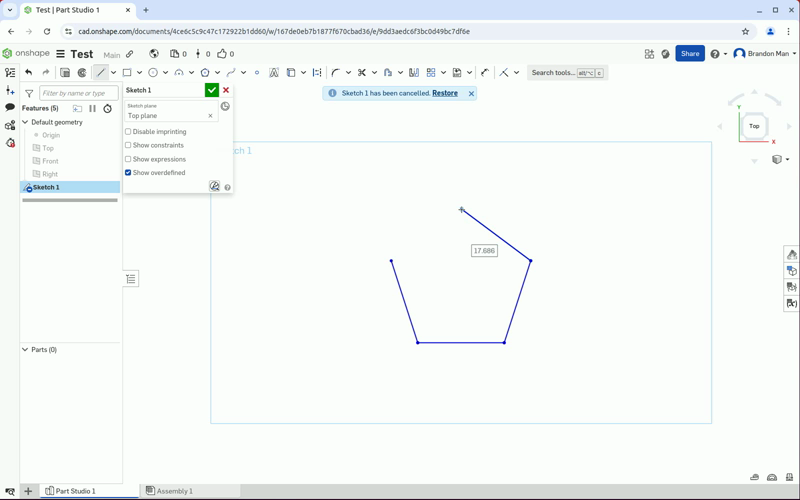
mouse_move(391, 260)
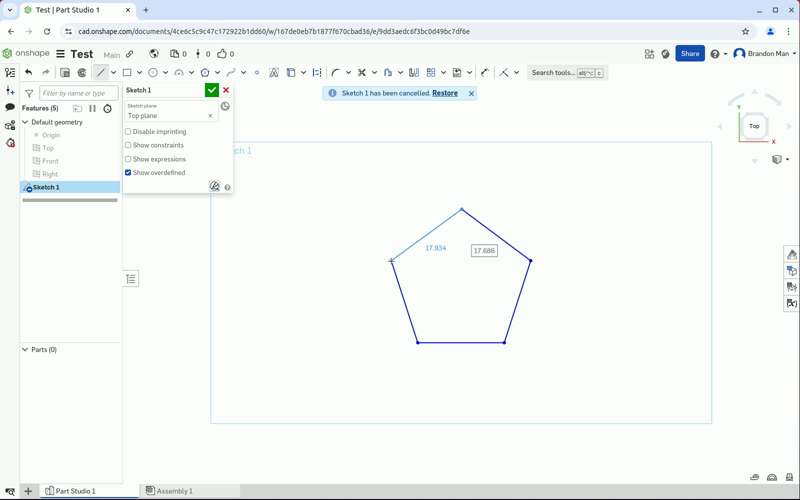
key_up(shift)
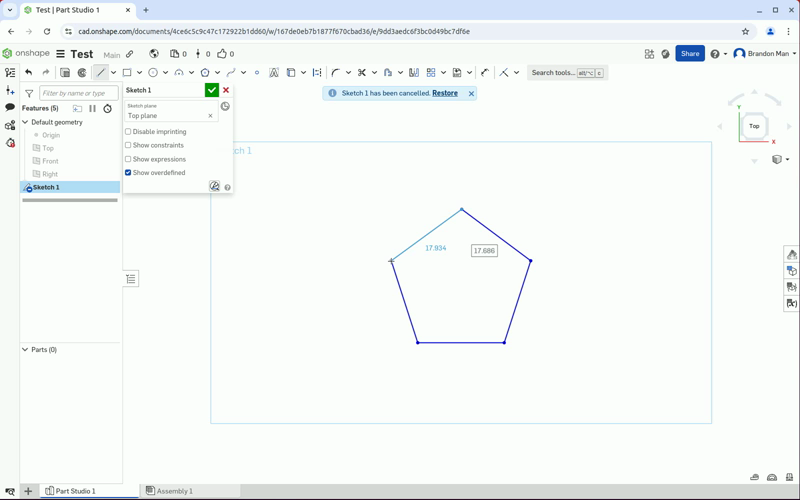
click(391, 260)
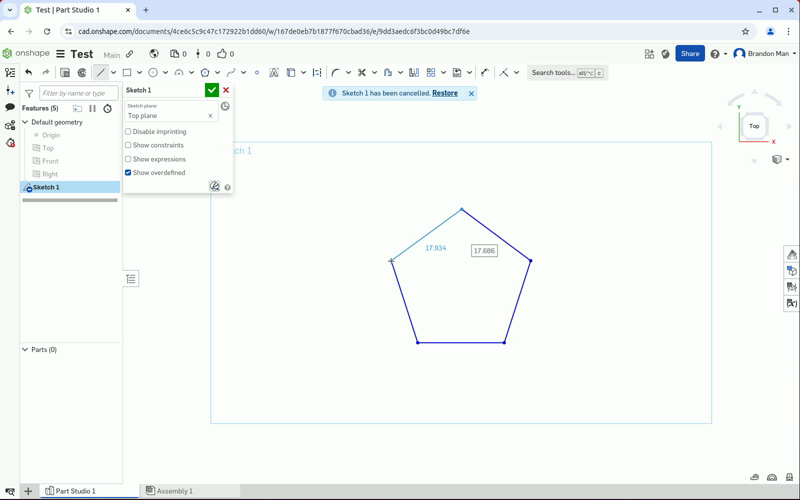
key(esc)
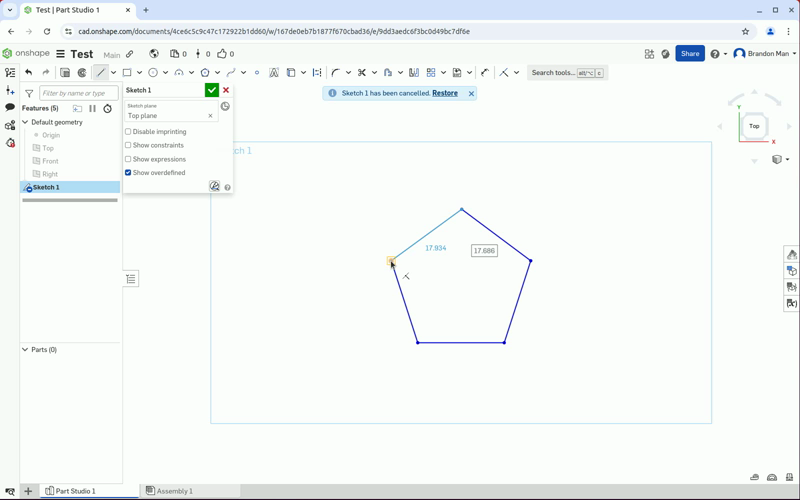
key(l)
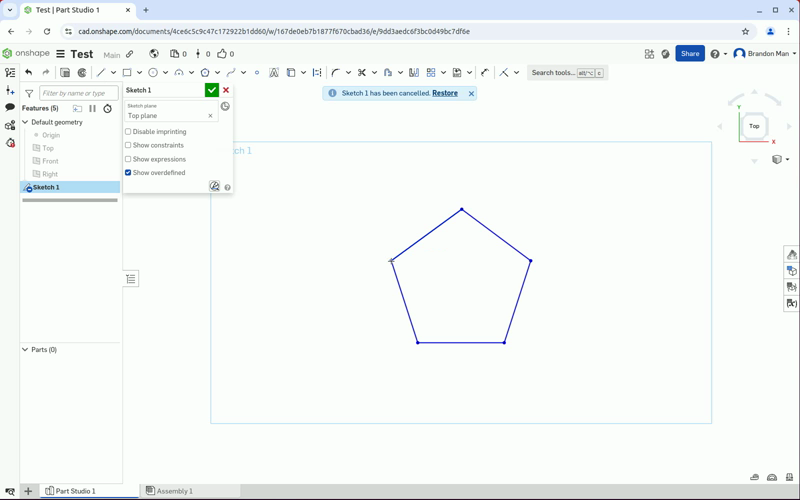
key_down(shift)
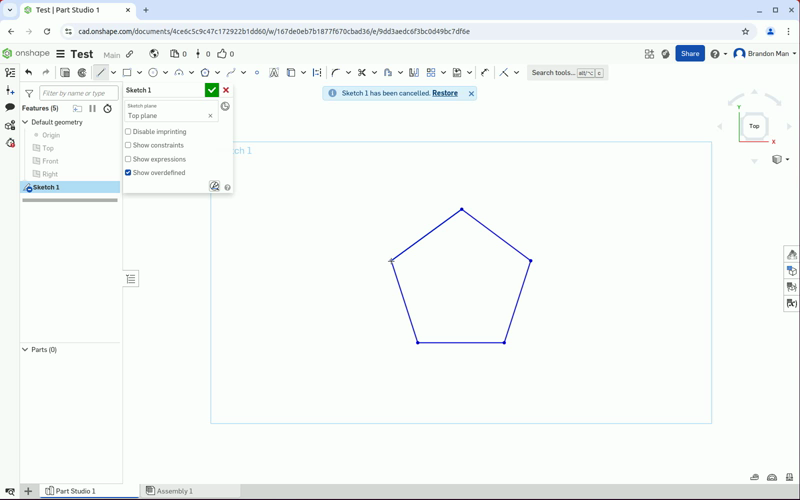
mouse_move(397, 262)
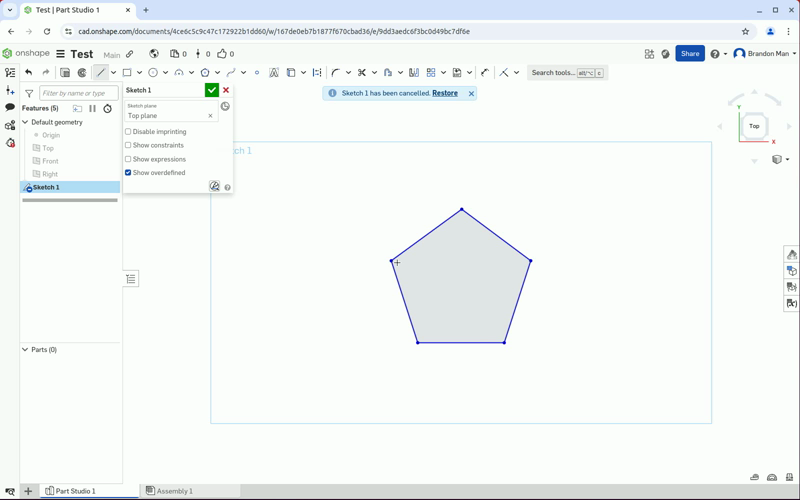
click(397, 262)
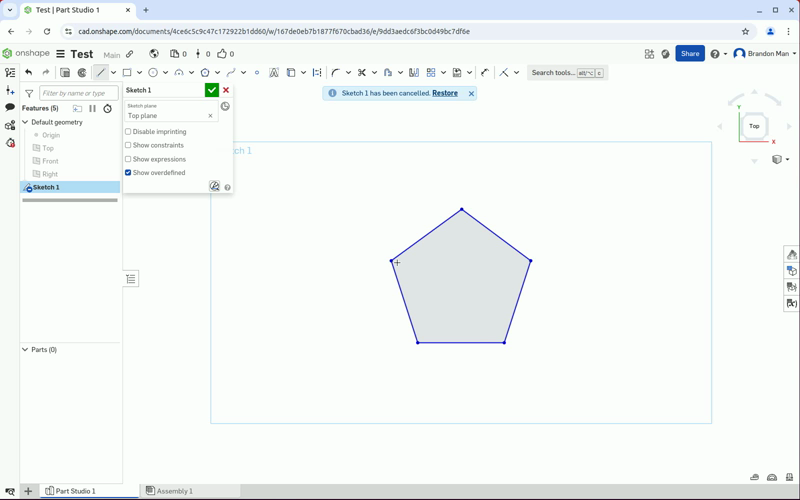
key_up(shift)
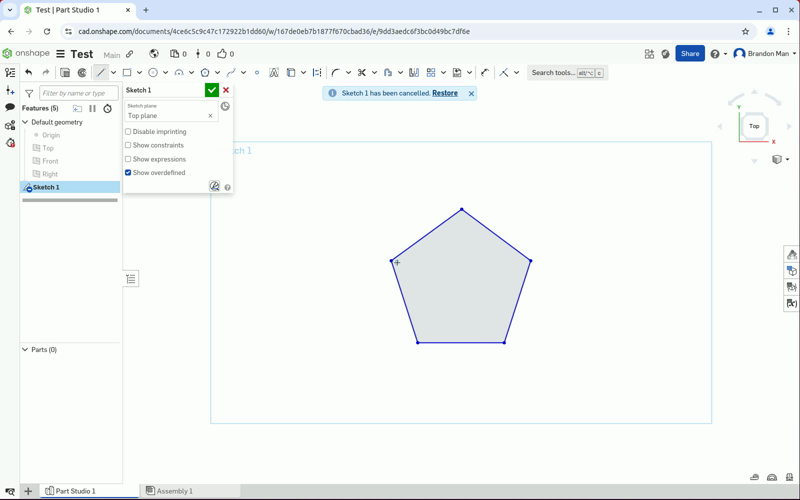
key_down(shift)
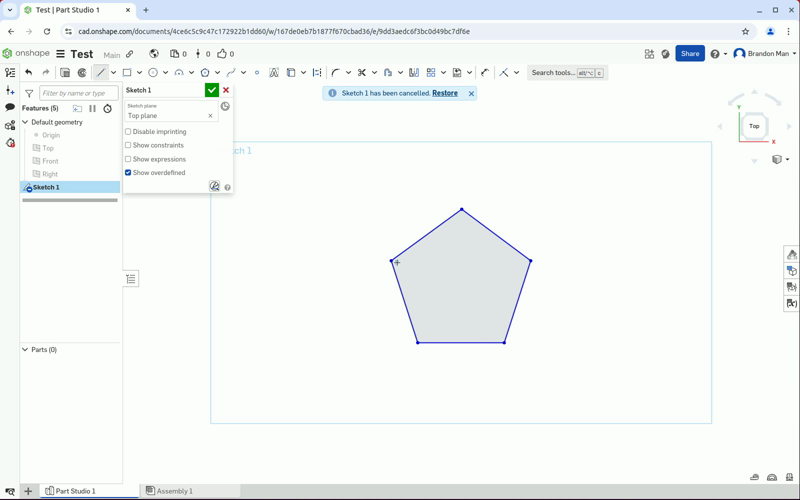
mouse_move(420, 338)
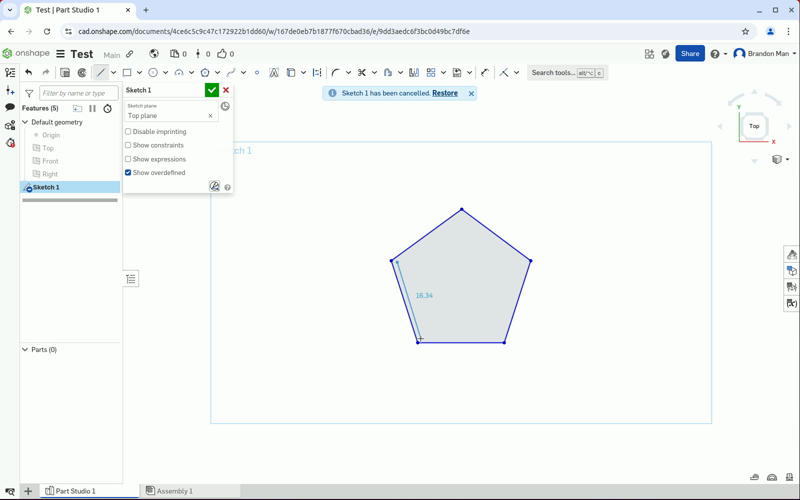
click(420, 338)
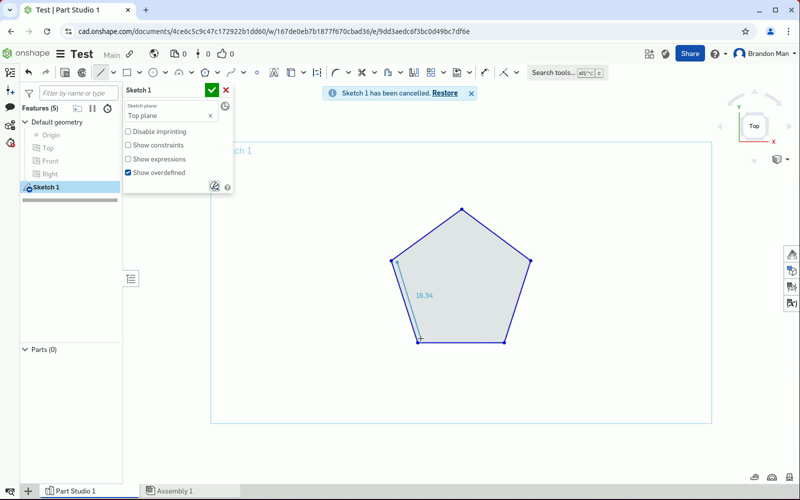
key_up(shift)
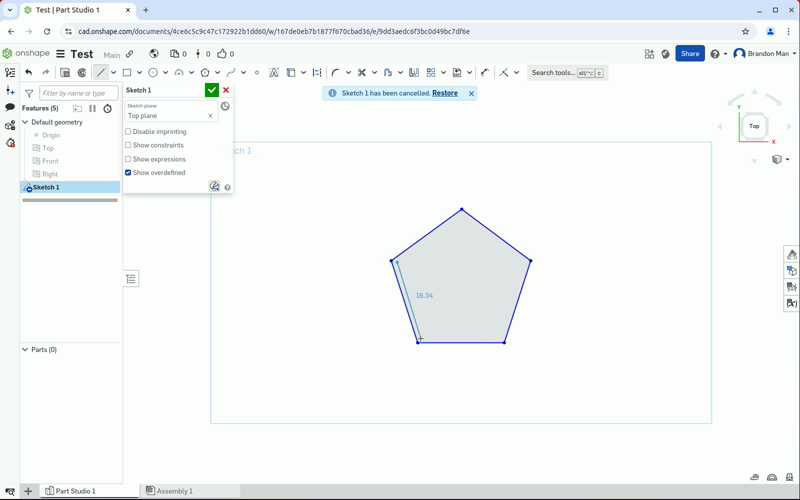
key_down(shift)
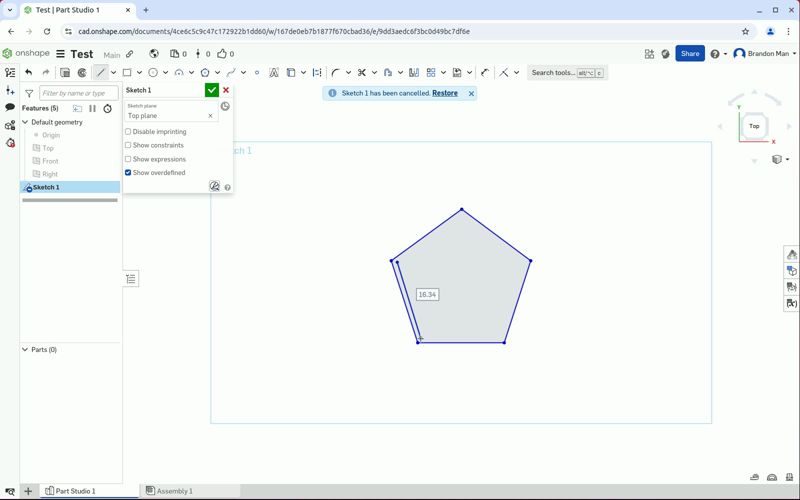
mouse_move(501, 338)
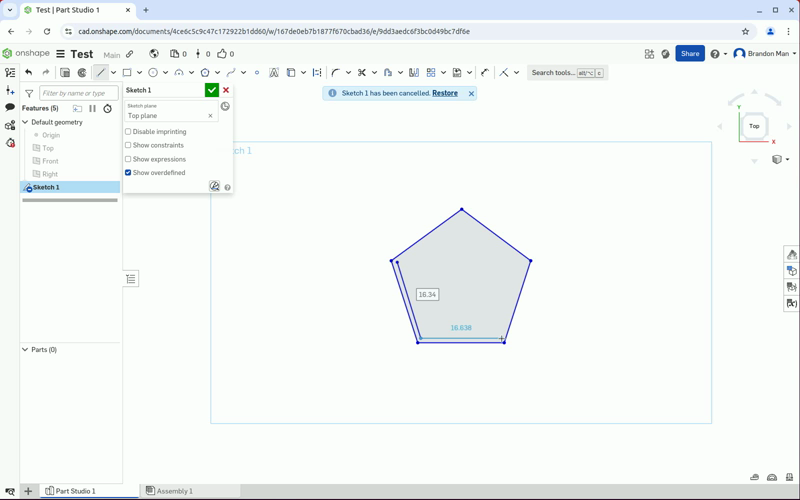
click(501, 338)
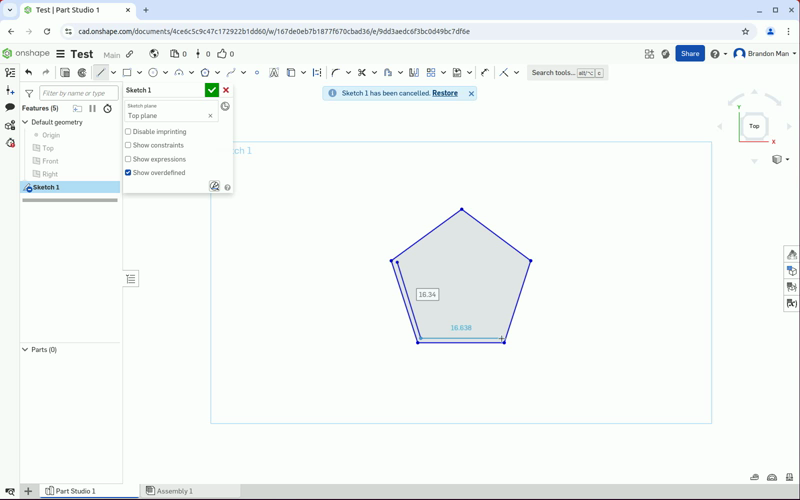
key_up(shift)
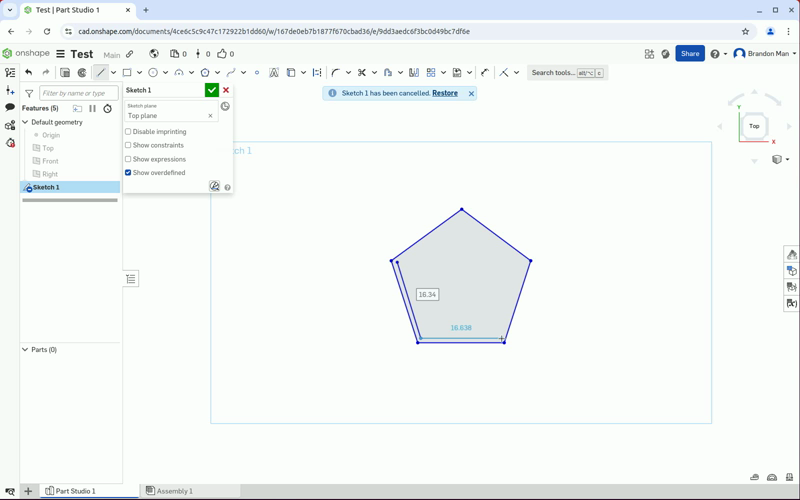
key_down(shift)
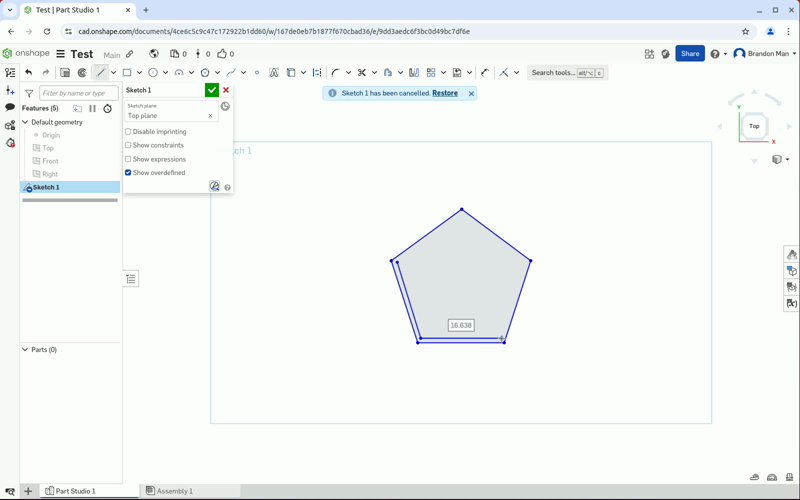
mouse_move(525, 262)
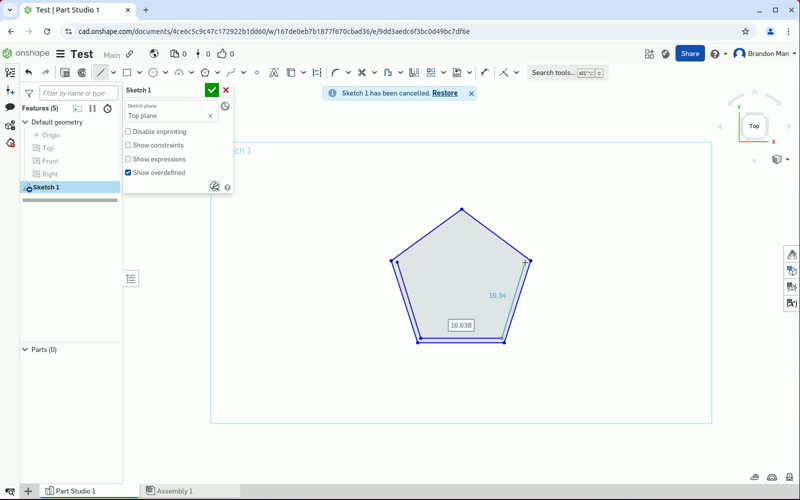
click(525, 262)
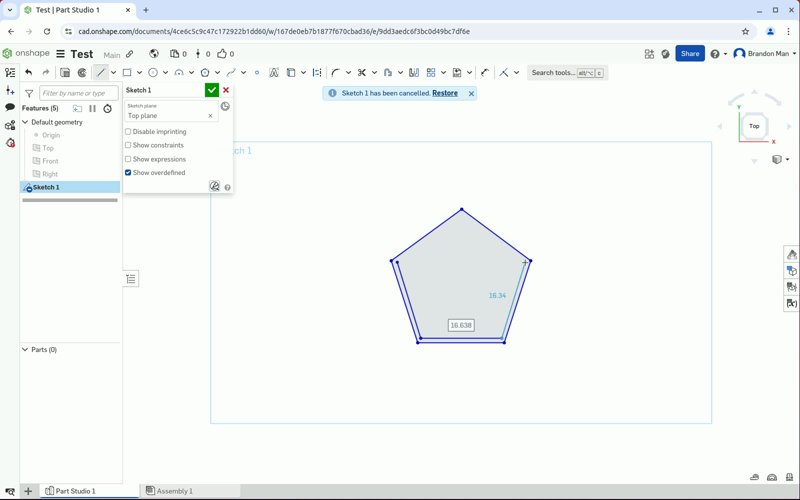
key_up(shift)
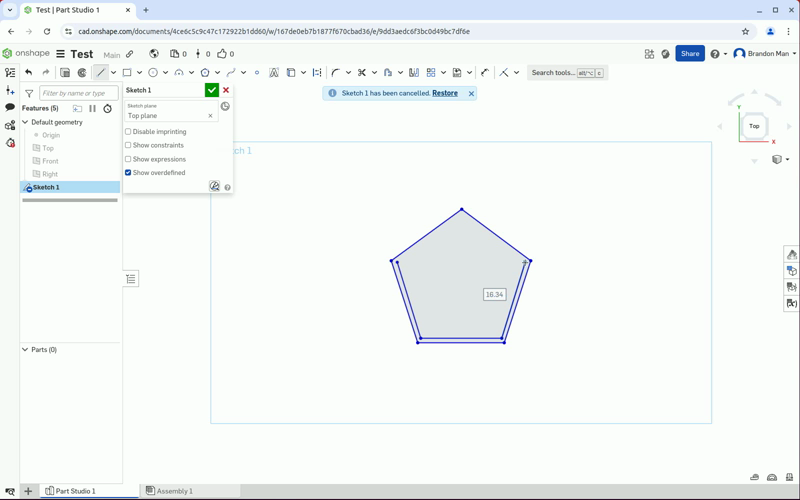
key_down(shift)
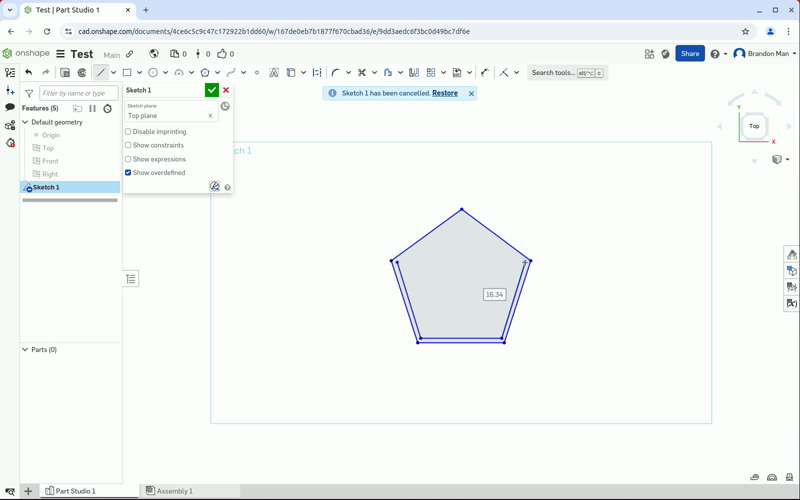
mouse_move(461, 215)
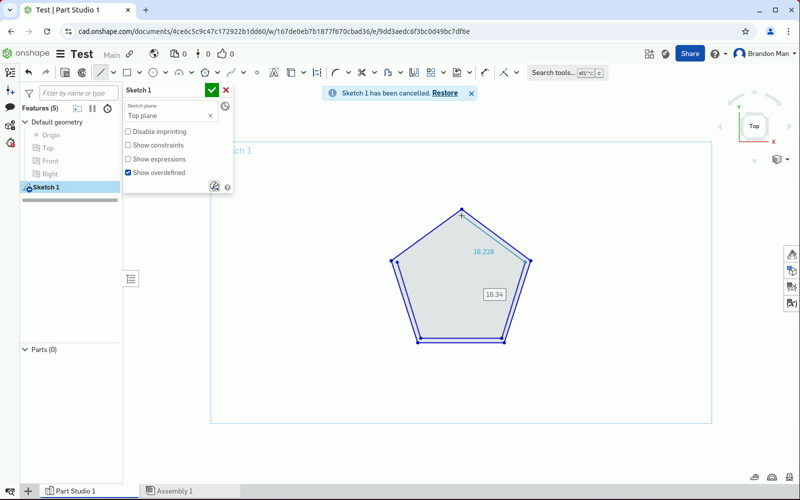
click(461, 215)
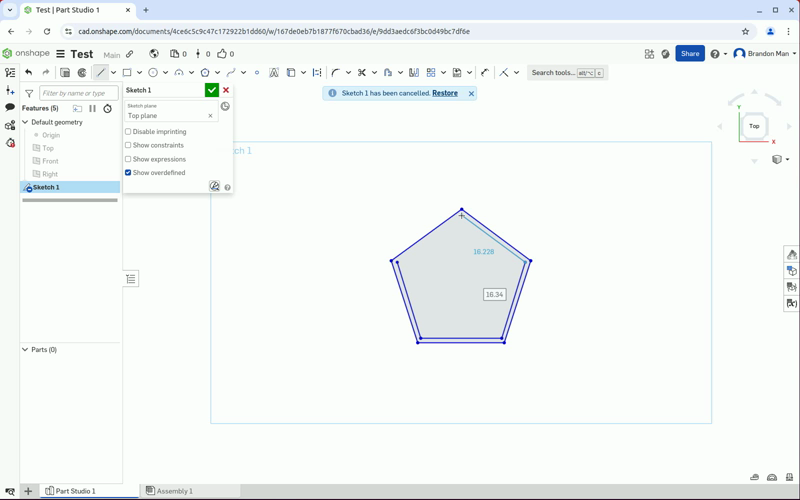
key_up(shift)
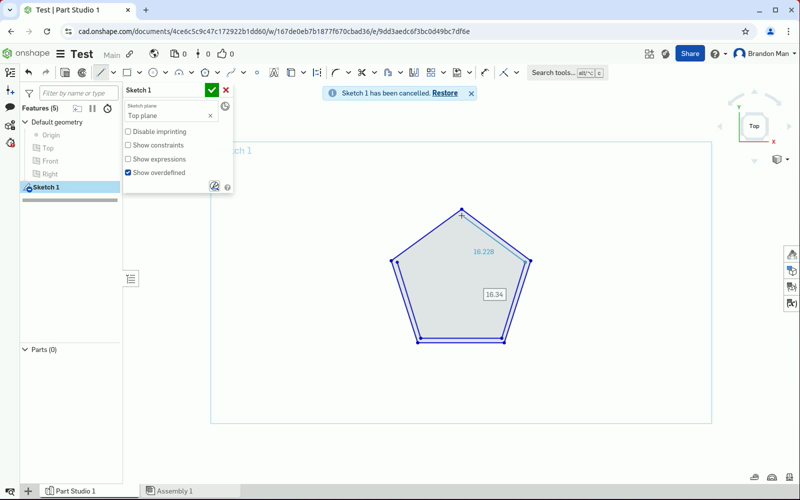
key_down(shift)
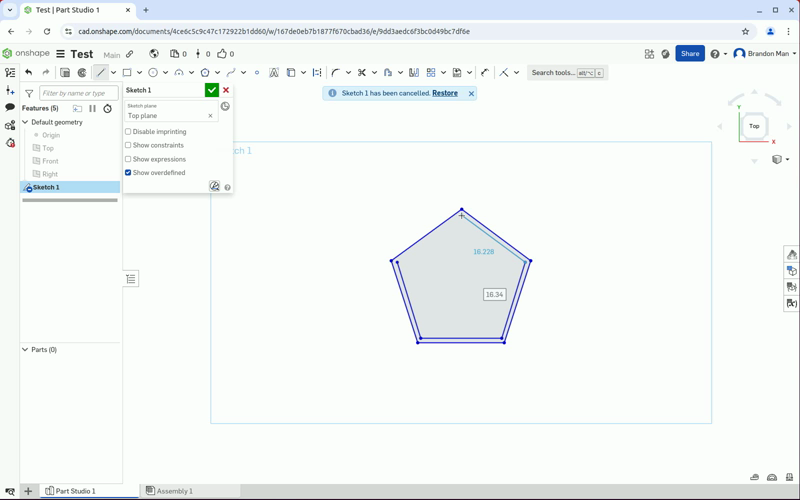
mouse_move(397, 262)
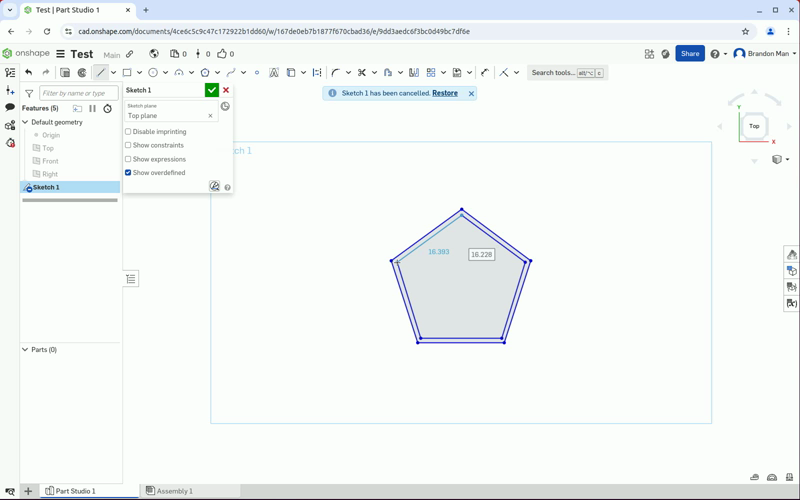
key_up(shift)
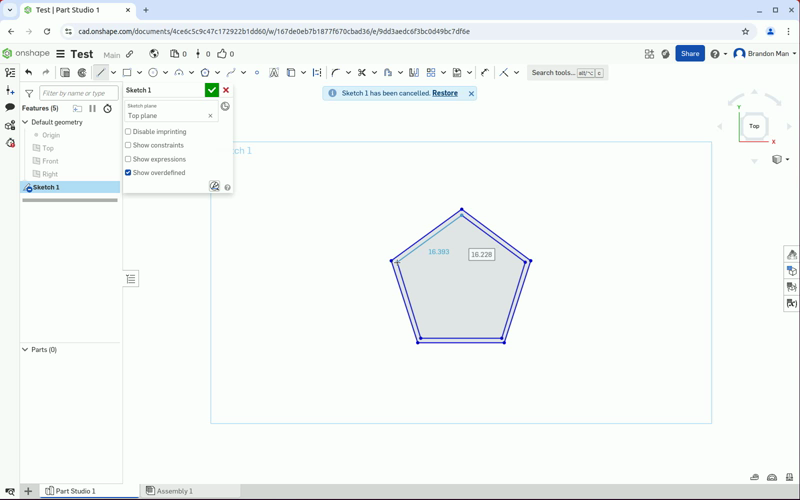
click(397, 262)
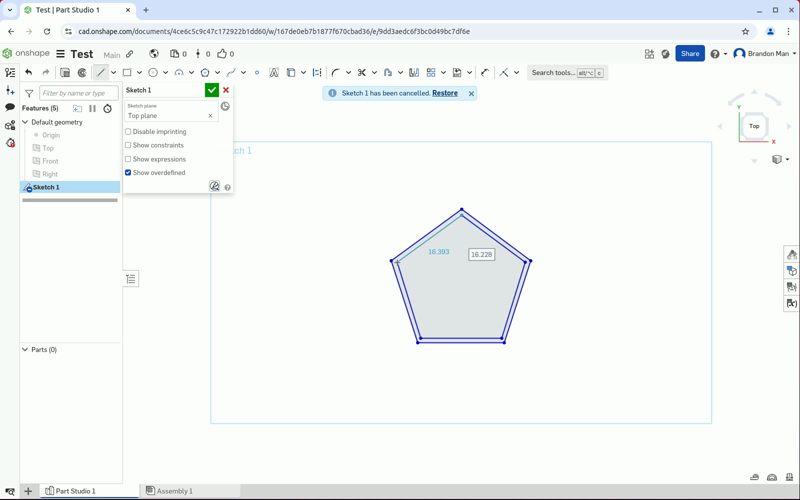
key(esc)
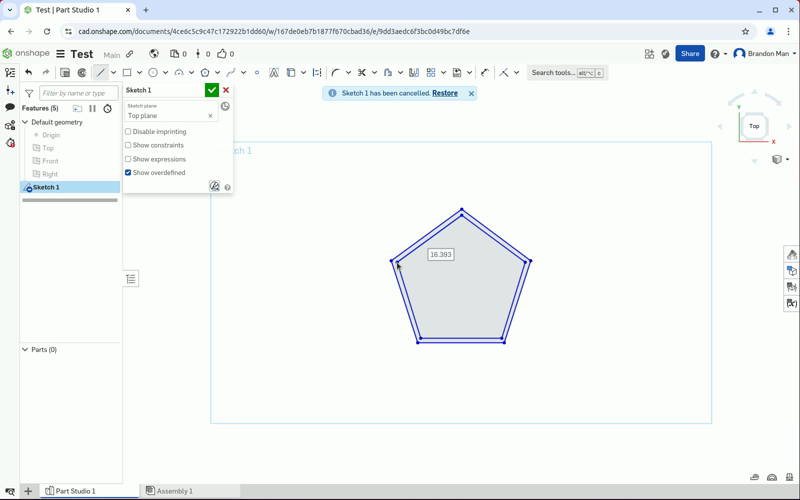
mouse_move(430, 339)
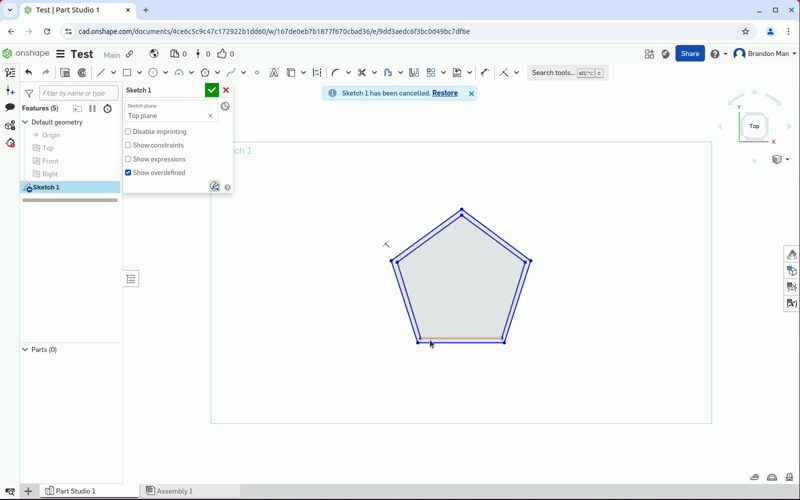
click(430, 339)
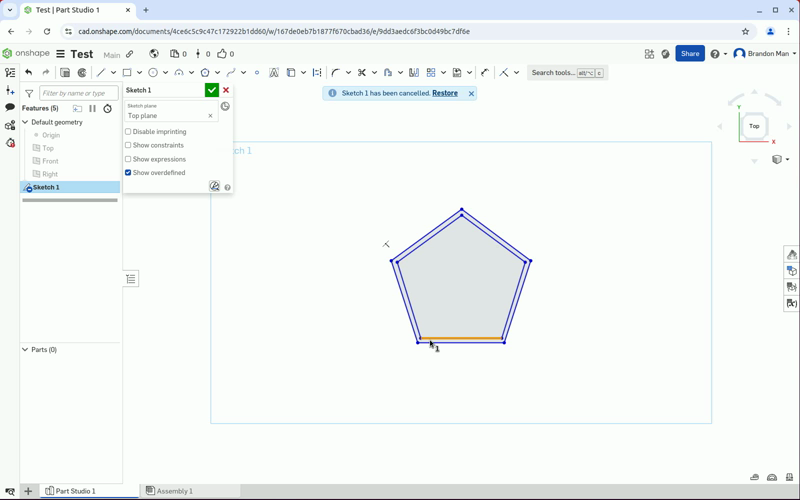
mouse_move(73, 352)
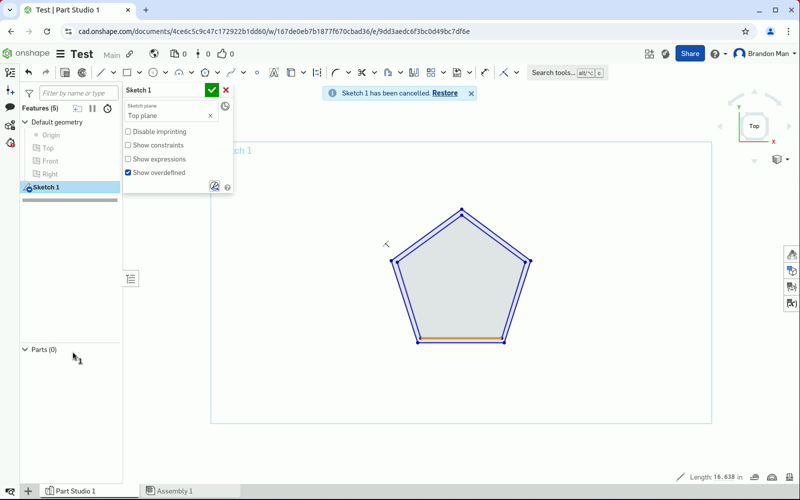
key(shift+y)
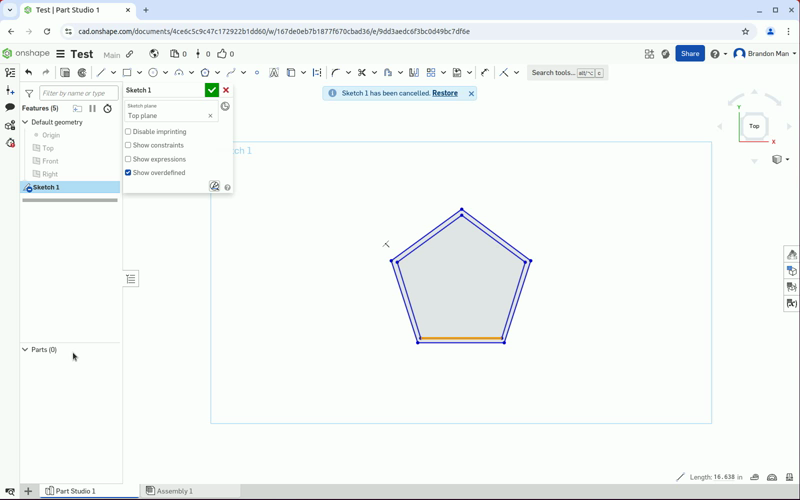
key(shift+e)
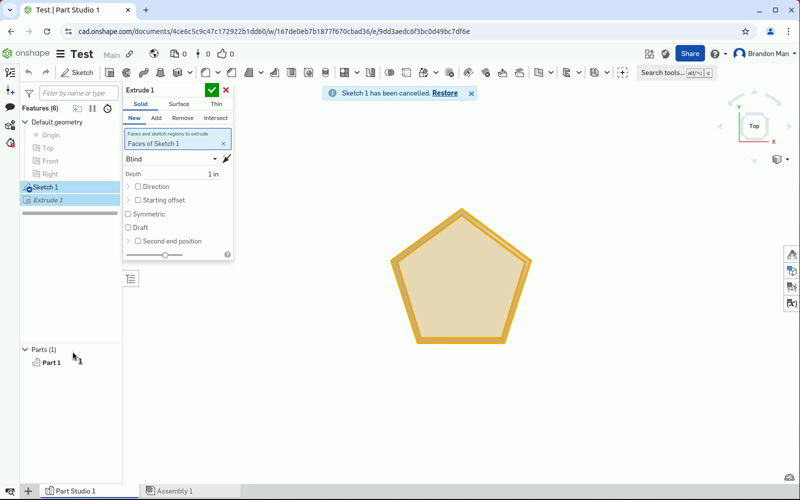
mouse_move(143, 106)
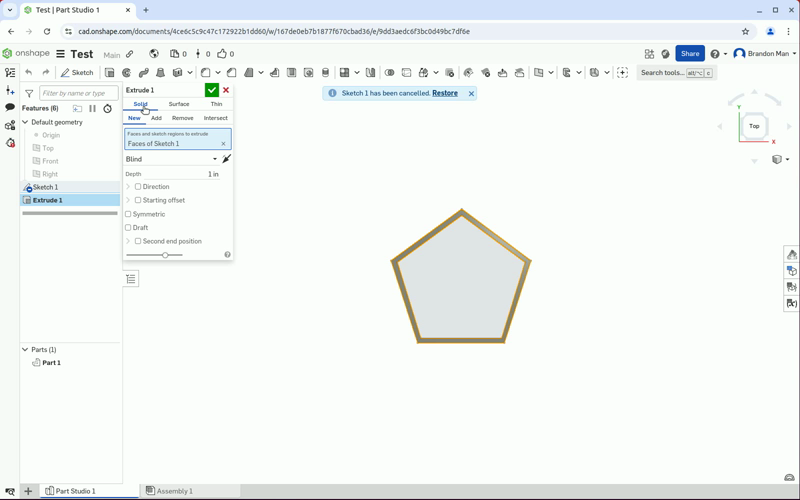
click(143, 106)
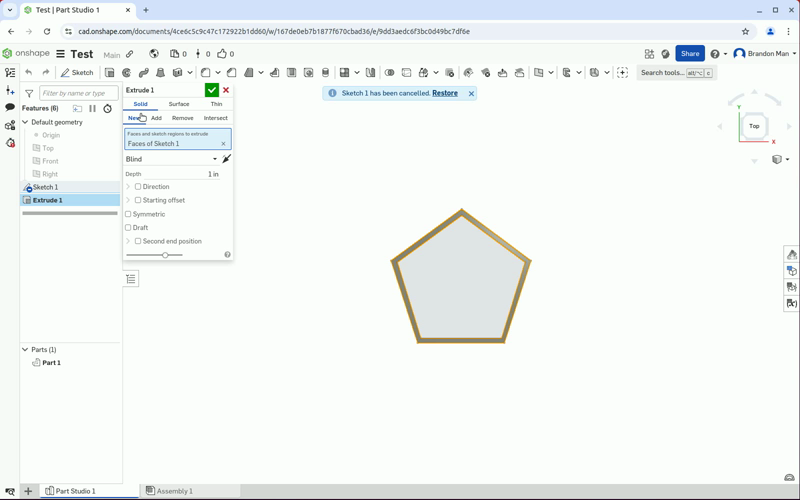
mouse_move(137, 120)
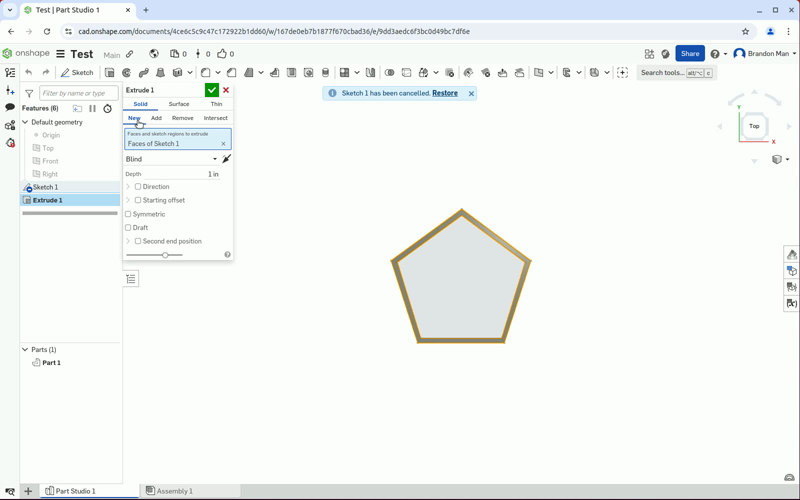
click(137, 120)
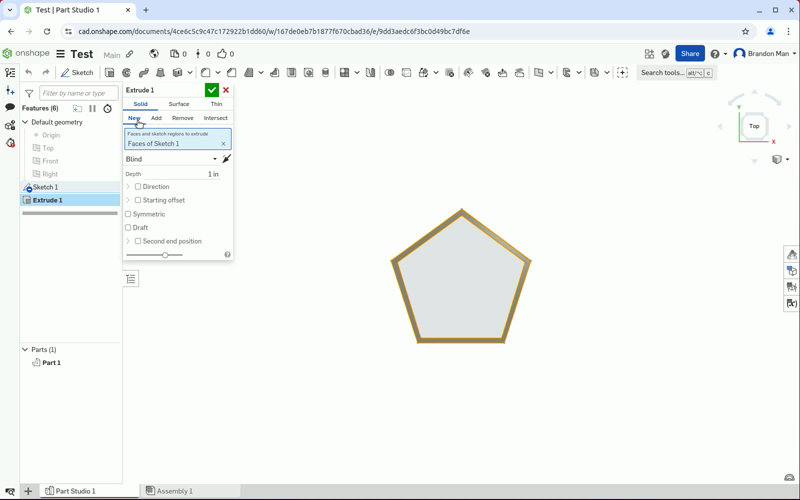
key(tab, 4)
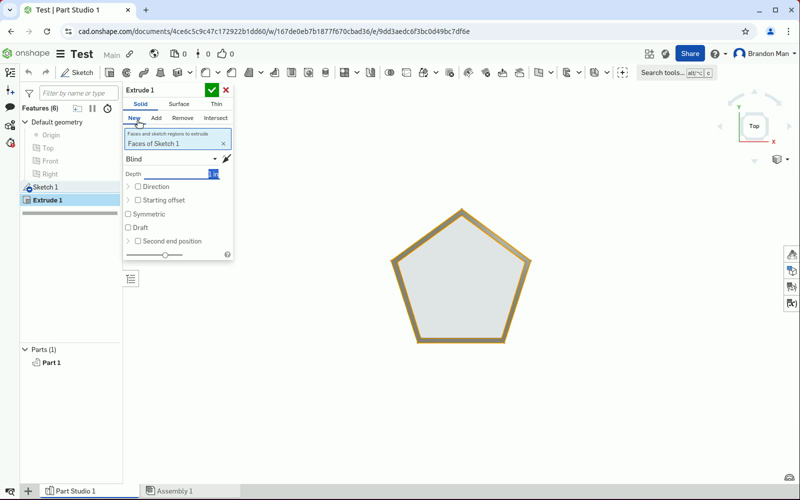
text(-4.574)
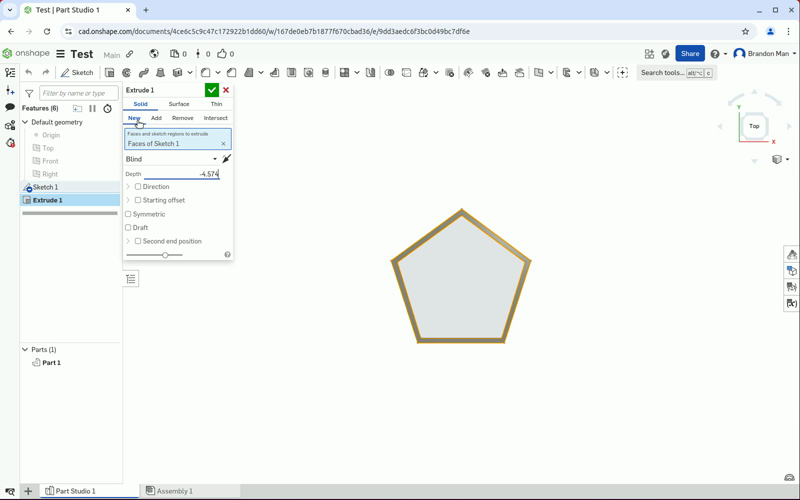
key(enter)
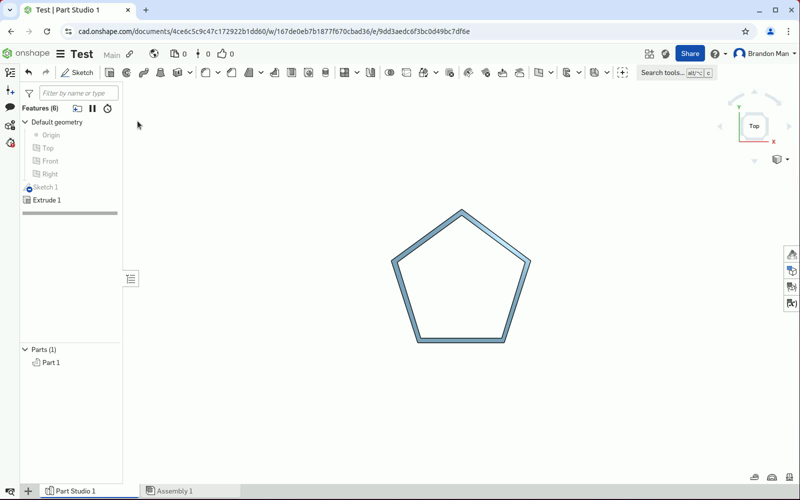
key(shift+h)
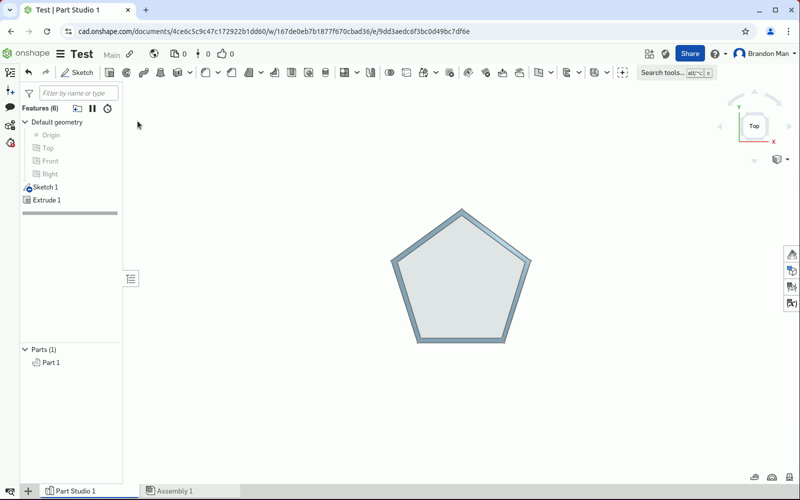
key(shift+h)
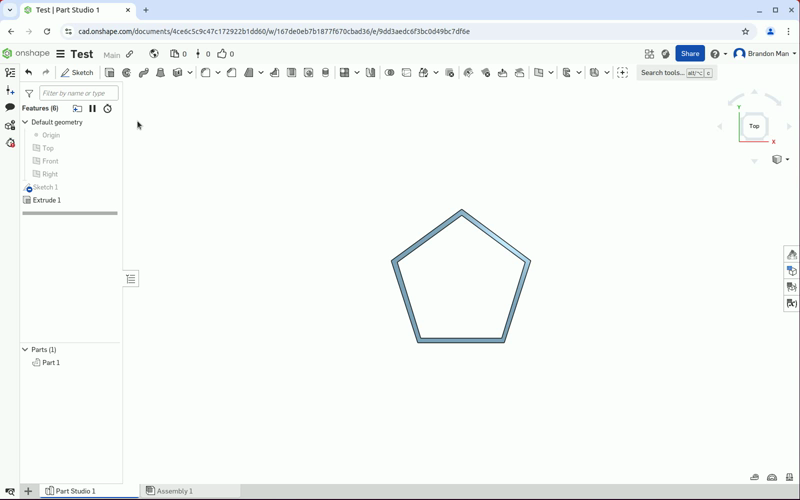
mouse_move(73, 189)
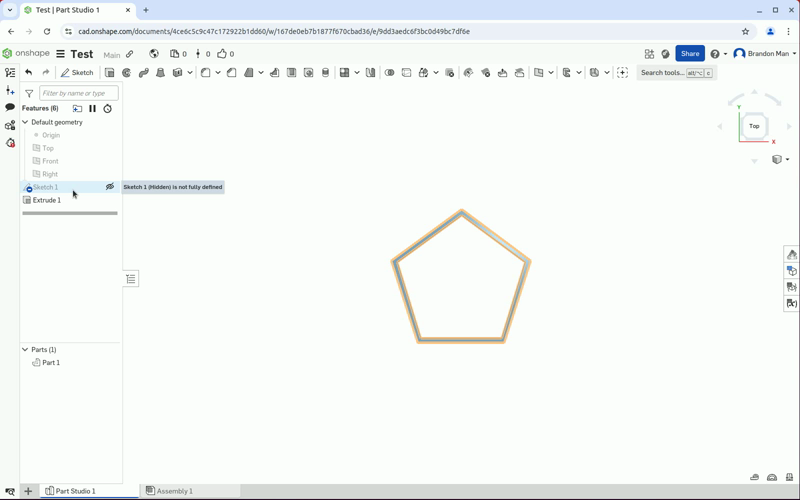
click(73, 189)
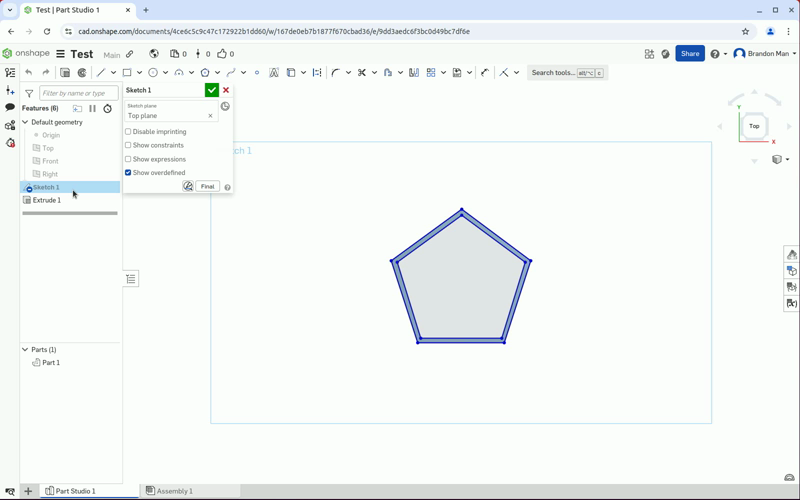
mouse_move(229, 92)
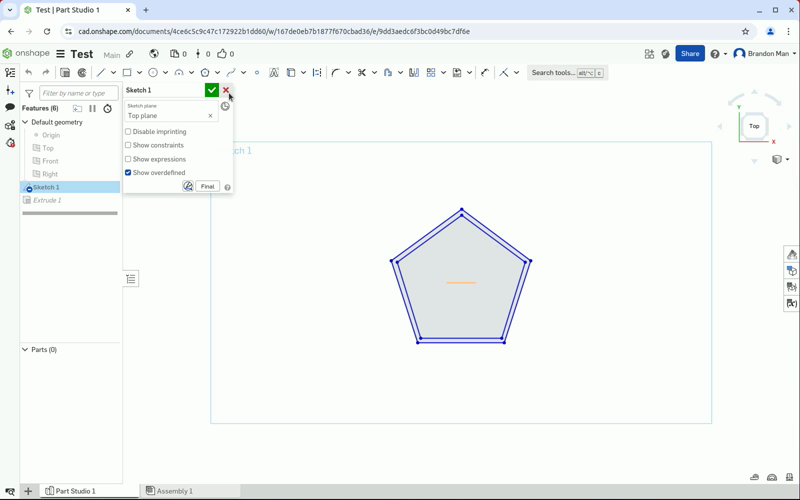
click(229, 92)
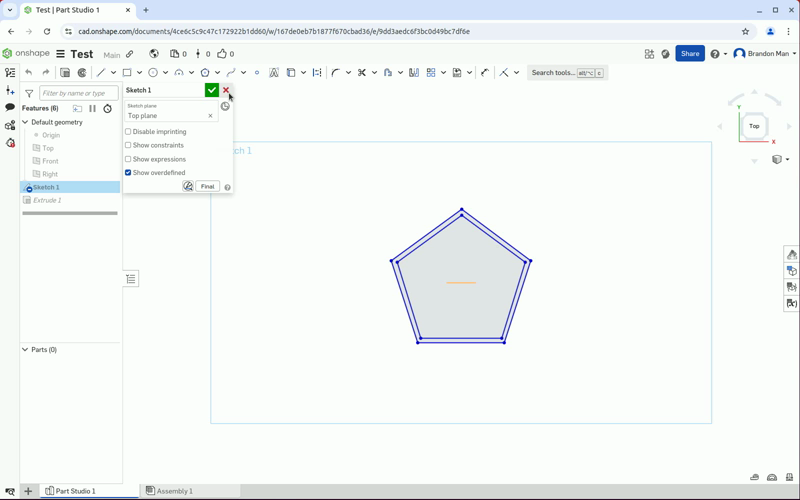
key(shift+s)
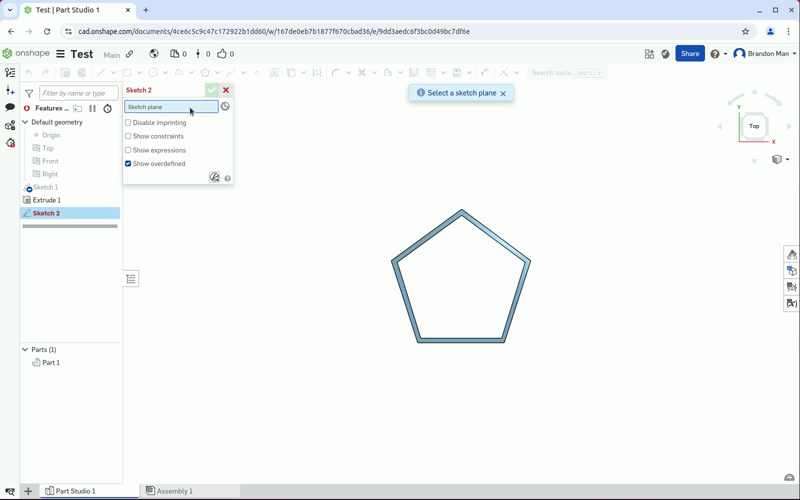
mouse_move(73, 150)
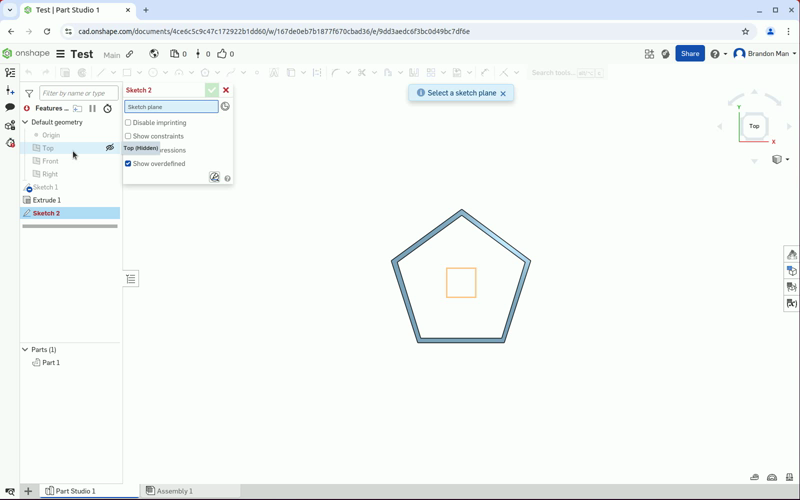
click(73, 150)
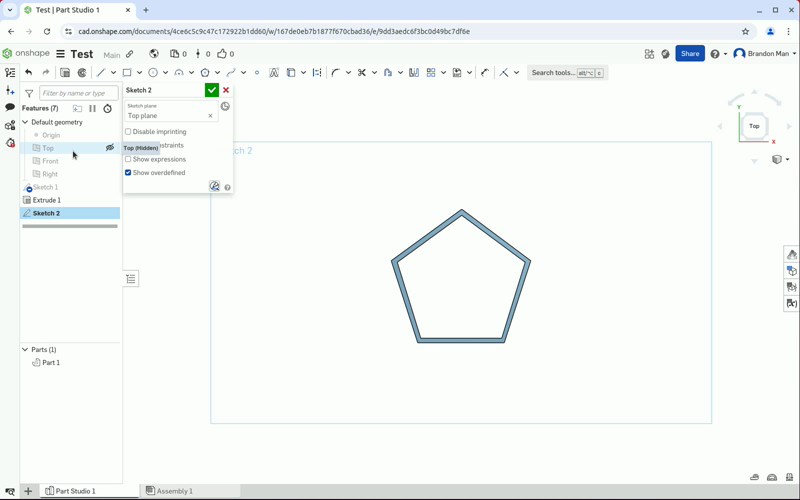
mouse_move(73, 352)
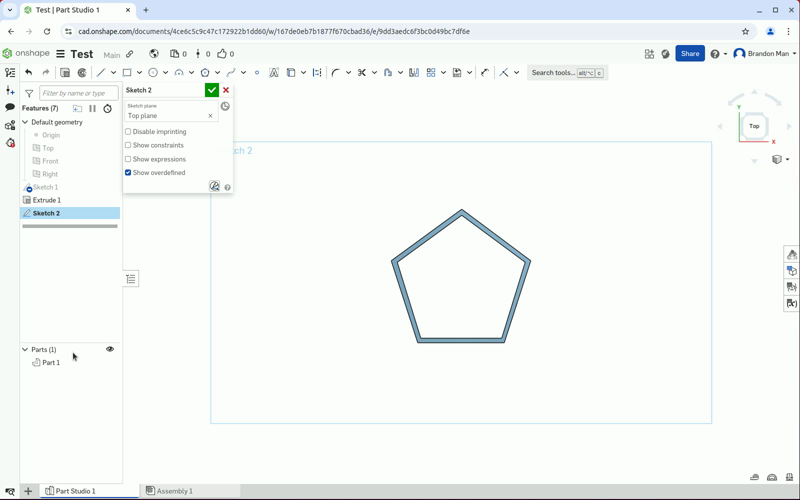
key(y)
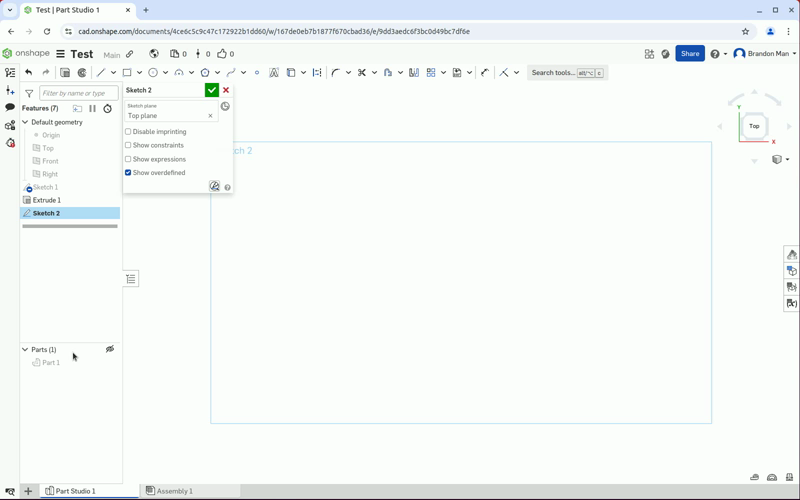
key(l)
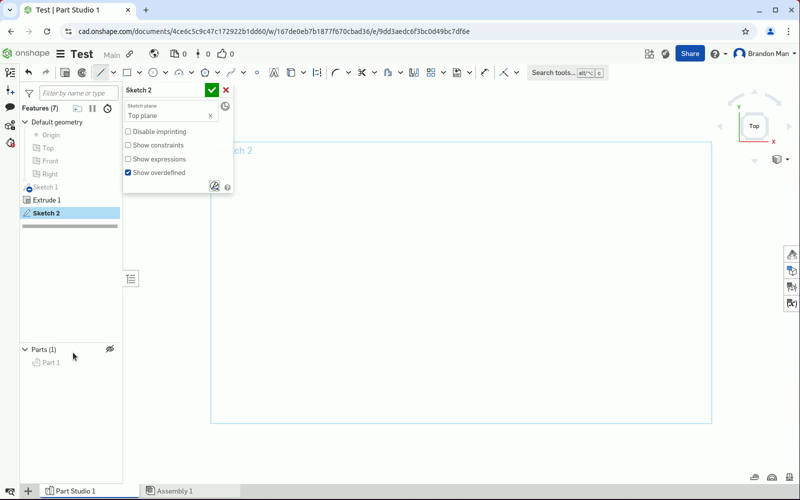
key_down(shift)
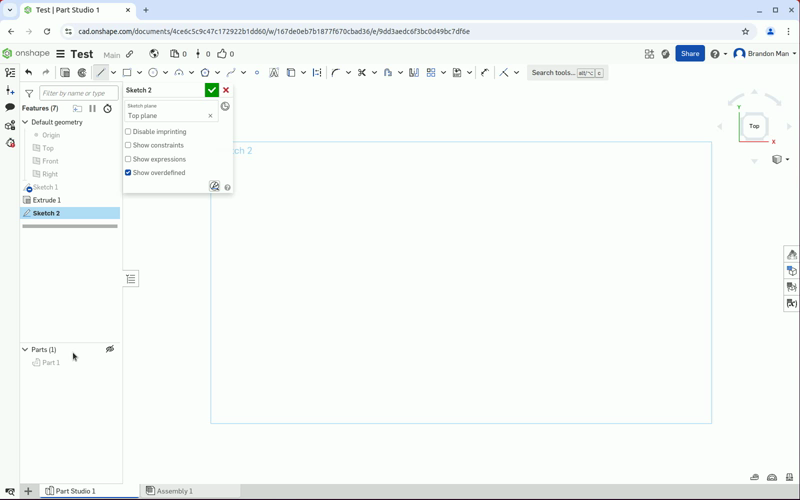
mouse_move(396, 261)
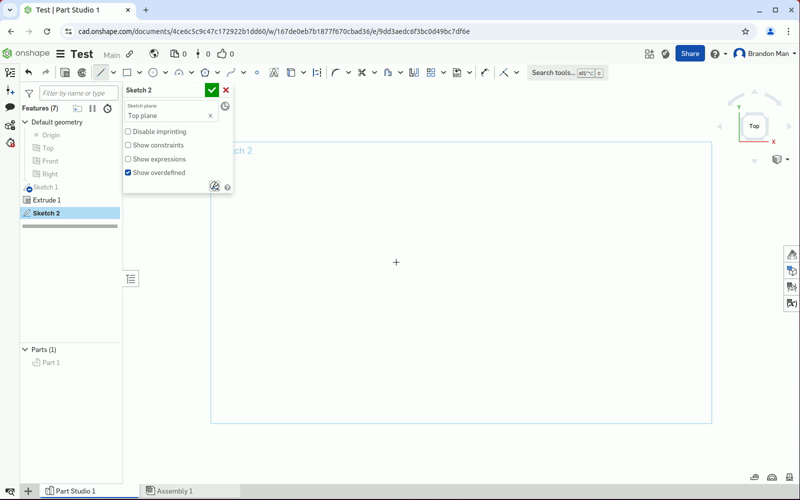
click(396, 261)
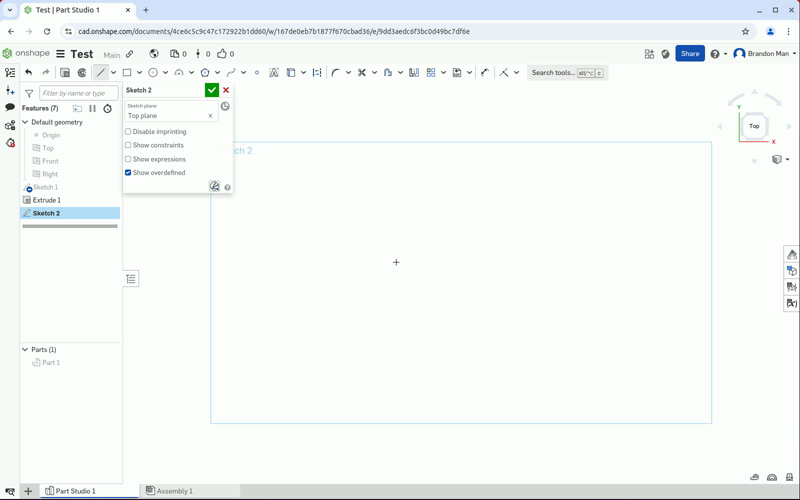
key_up(shift)
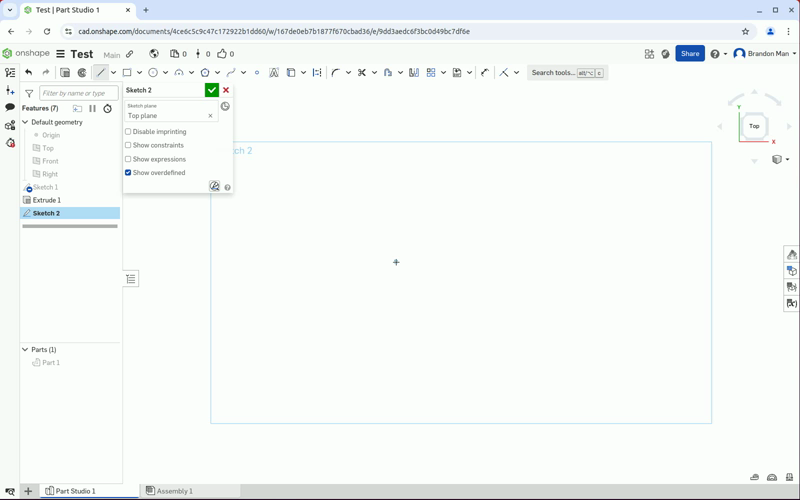
key_down(shift)
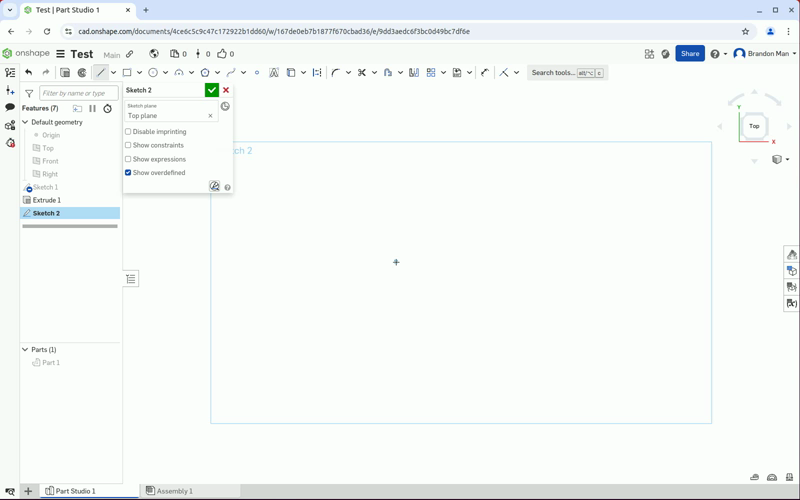
mouse_move(420, 337)
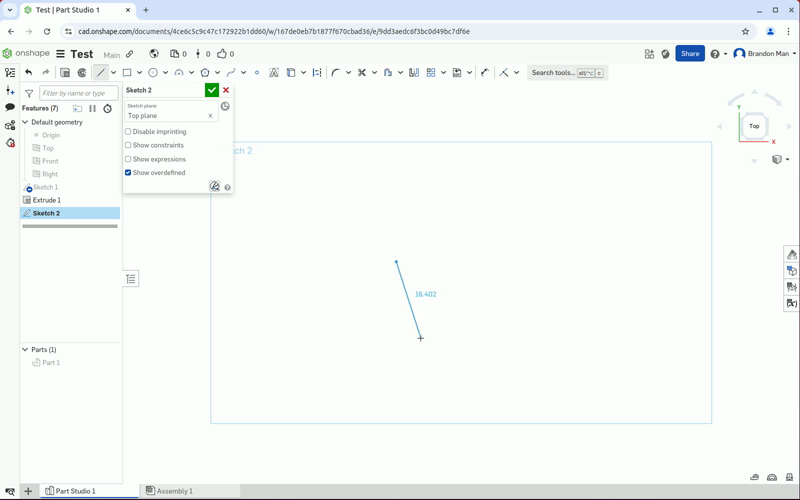
click(420, 337)
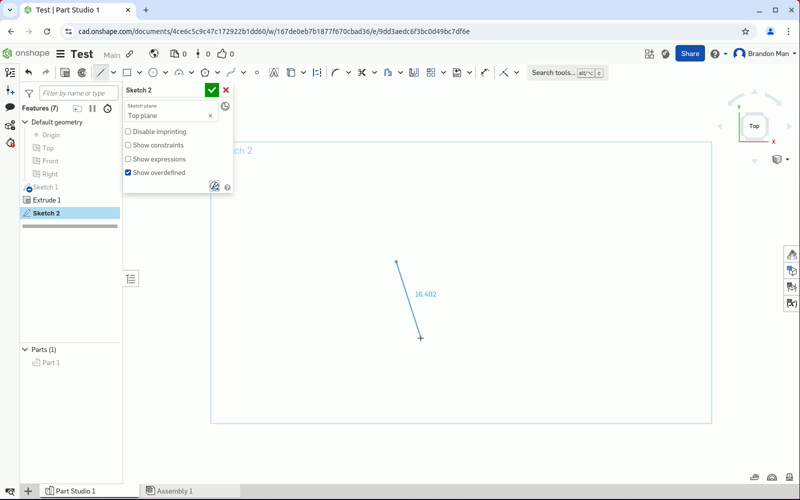
key_up(shift)
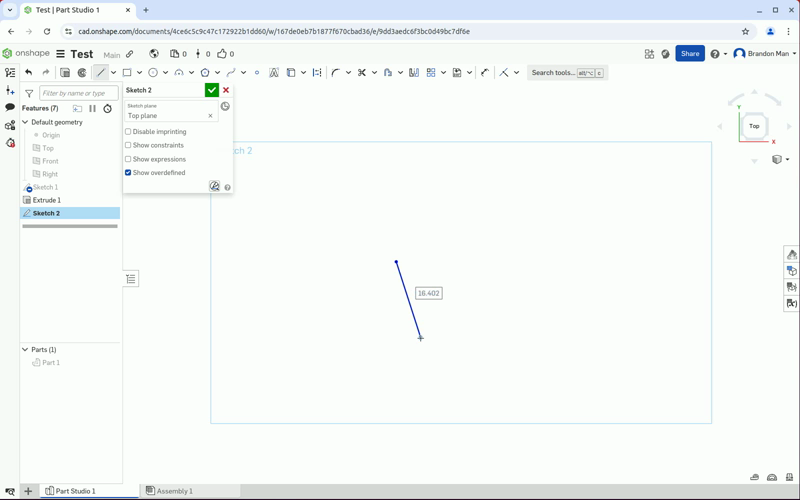
key_down(shift)
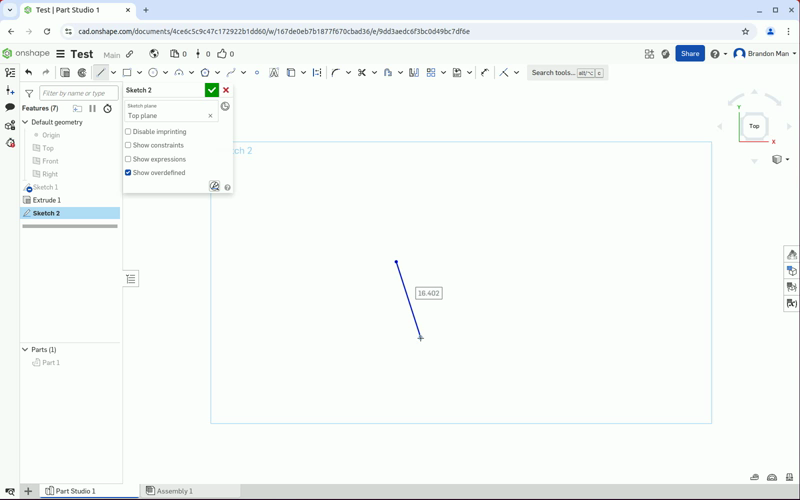
mouse_move(500, 337)
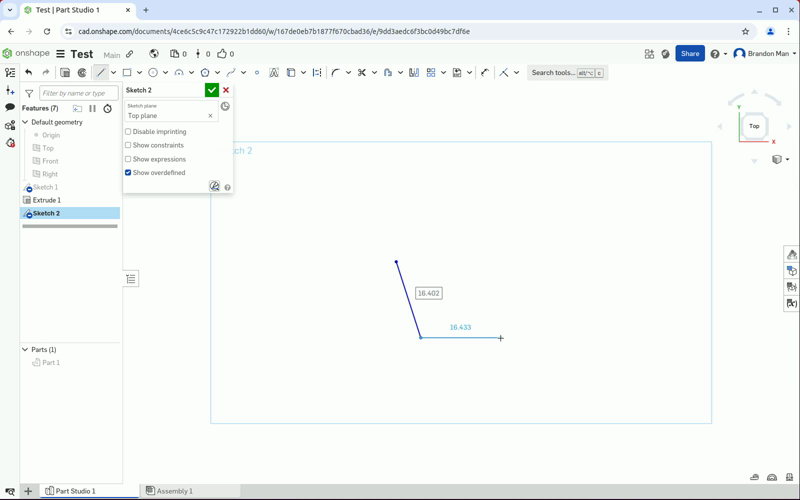
click(500, 337)
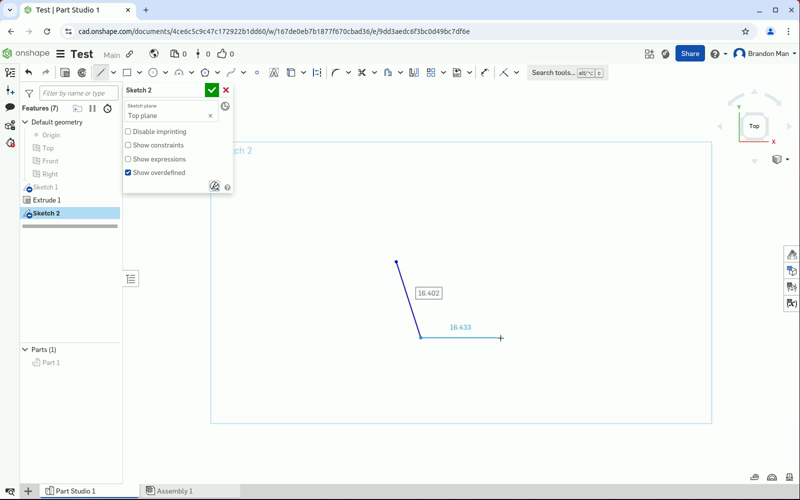
key_up(shift)
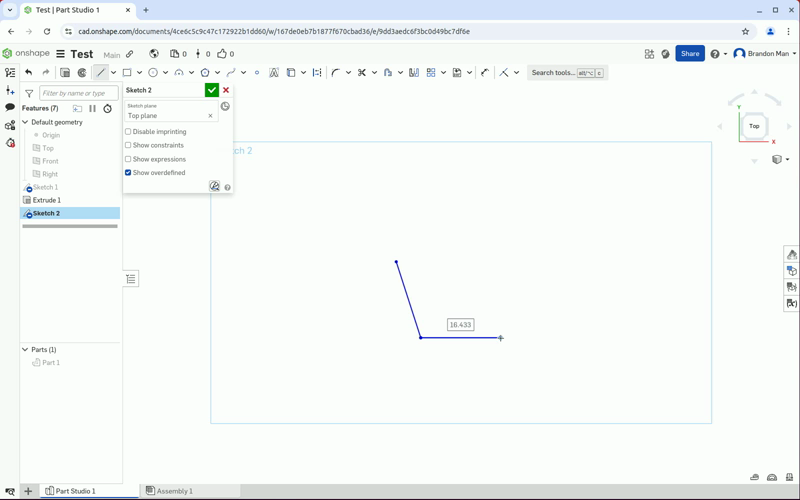
key_down(shift)
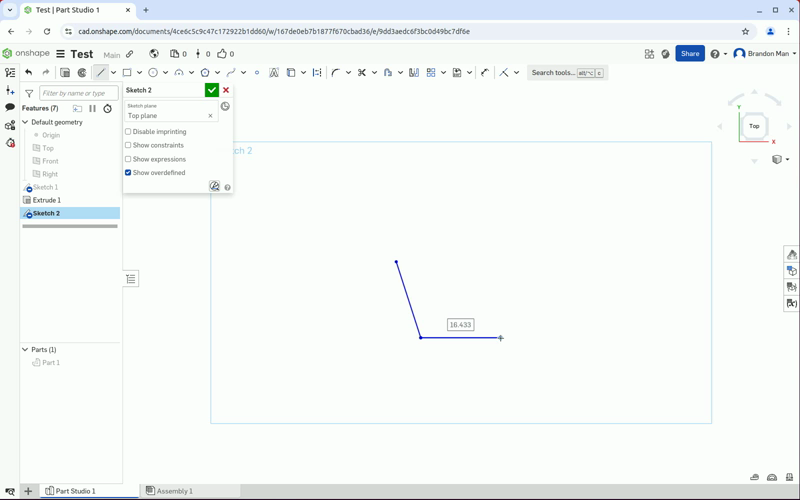
mouse_move(525, 261)
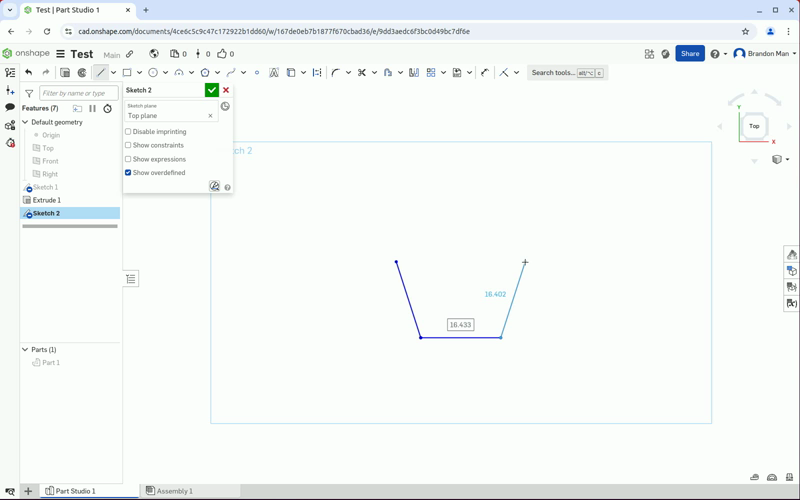
click(525, 261)
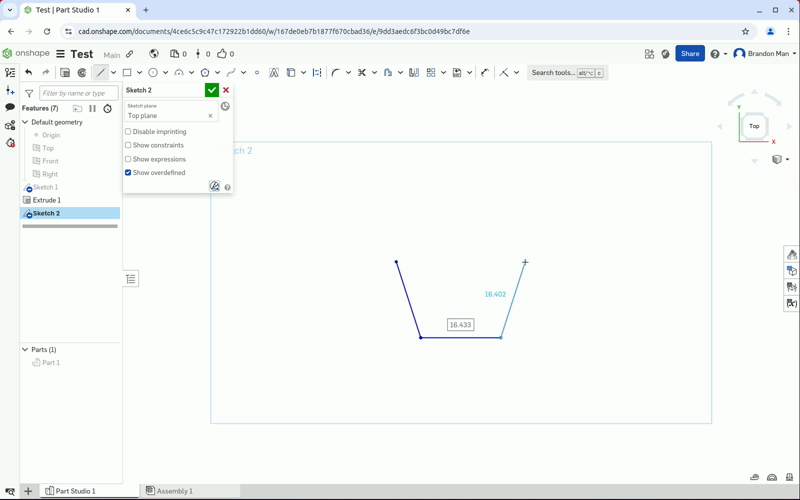
key_up(shift)
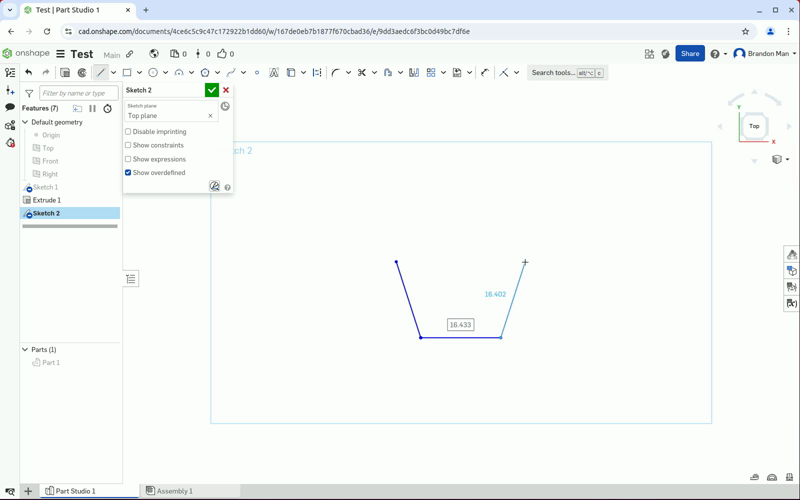
key_down(shift)
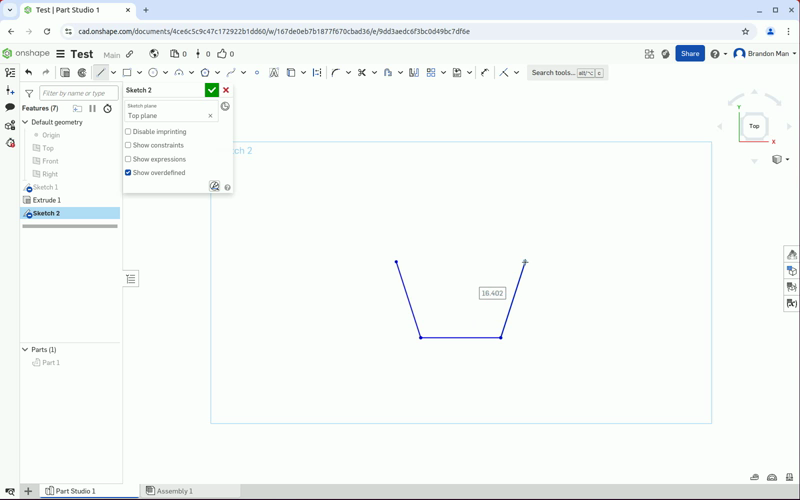
mouse_move(461, 214)
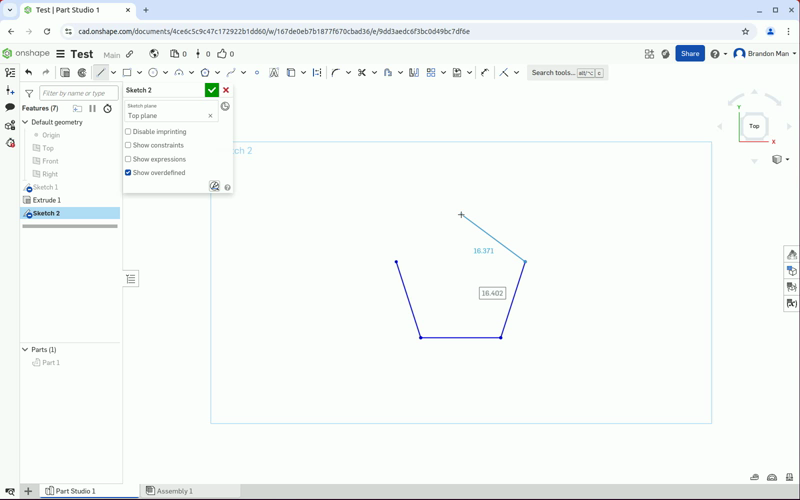
click(461, 214)
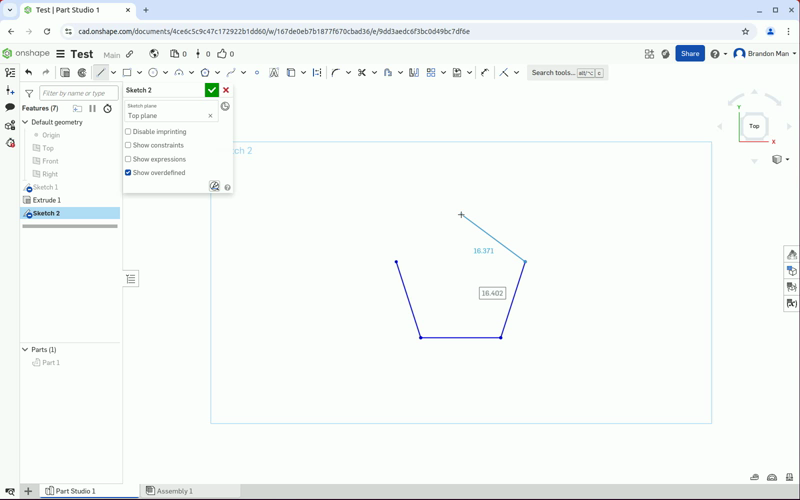
key_up(shift)
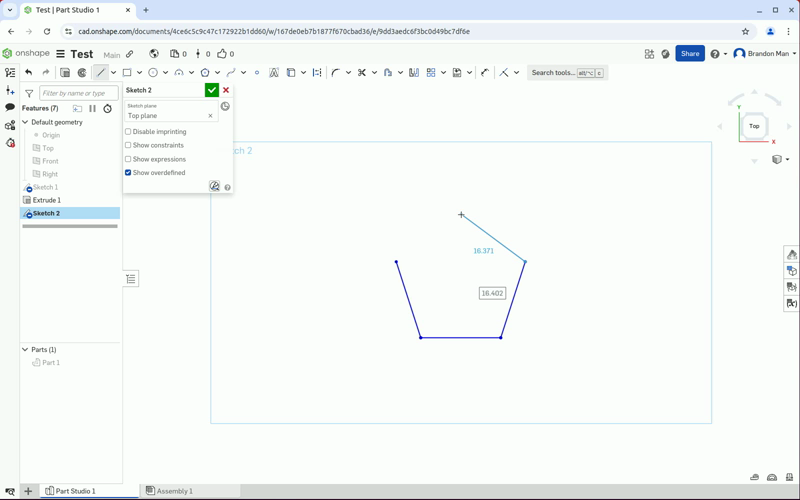
key_down(shift)
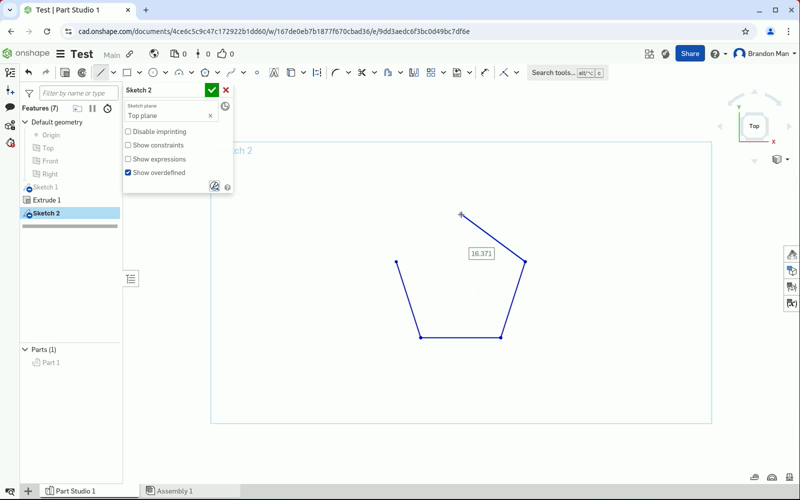
mouse_move(396, 261)
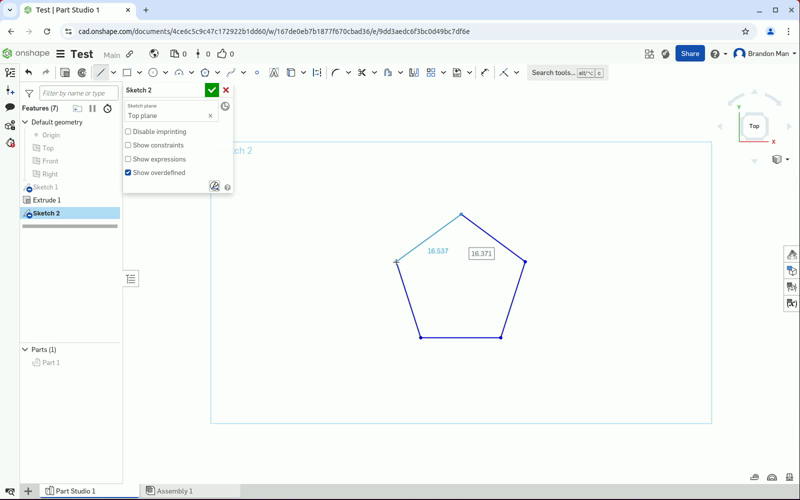
key_up(shift)
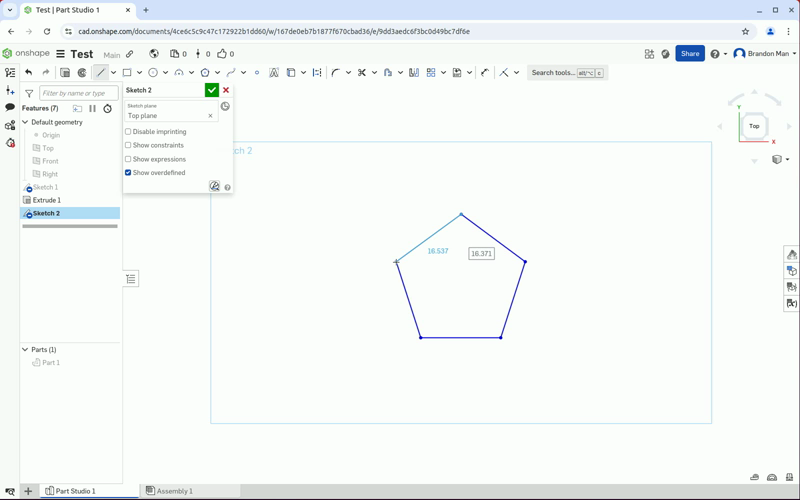
click(396, 261)
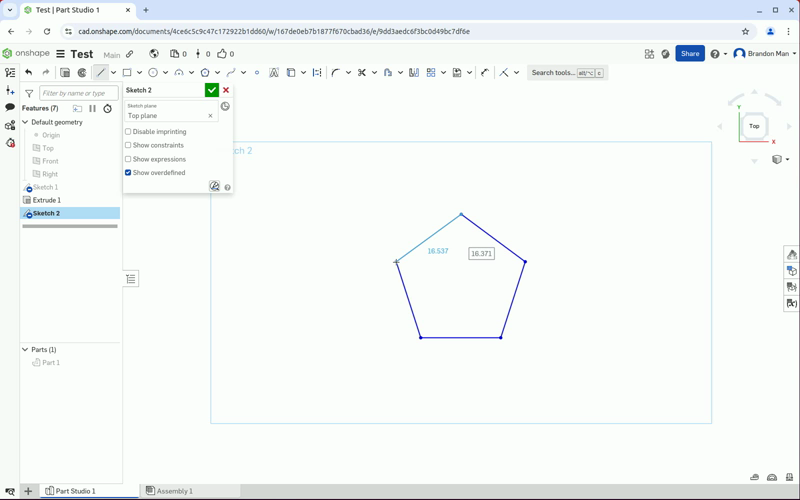
key(esc)
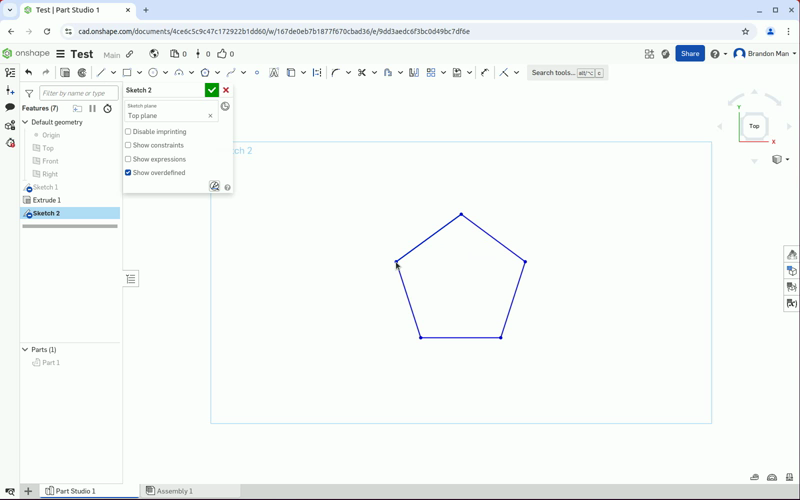
mouse_move(448, 276)
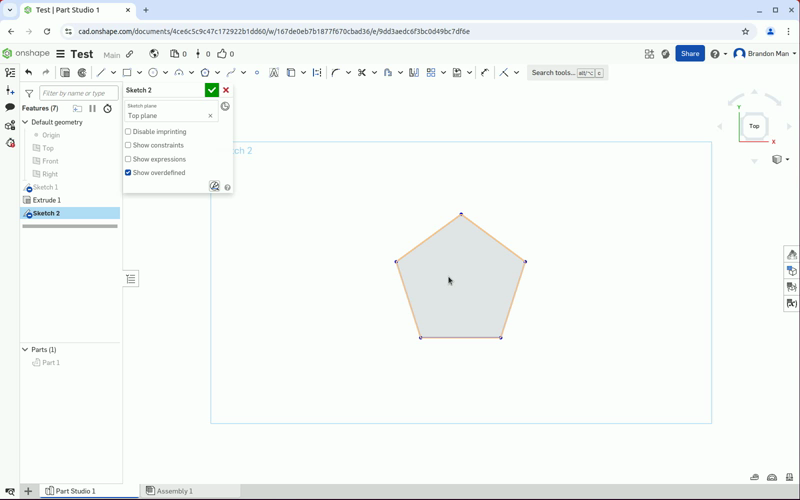
click(448, 276)
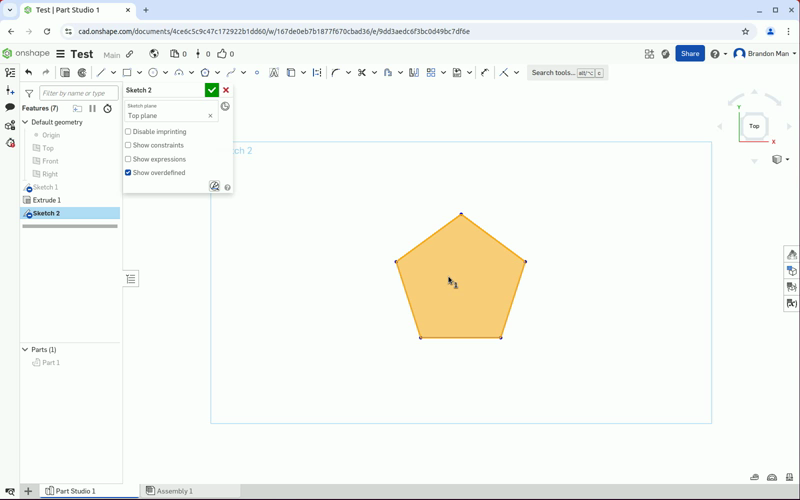
mouse_move(73, 352)
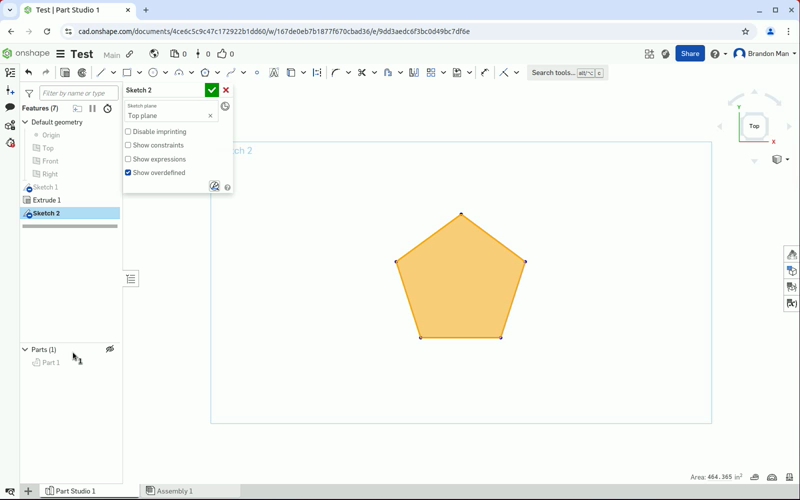
key(shift+y)
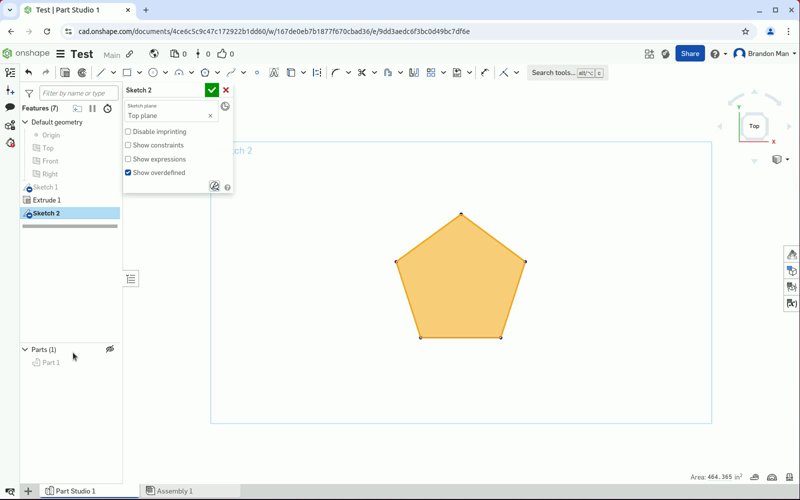
key(shift+e)
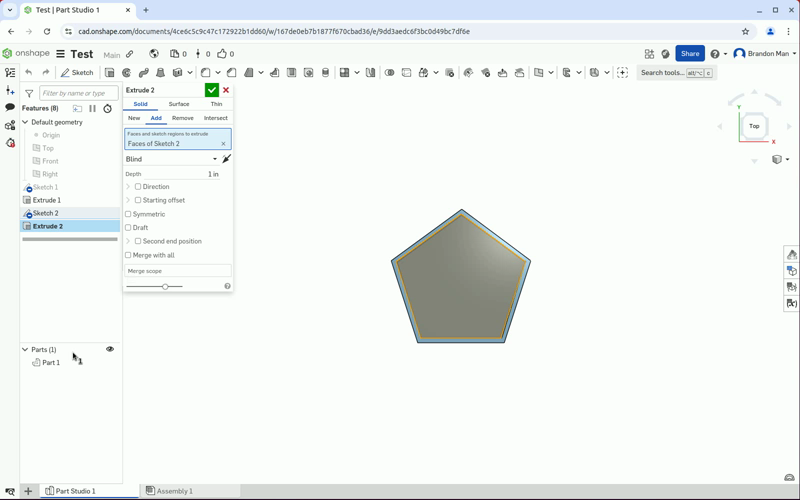
mouse_move(143, 106)
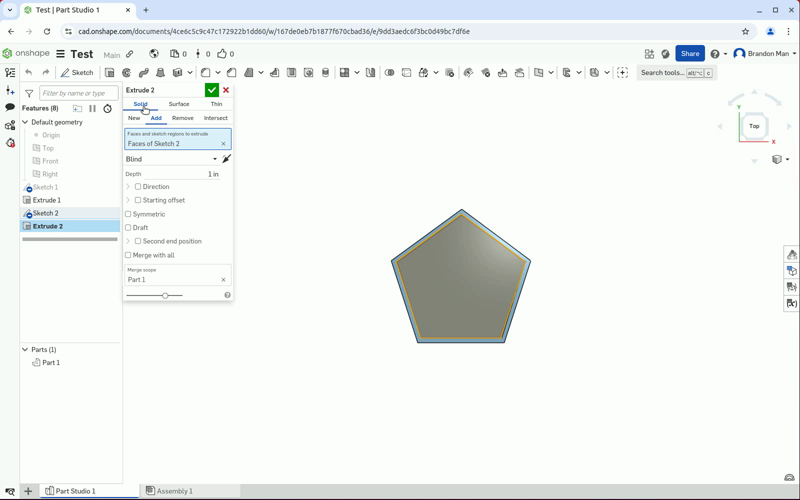
click(143, 106)
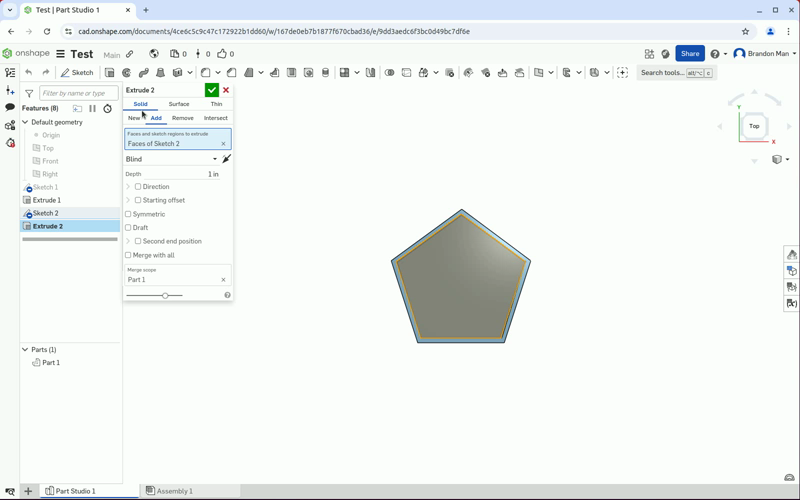
mouse_move(137, 120)
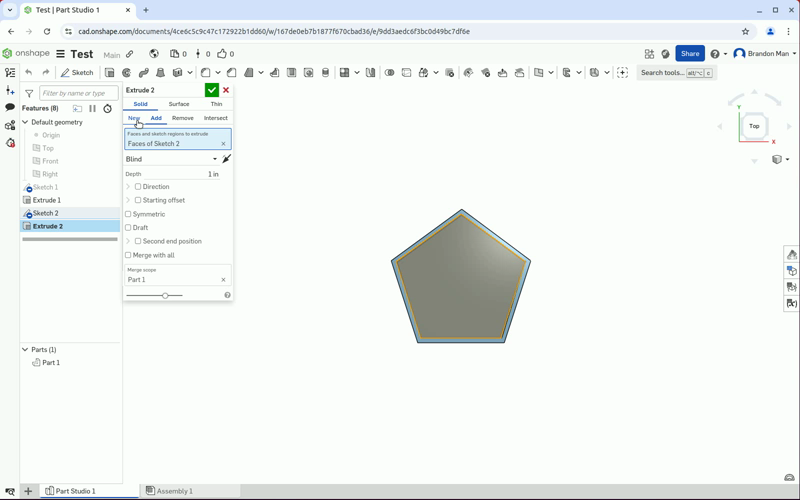
click(137, 120)
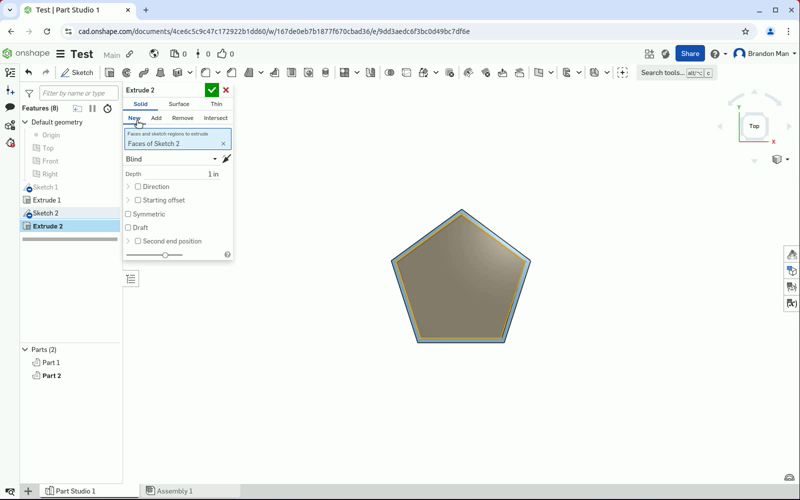
key(tab, 4)
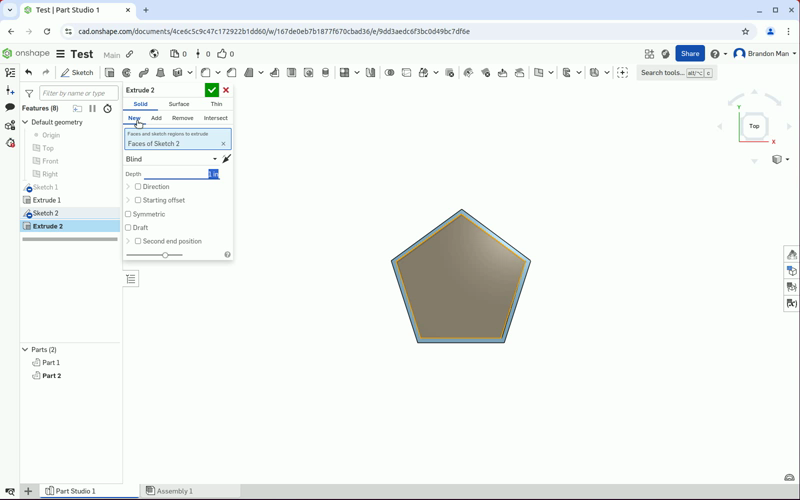
text(-4.574)
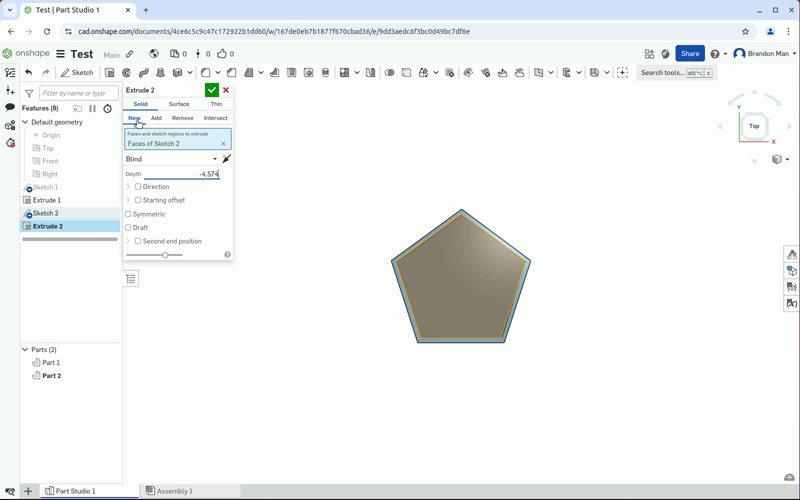
key(enter)
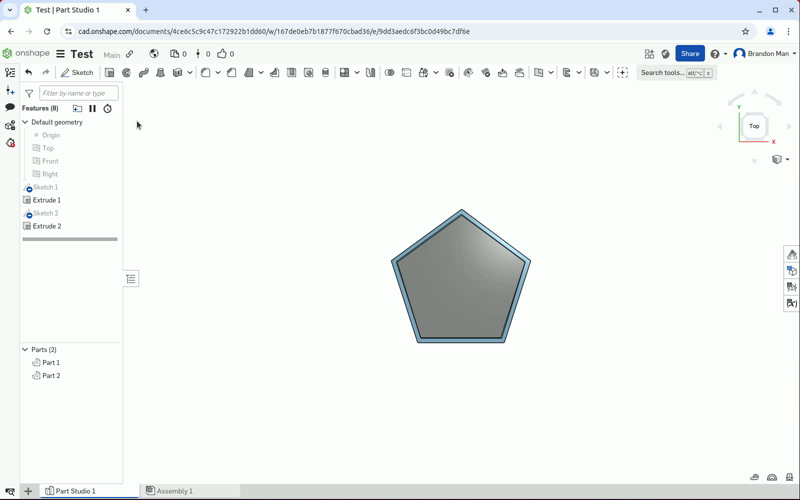
key(shift+h)
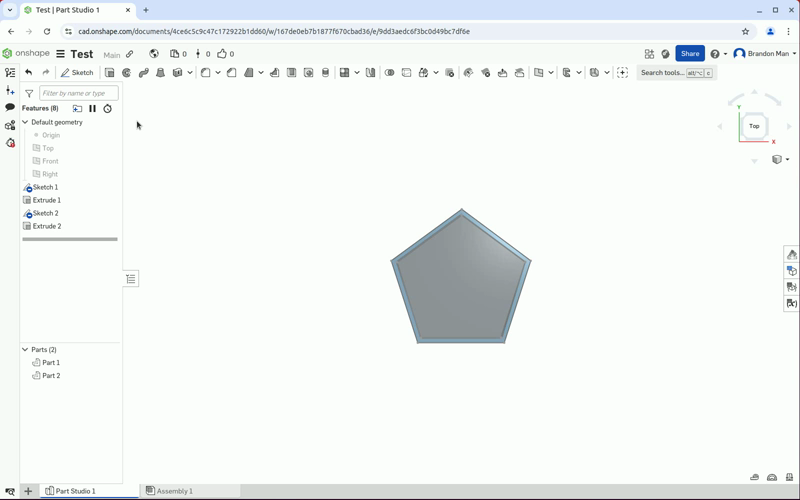
key(shift+h)
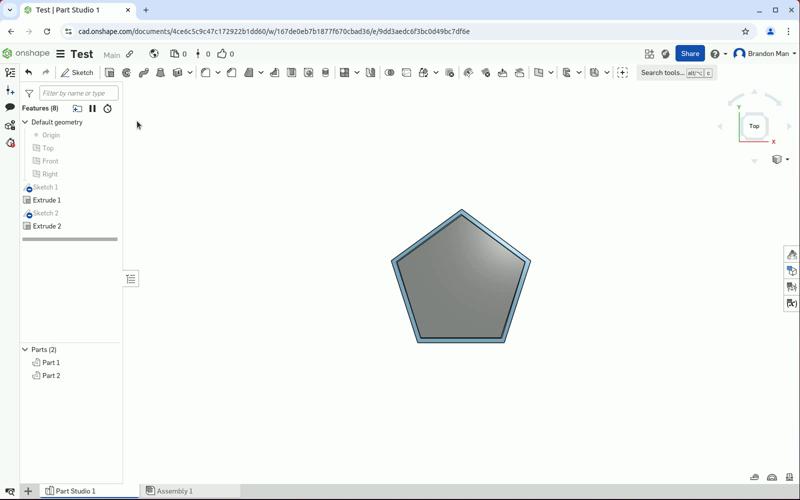
mouse_move(73, 189)
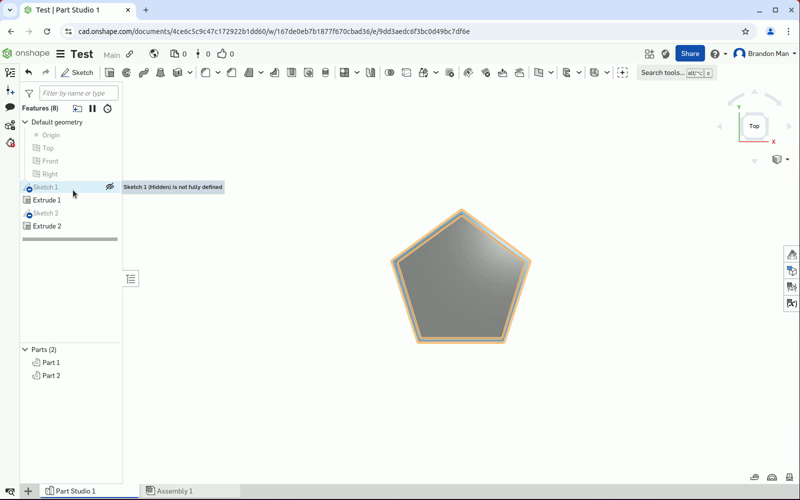
click(73, 189)
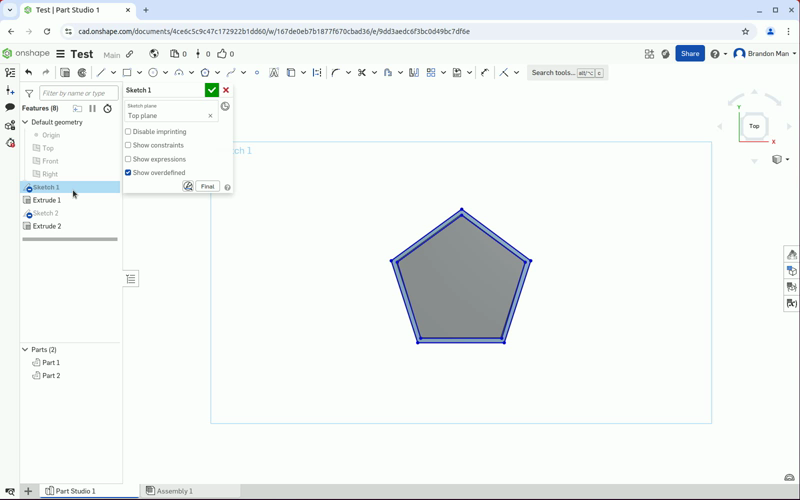
mouse_move(229, 92)
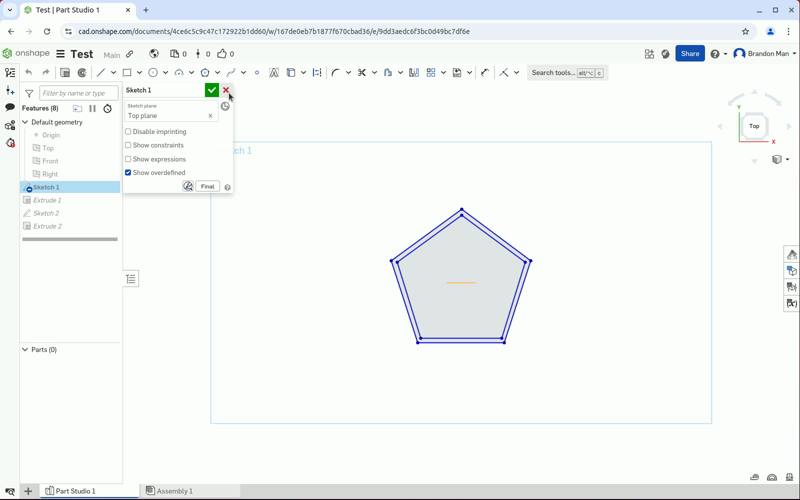
click(229, 92)
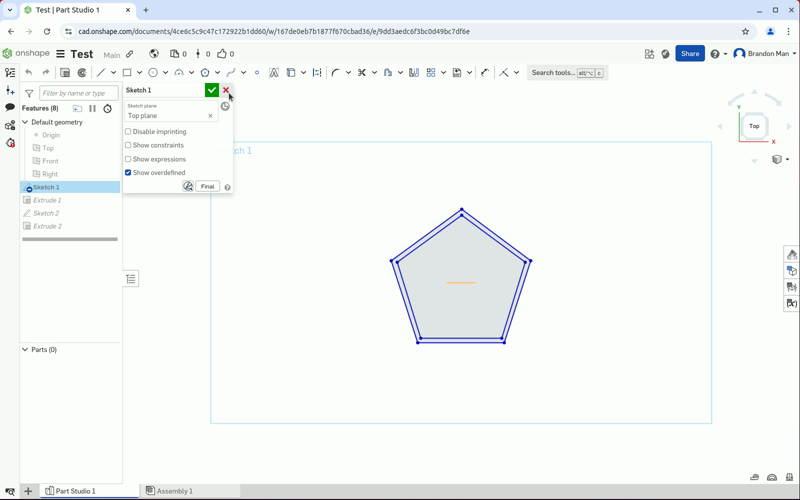
key(shift+s)
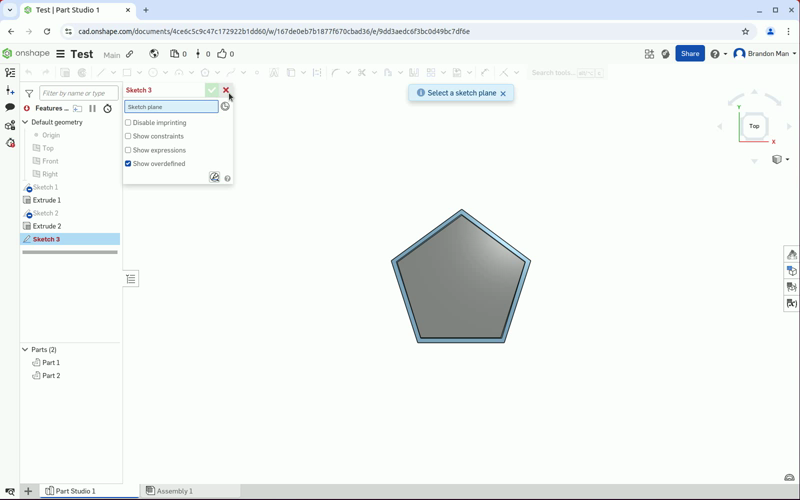
mouse_move(73, 150)
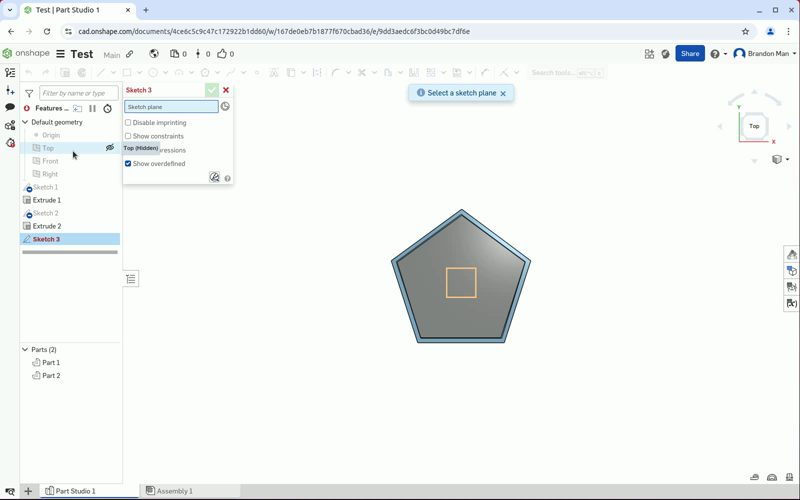
click(73, 150)
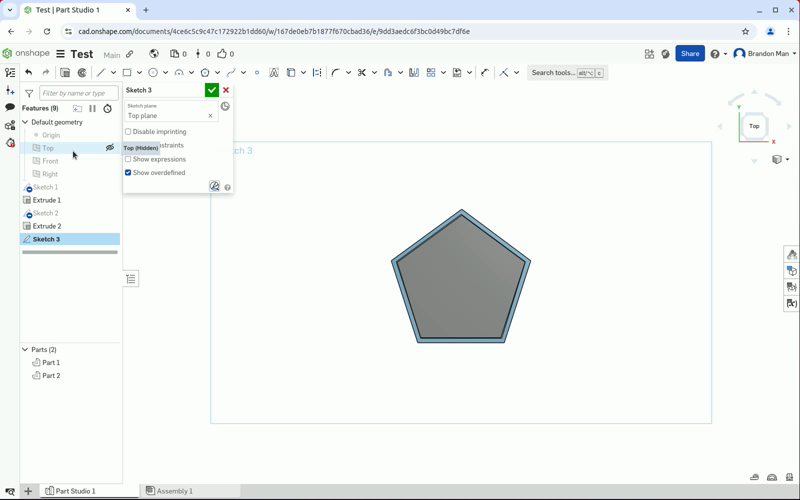
mouse_move(73, 352)
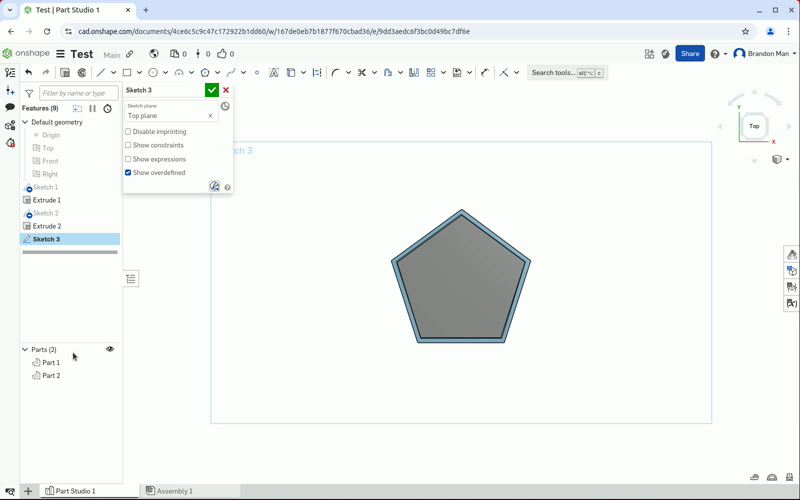
key(y)
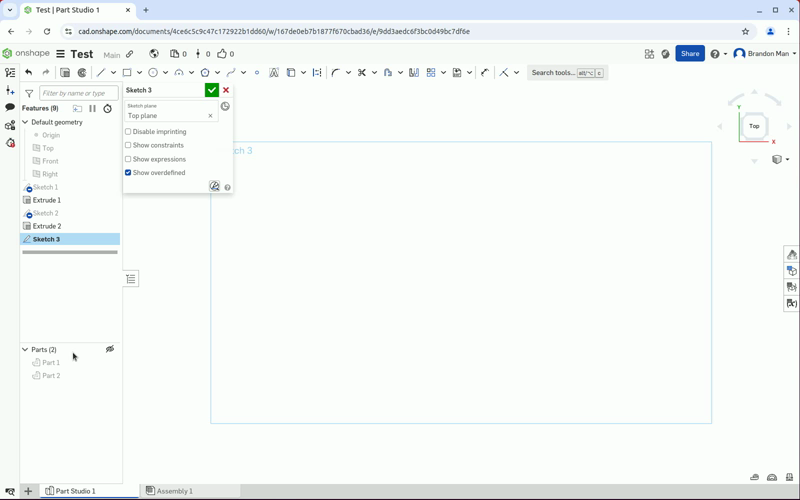
key(l)
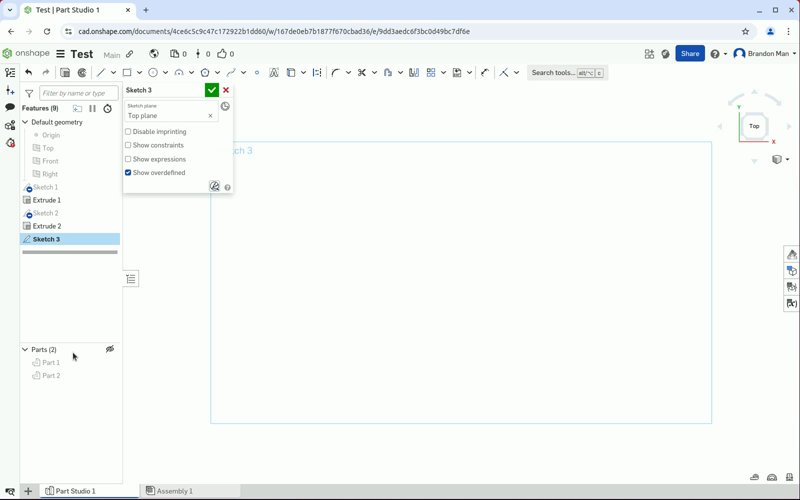
key_down(shift)
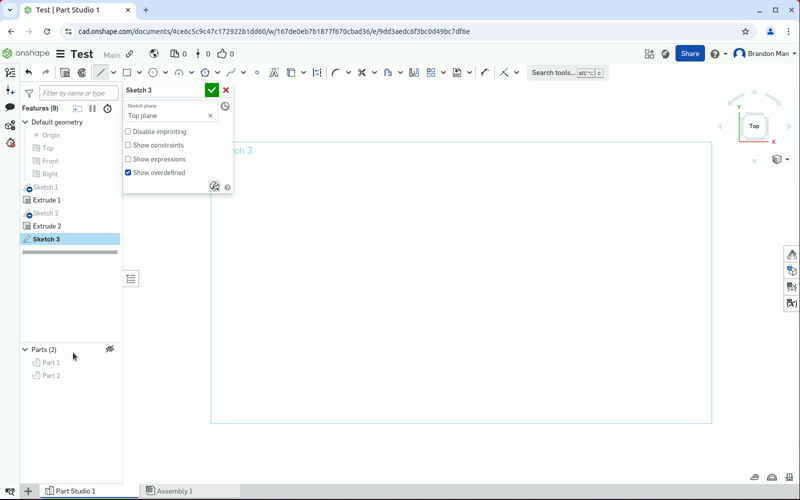
mouse_move(411, 292)
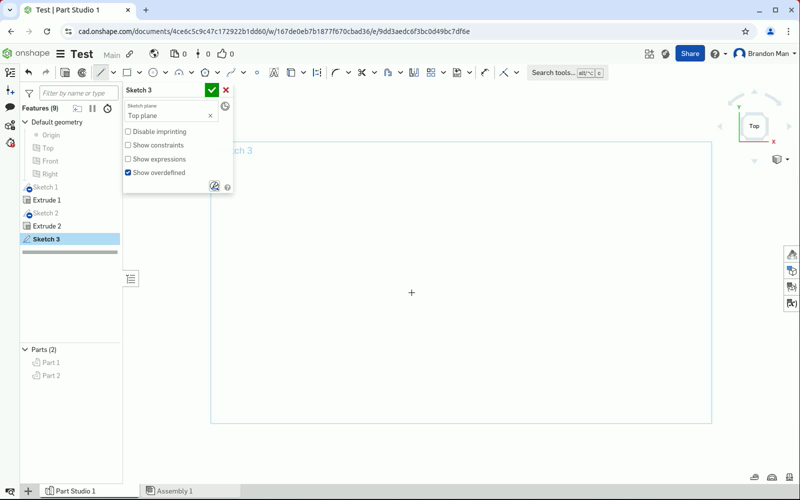
click(411, 292)
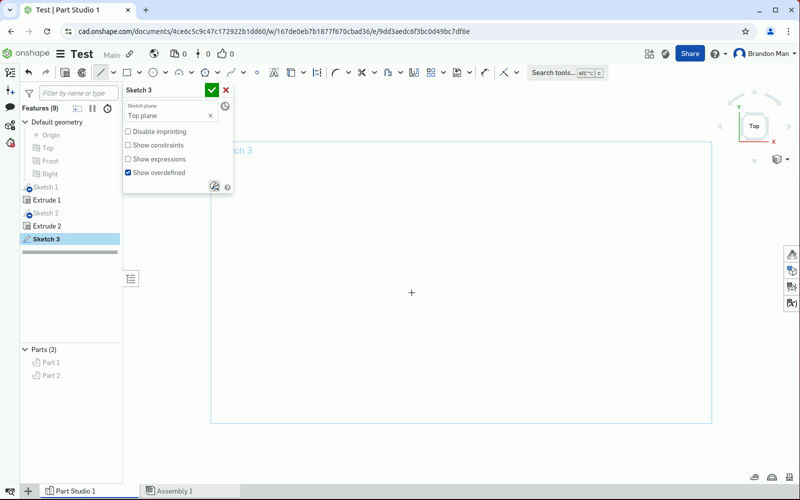
key_up(shift)
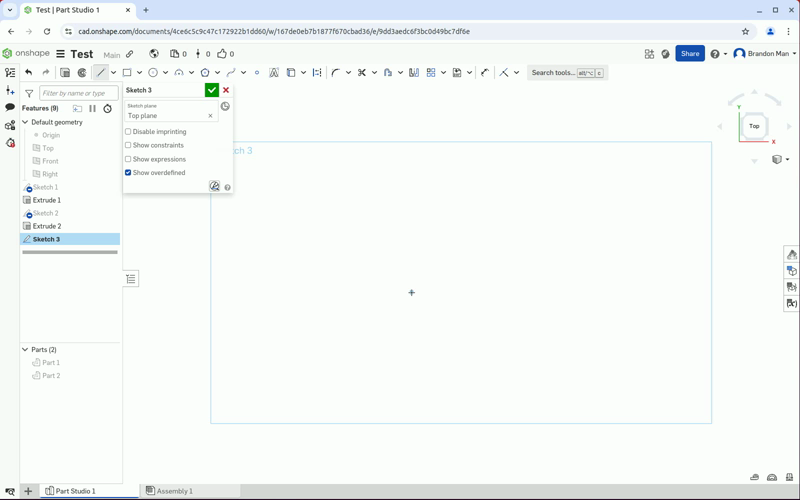
key_down(shift)
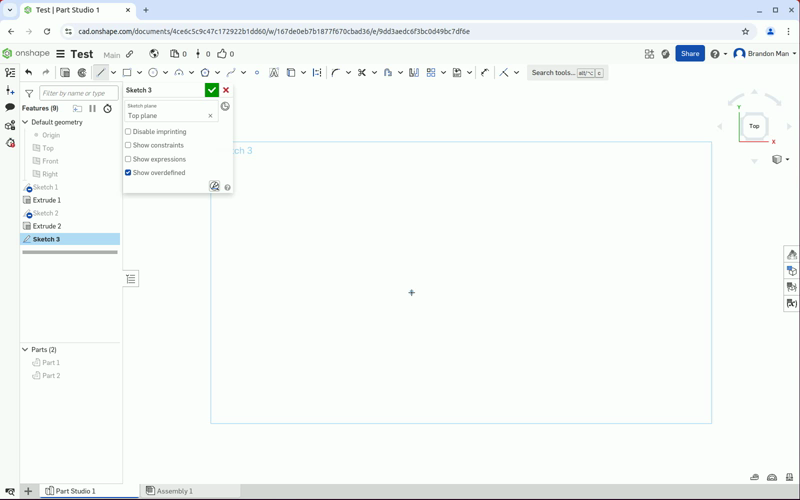
mouse_move(441, 292)
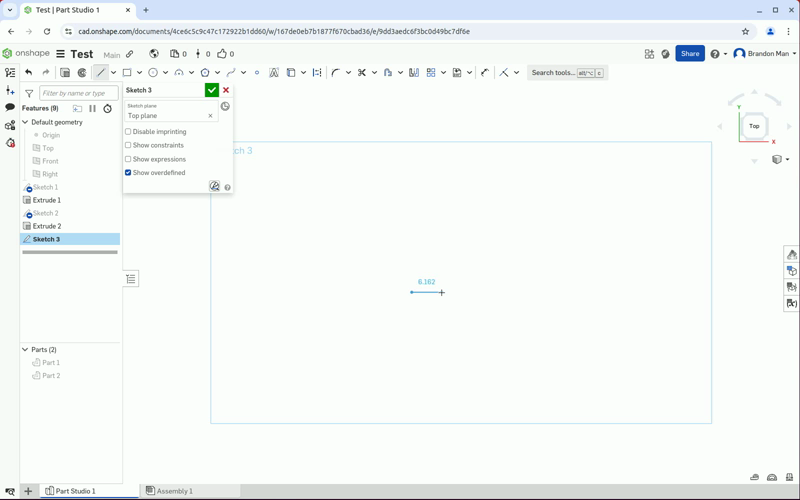
mouse_move(415, 303)
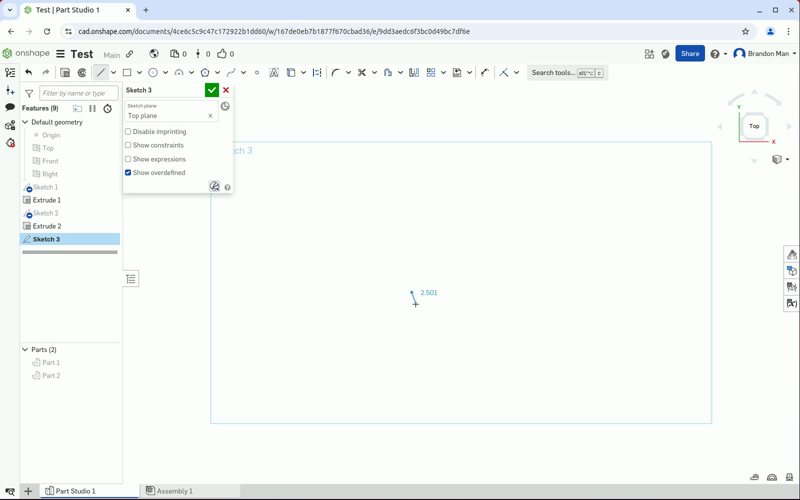
click(415, 303)
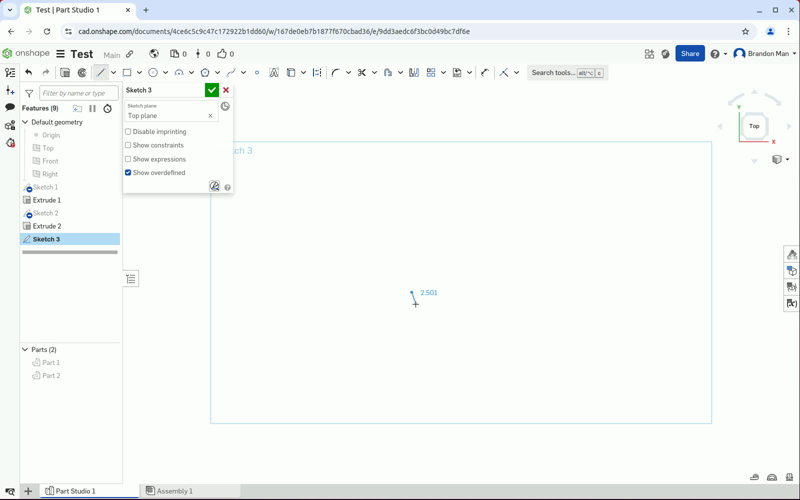
key_up(shift)
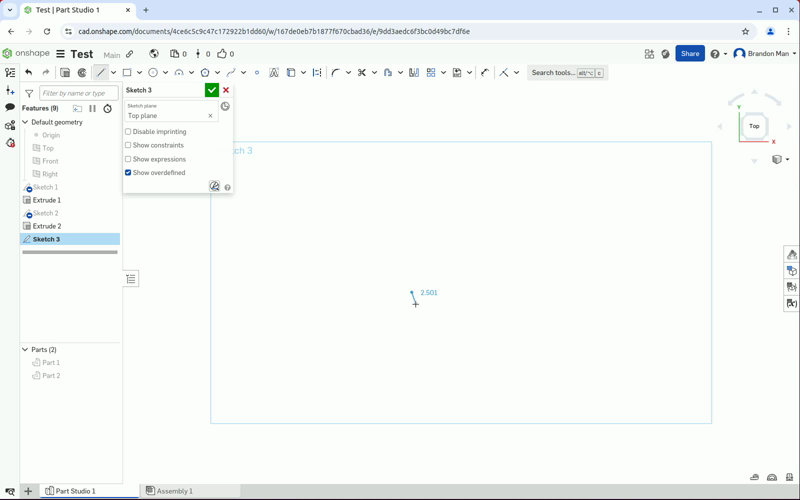
key_down(shift)
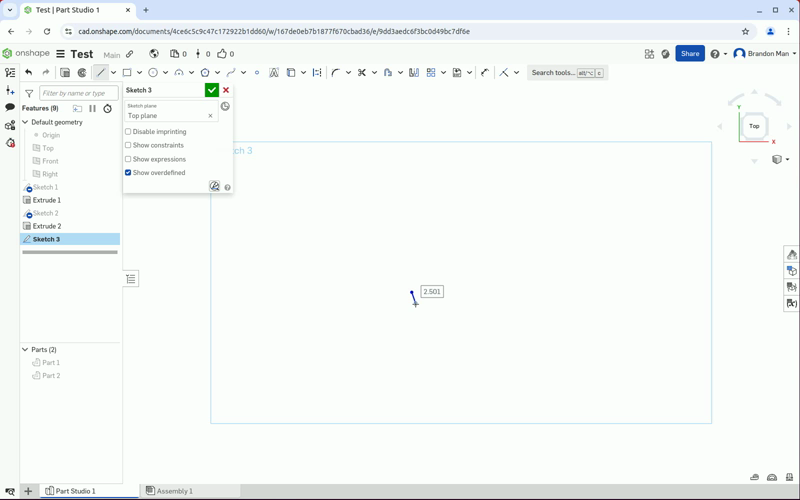
mouse_move(445, 303)
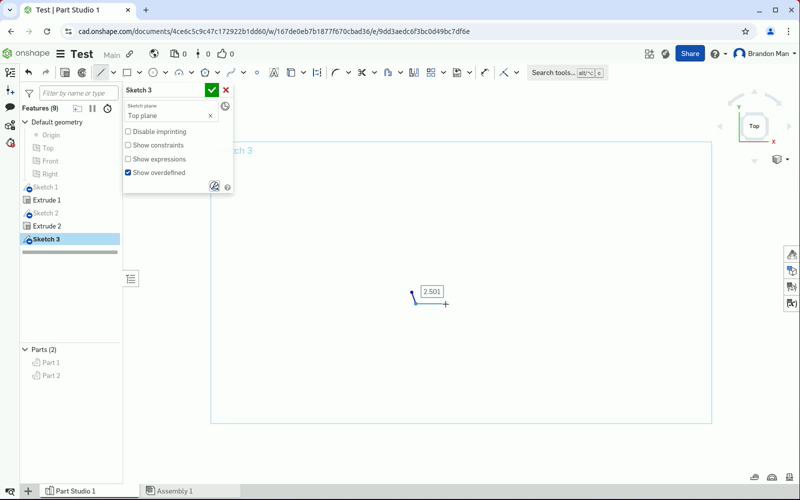
mouse_move(455, 333)
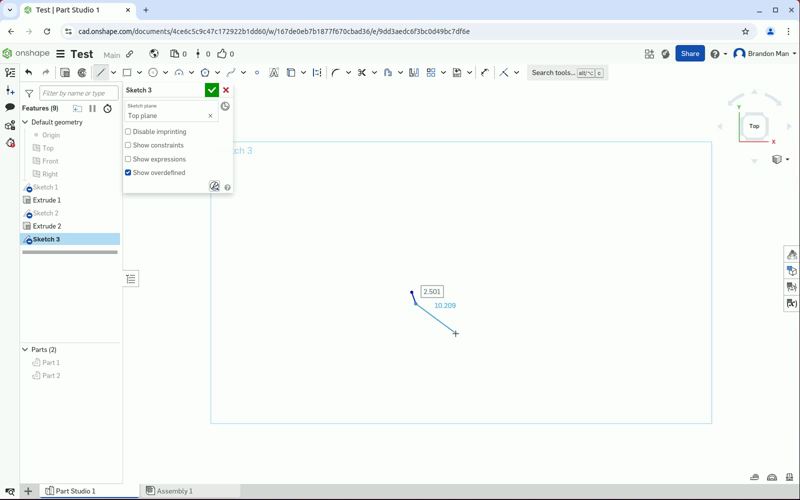
click(455, 333)
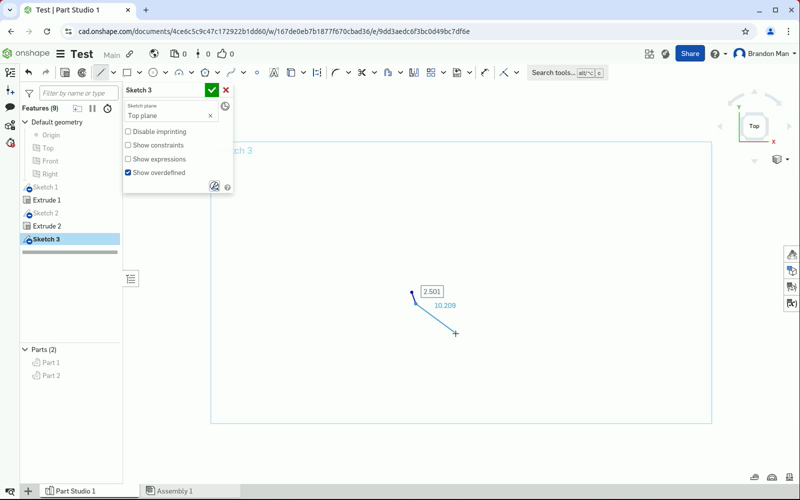
key_up(shift)
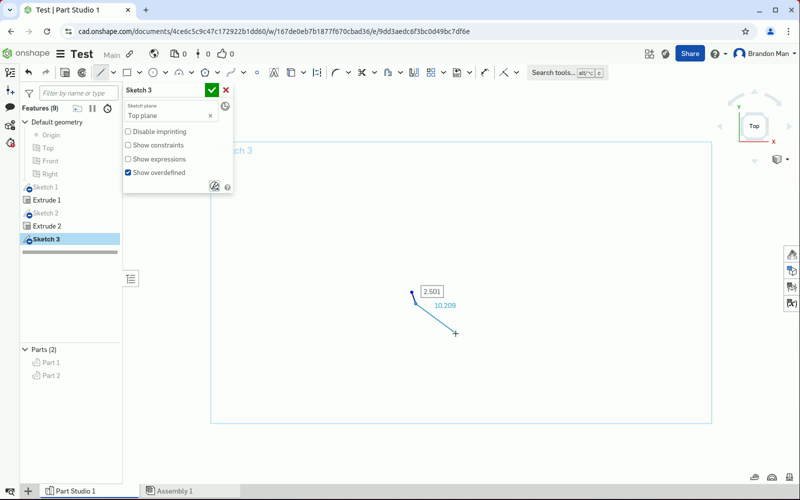
key_down(shift)
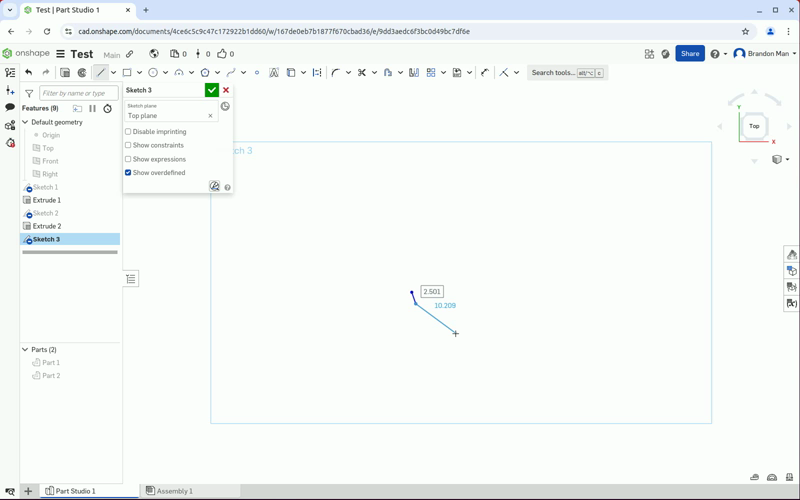
mouse_move(485, 333)
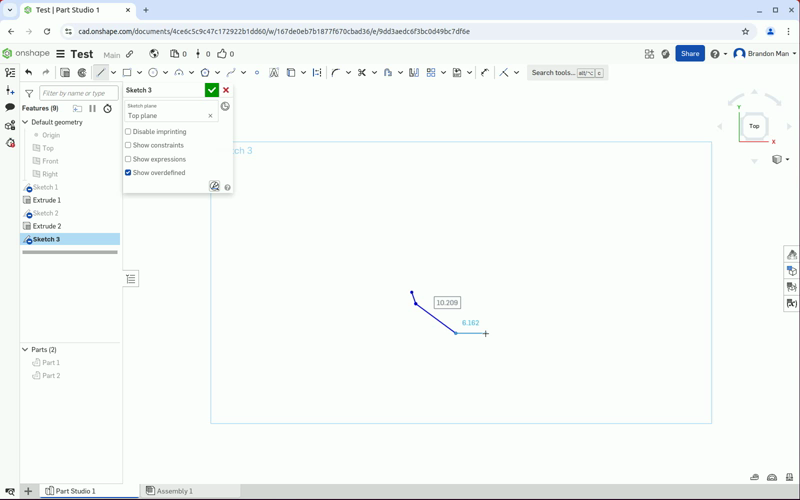
mouse_move(467, 333)
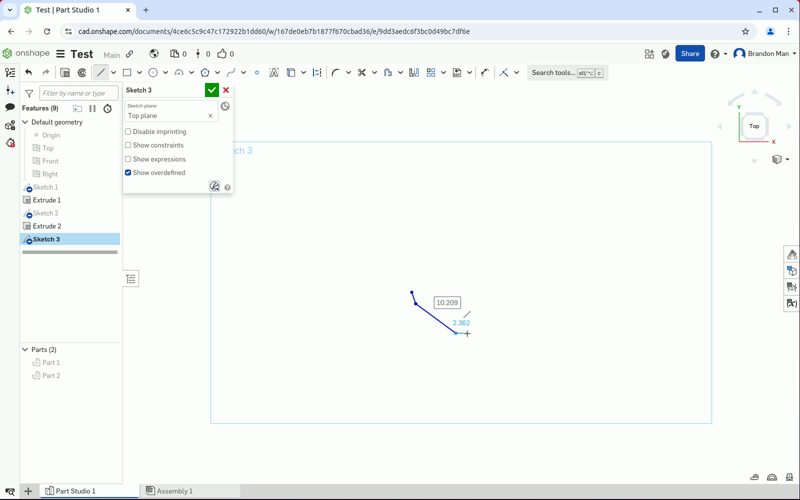
click(467, 333)
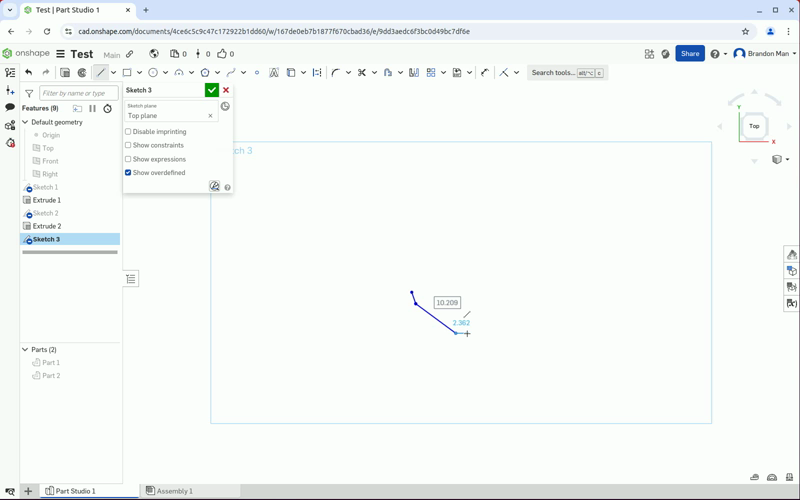
key_up(shift)
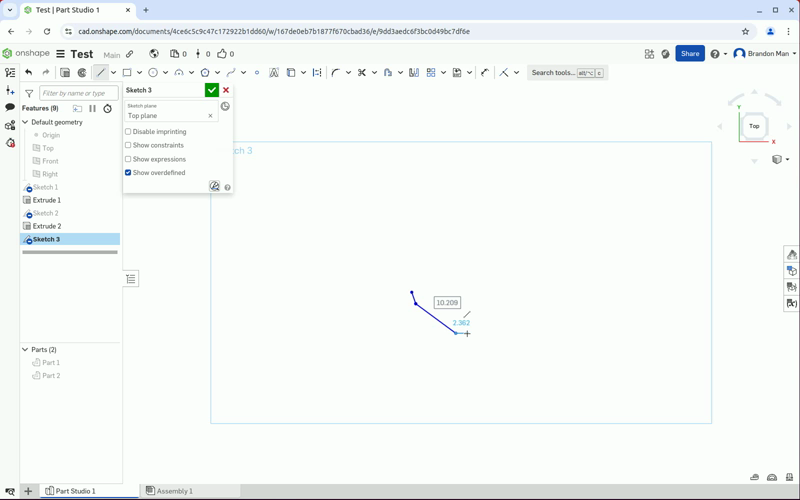
key_down(shift)
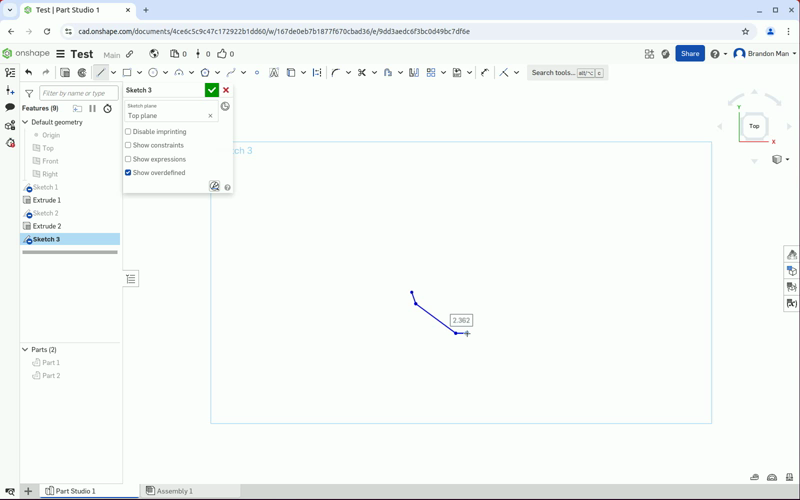
mouse_move(497, 333)
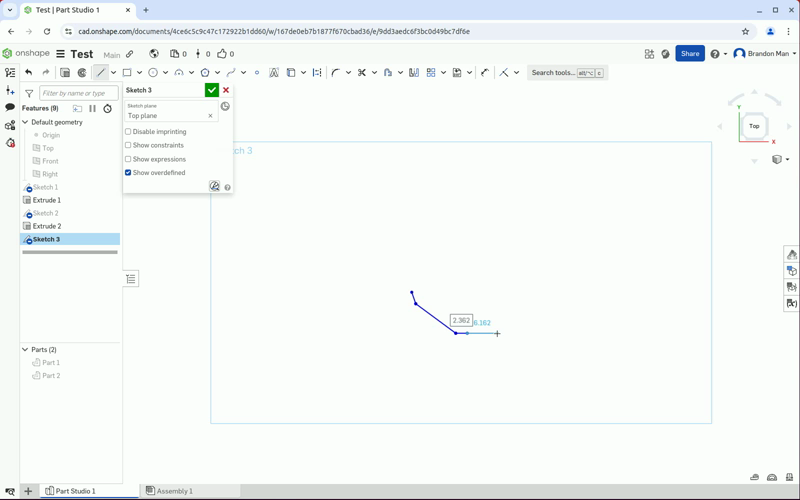
mouse_move(507, 303)
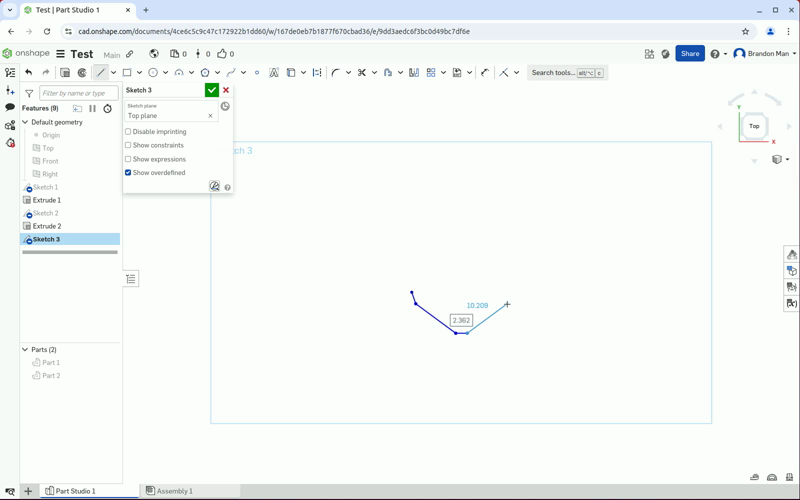
click(507, 303)
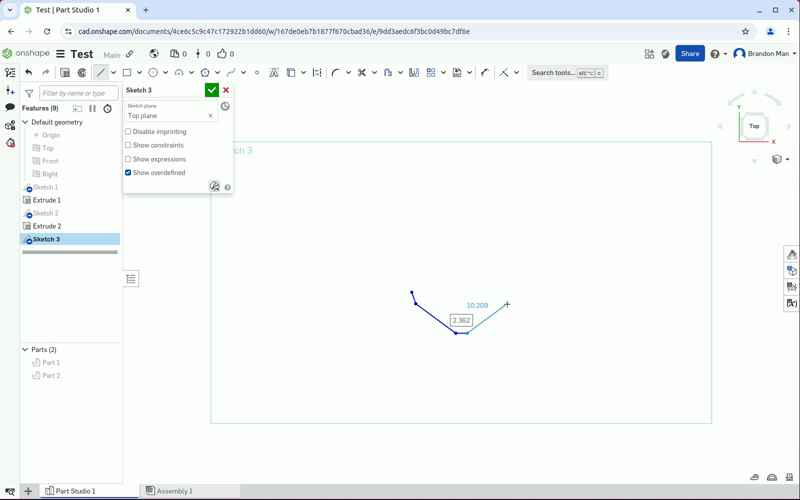
key_up(shift)
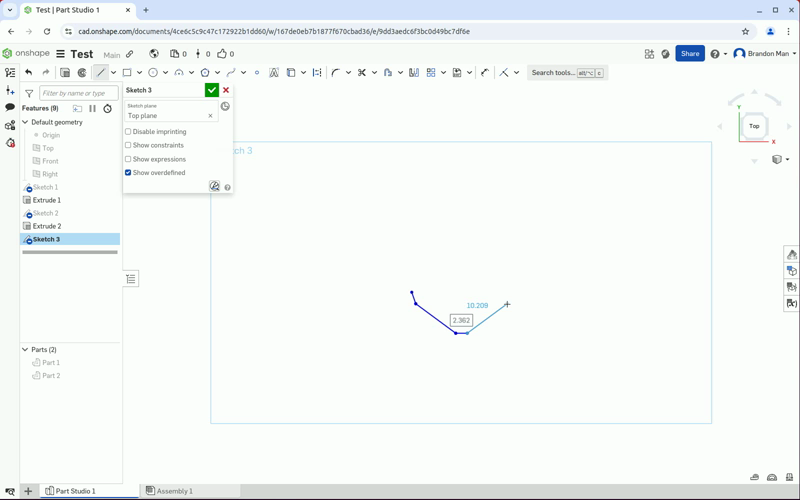
key_down(shift)
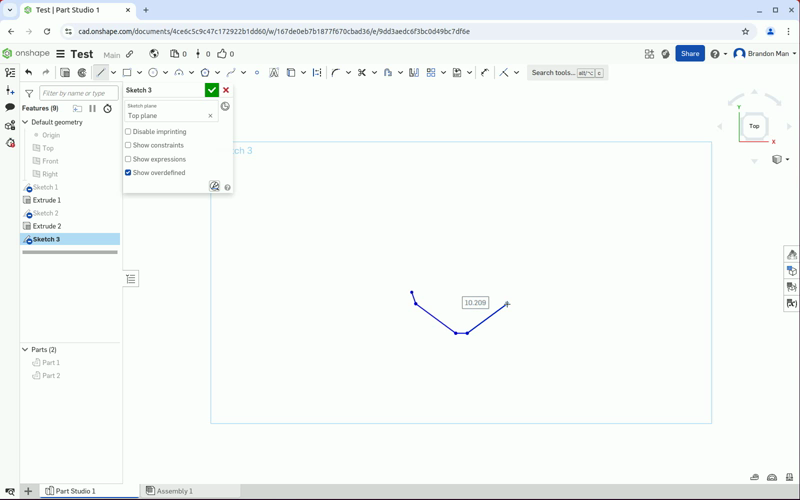
mouse_move(537, 303)
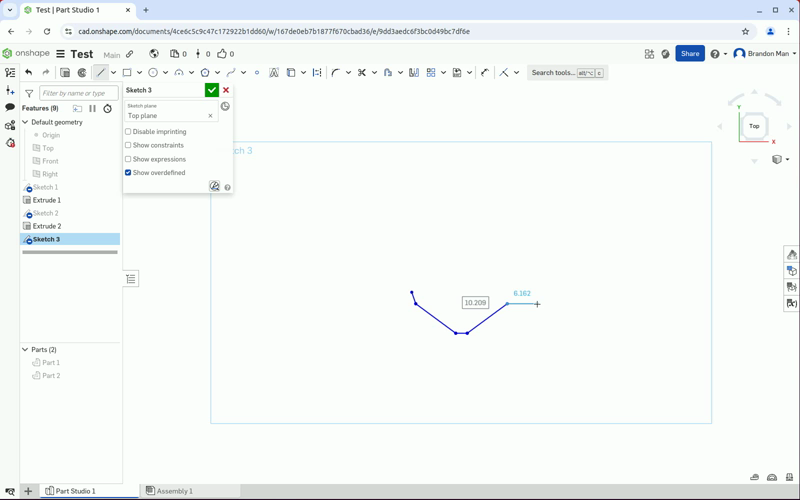
mouse_move(511, 292)
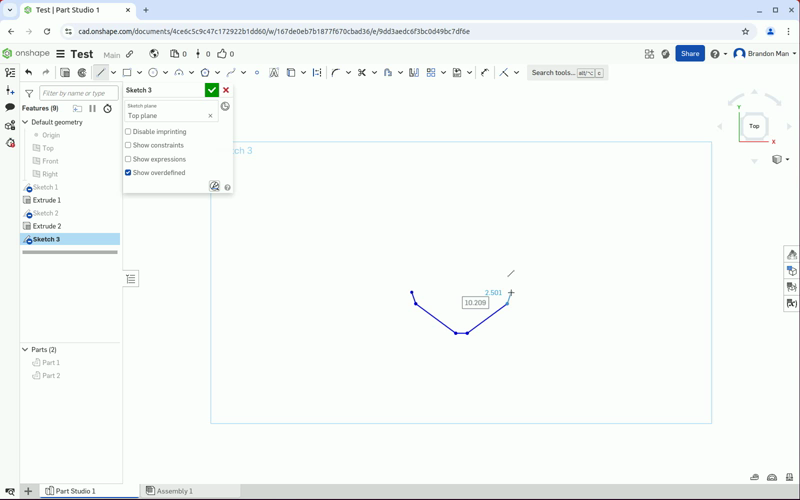
click(511, 292)
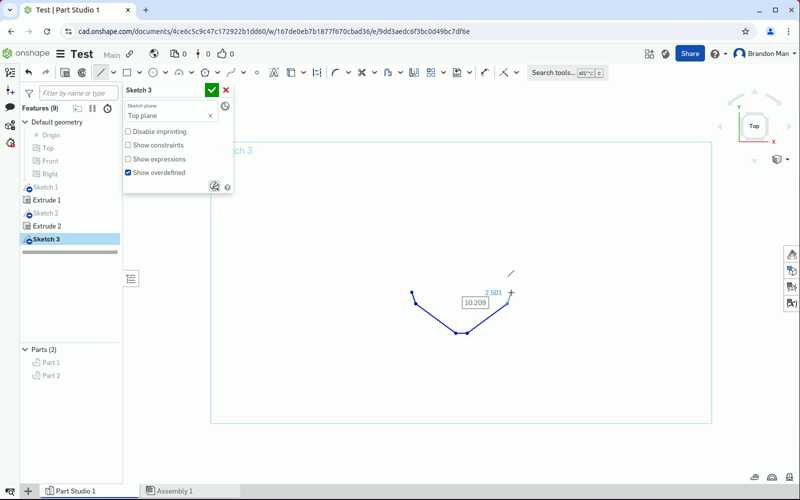
key_up(shift)
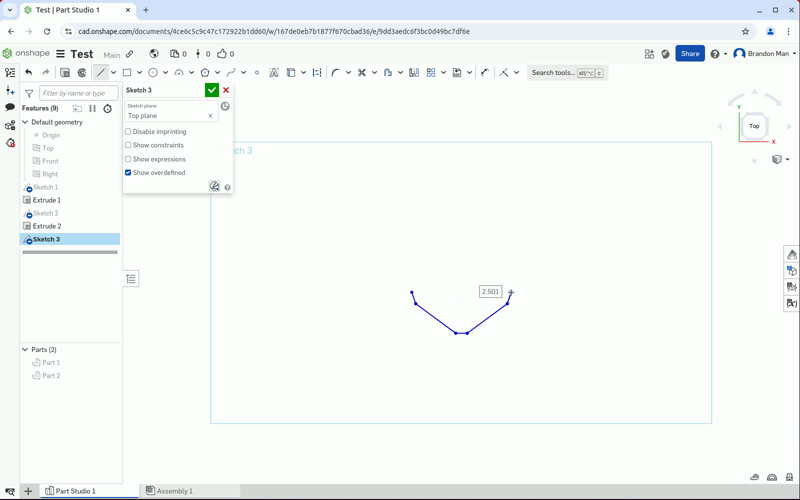
key_down(shift)
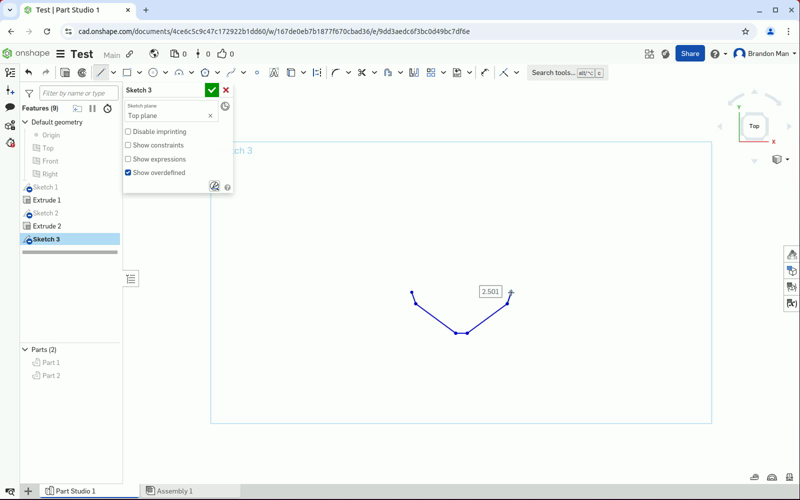
mouse_move(541, 292)
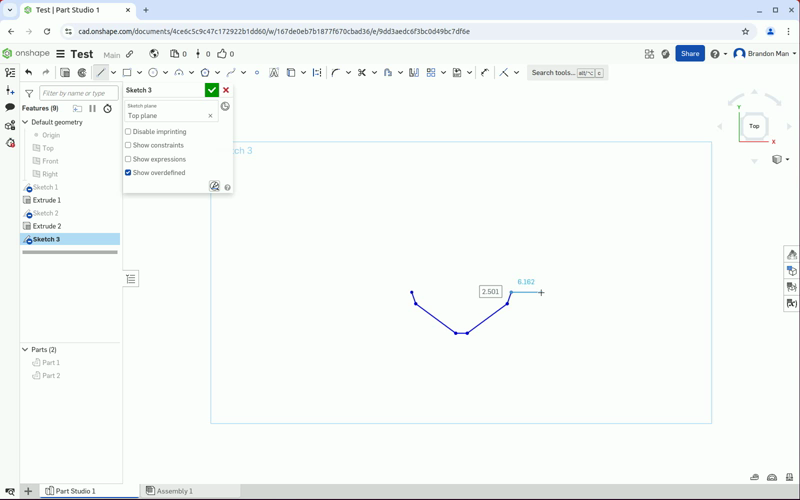
mouse_move(496, 245)
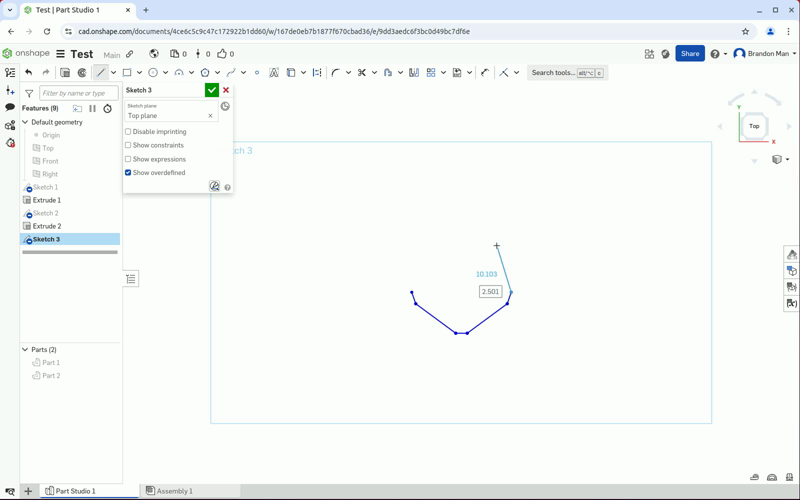
click(496, 245)
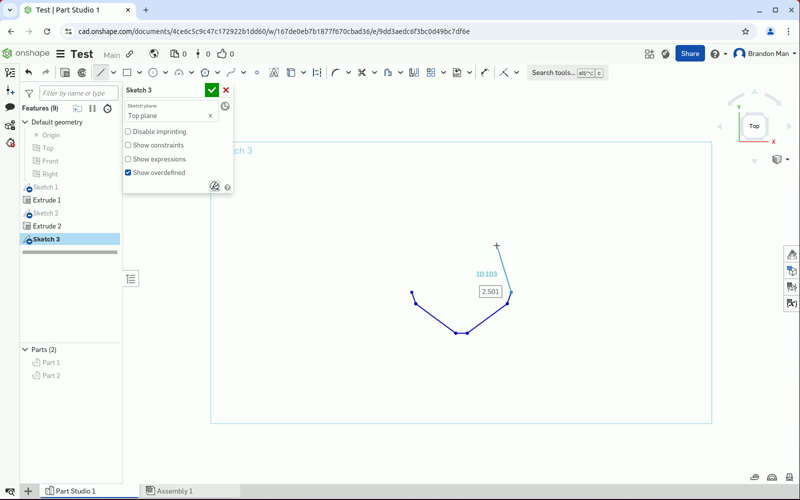
key_up(shift)
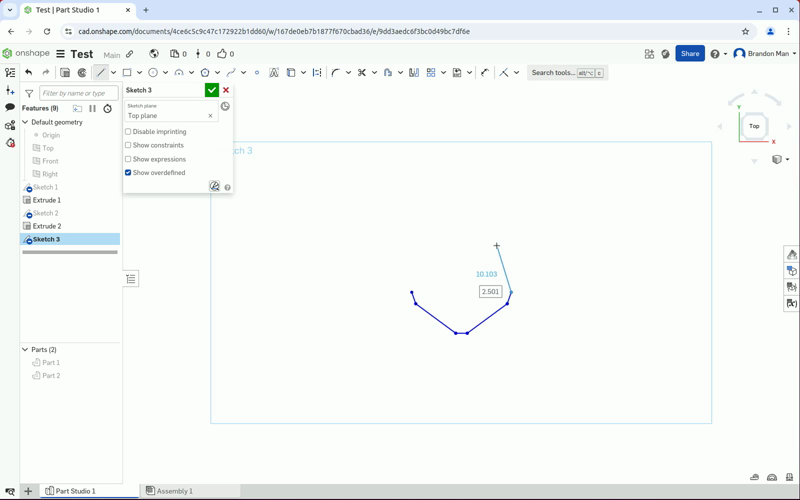
key_down(shift)
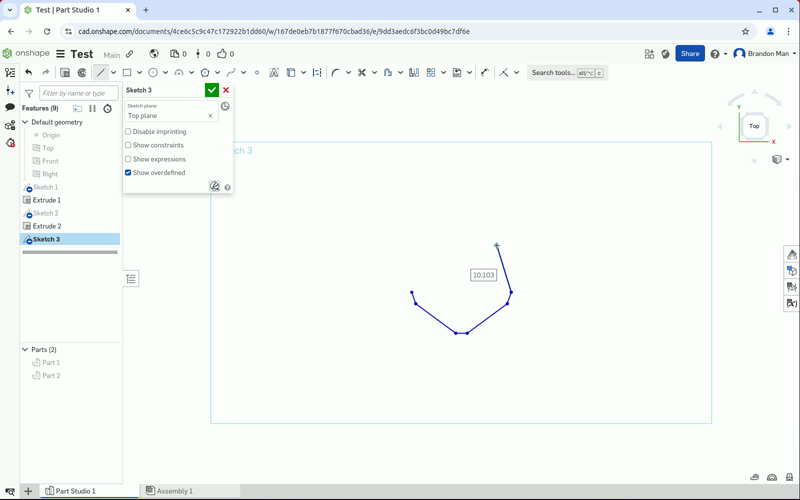
mouse_move(526, 245)
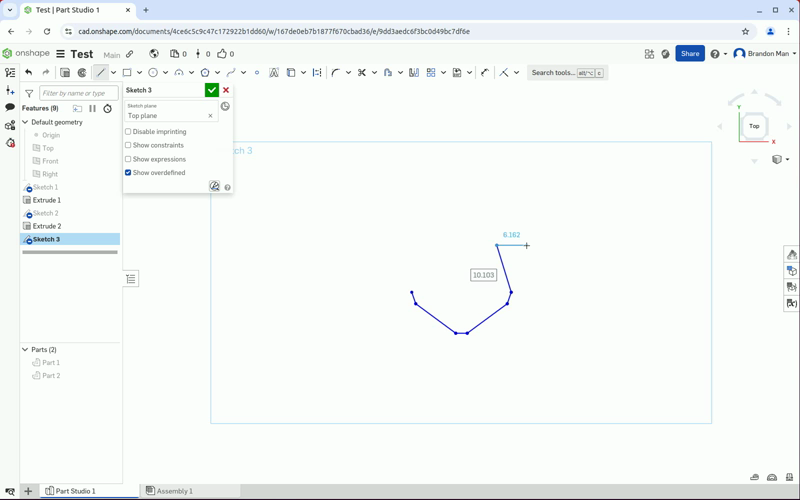
mouse_move(486, 237)
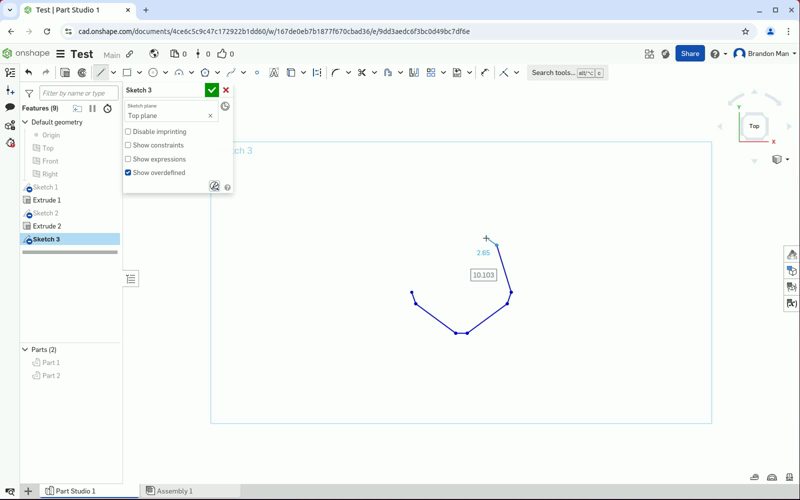
click(486, 237)
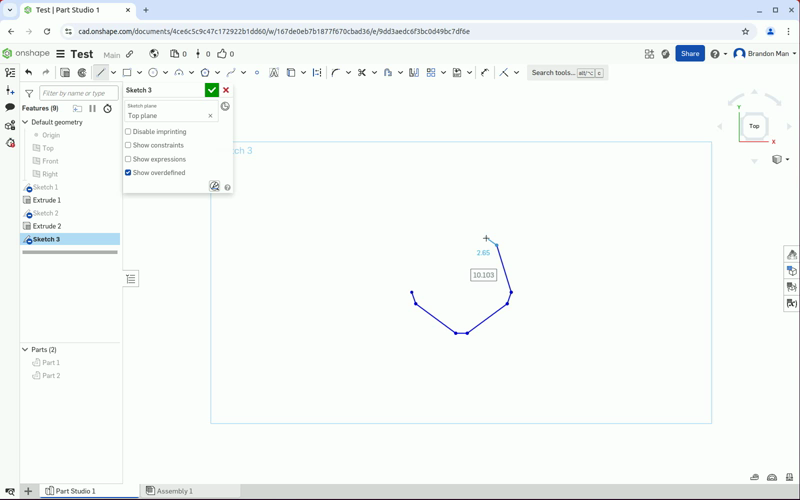
key_up(shift)
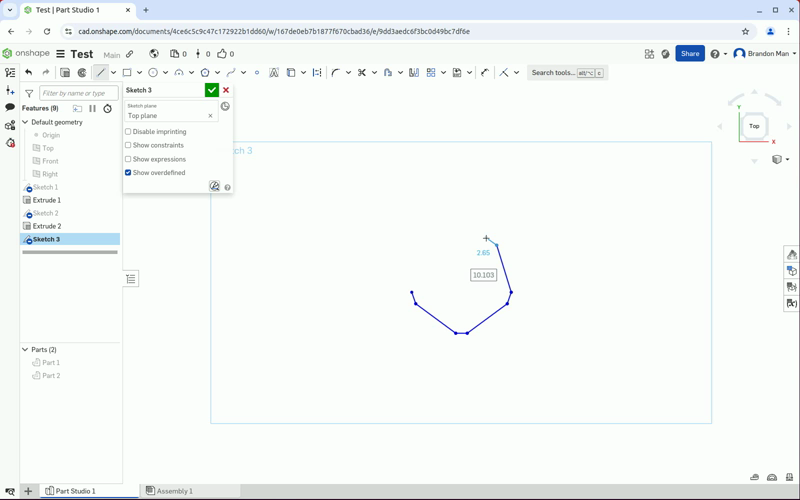
key_down(shift)
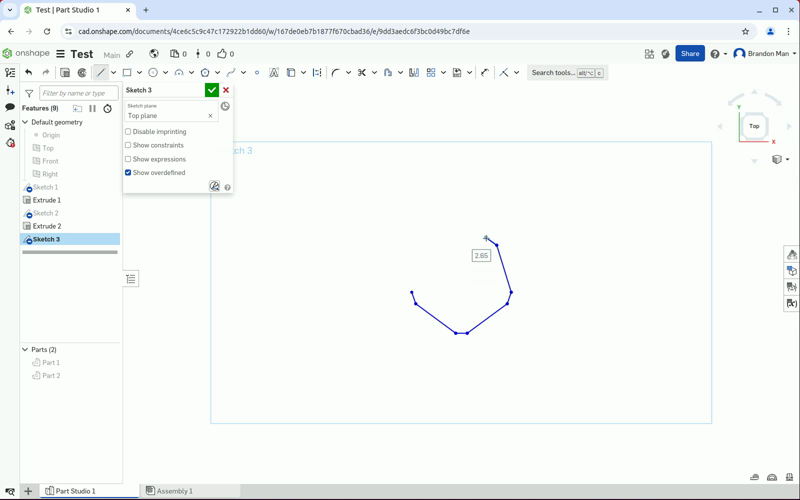
mouse_move(516, 237)
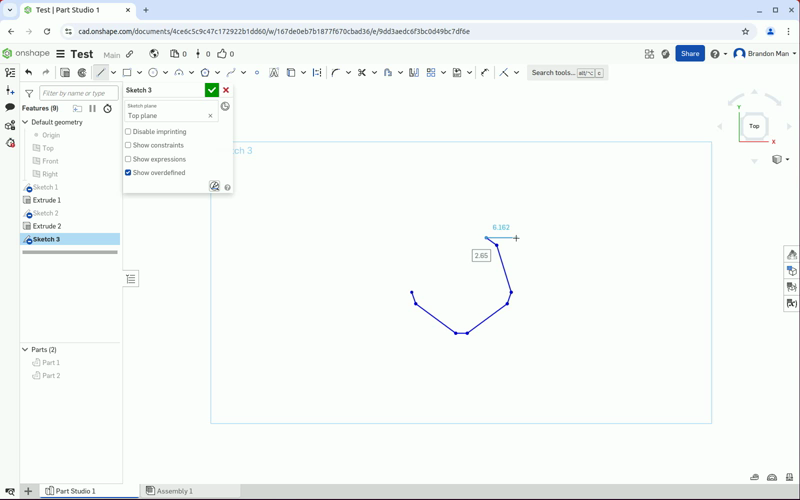
mouse_move(436, 237)
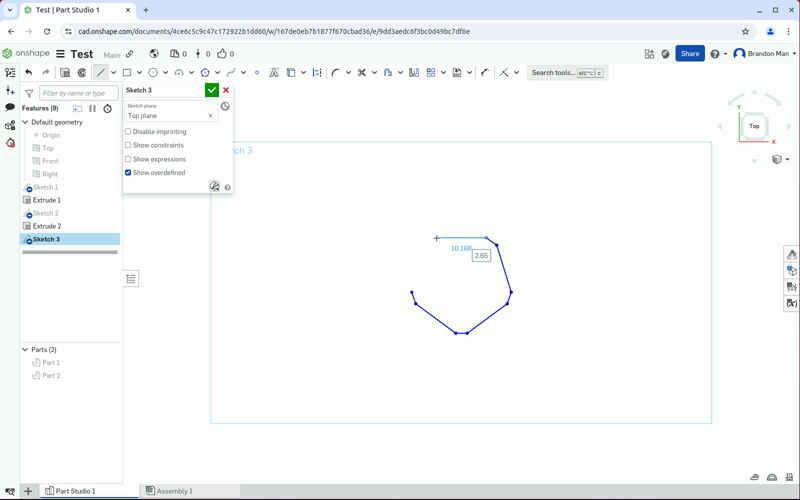
click(436, 237)
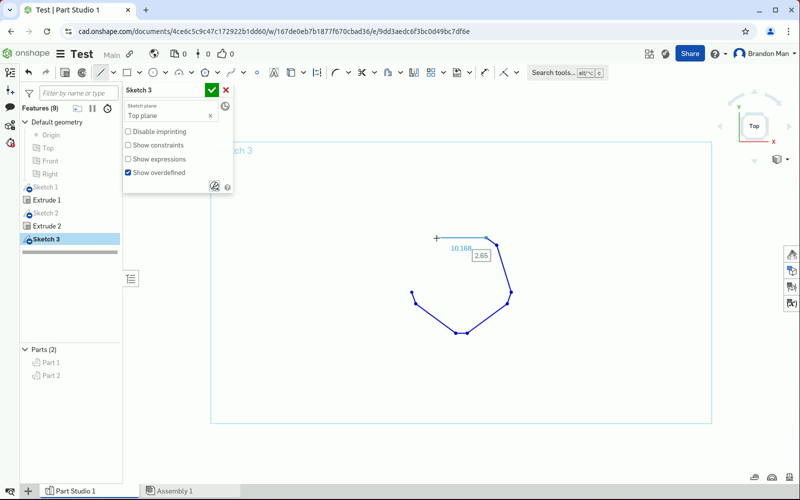
key_up(shift)
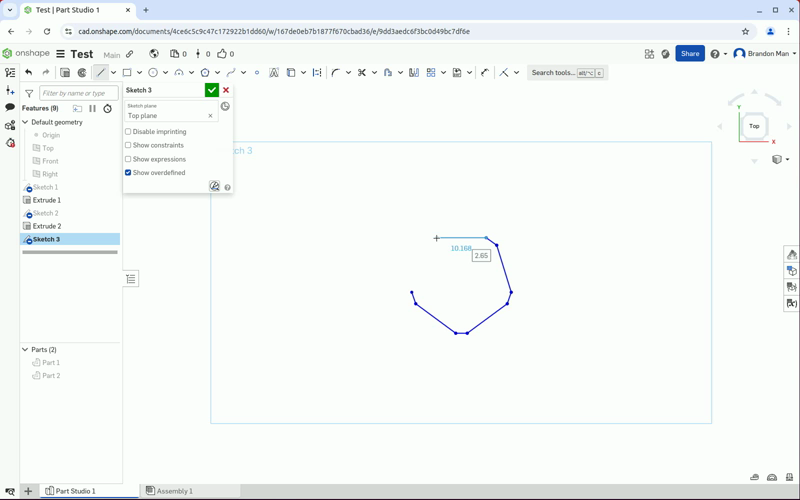
key_down(shift)
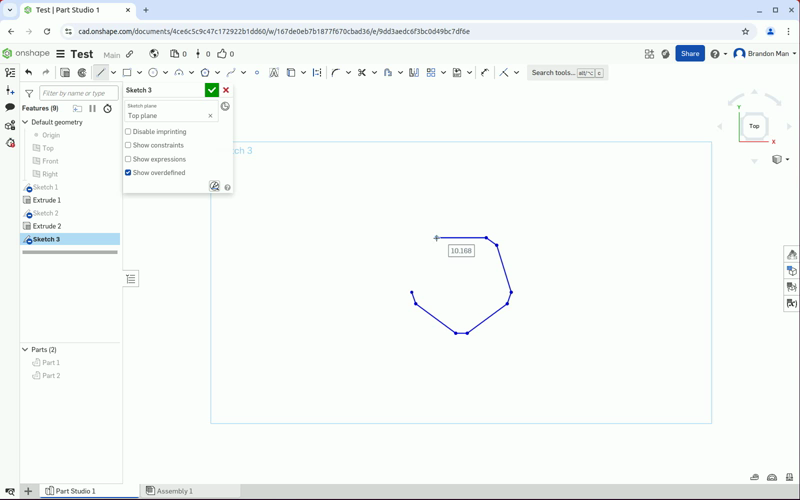
mouse_move(466, 237)
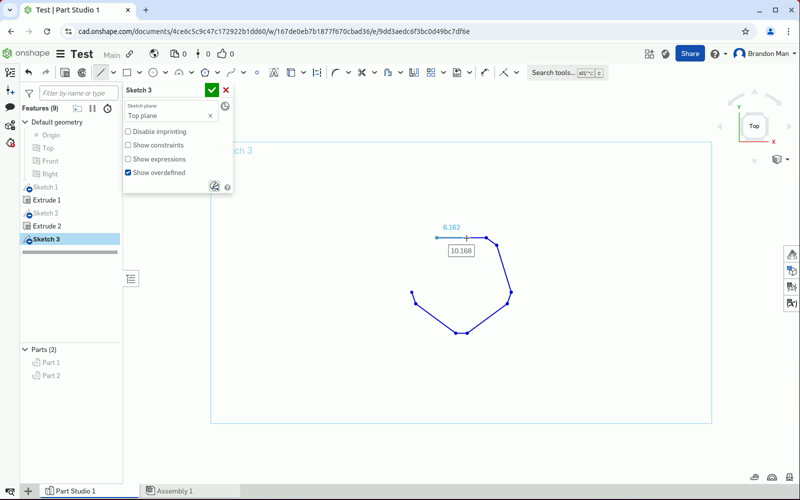
mouse_move(426, 245)
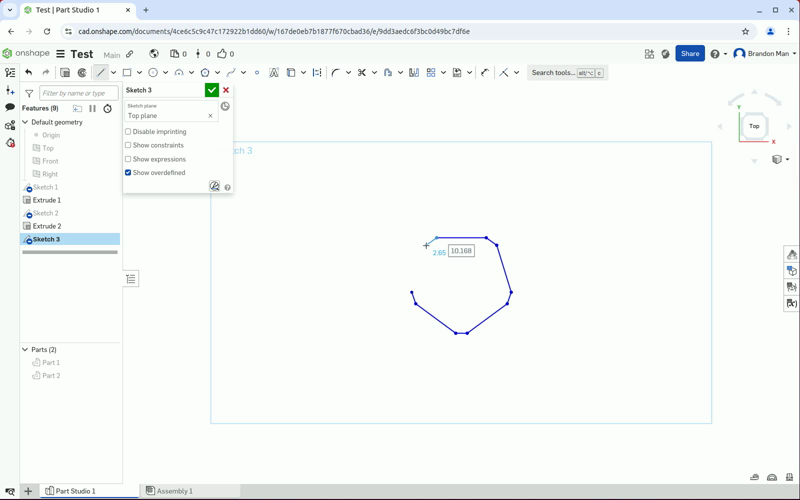
click(426, 245)
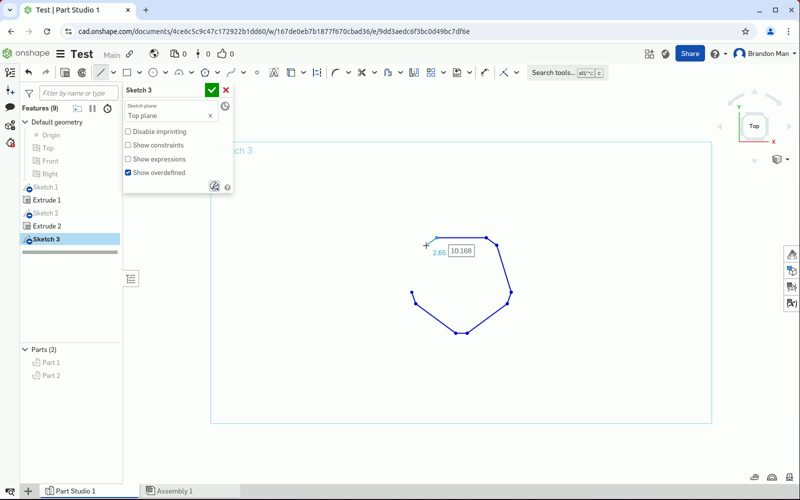
key_up(shift)
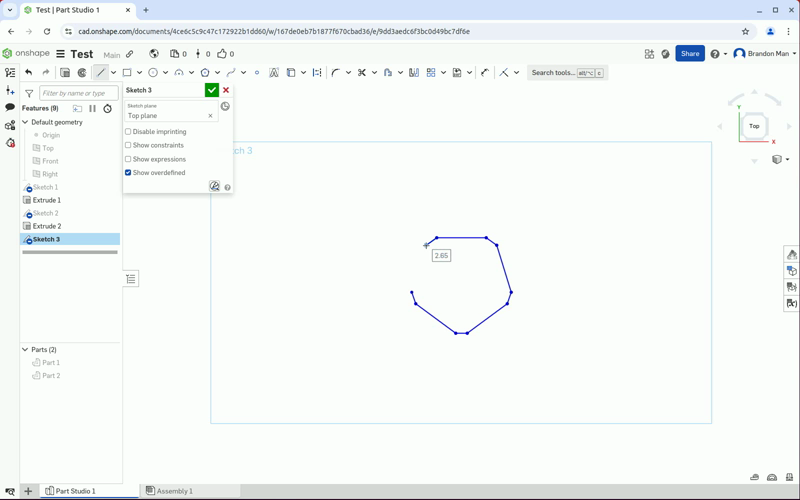
mouse_move(456, 245)
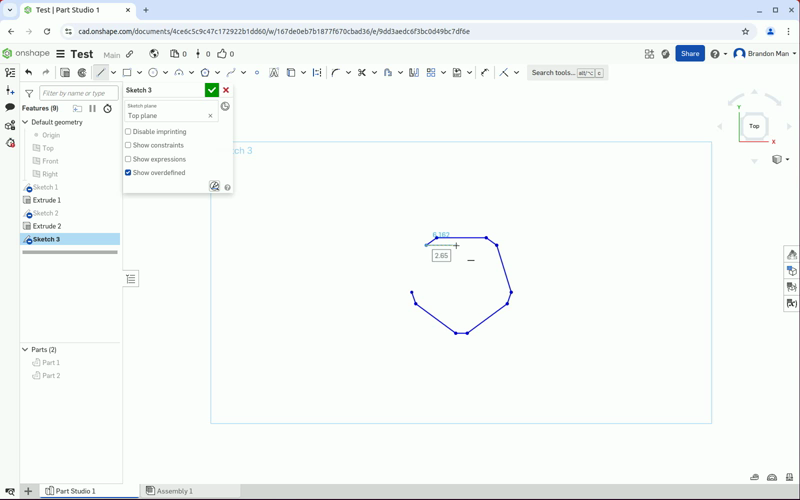
key_down(shift)
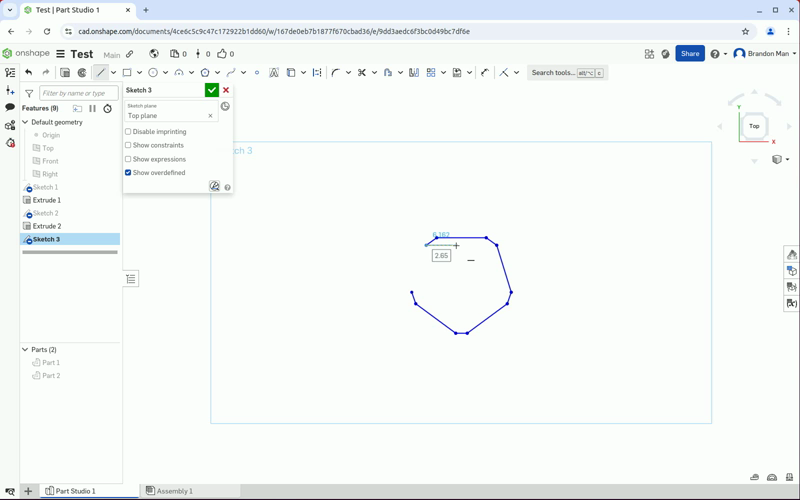
mouse_move(411, 292)
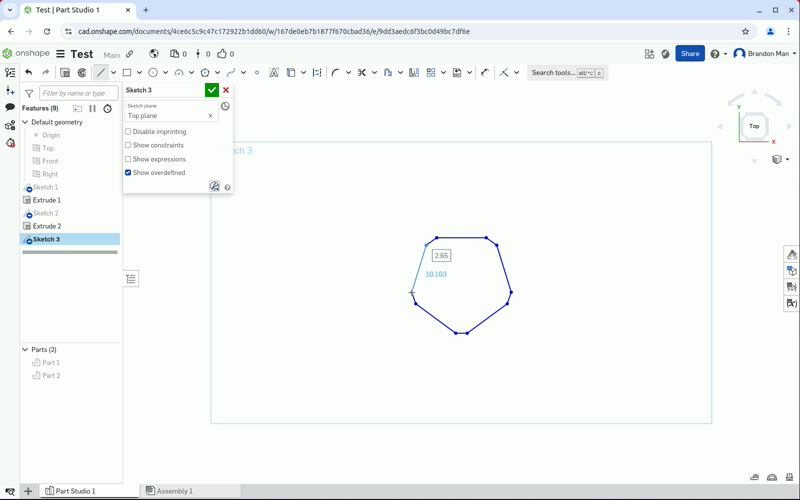
key_up(shift)
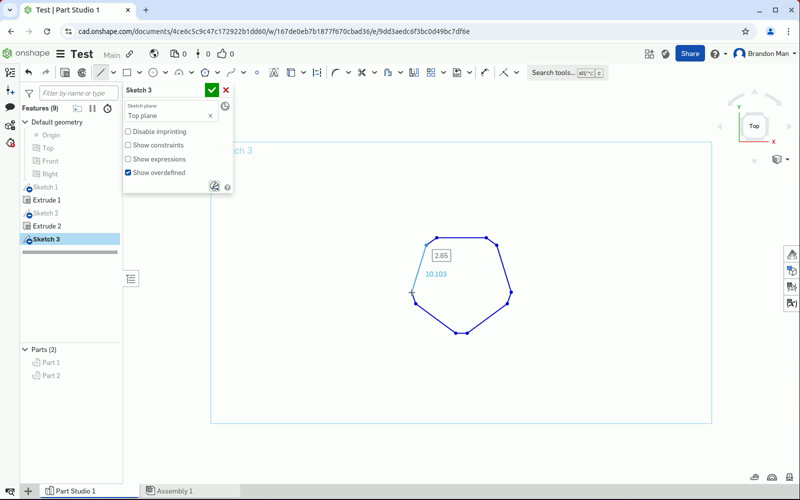
click(411, 292)
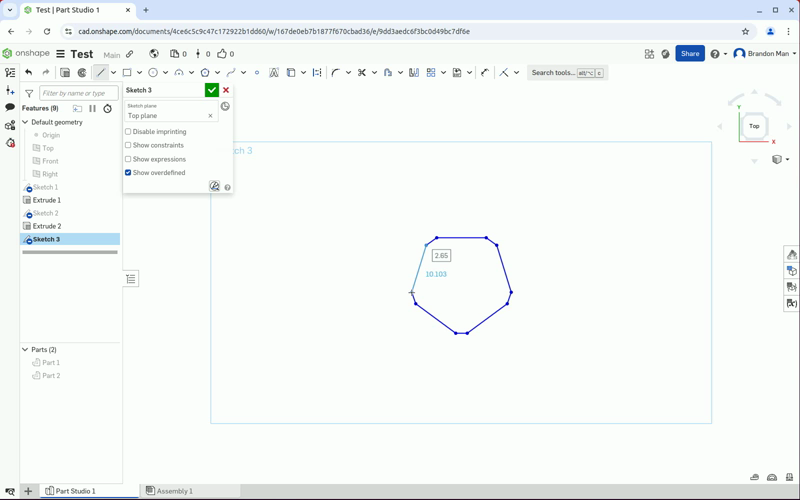
key(esc)
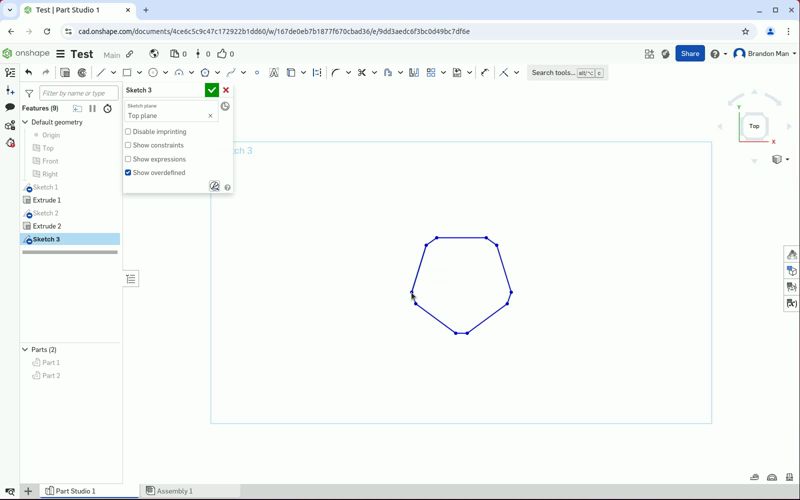
mouse_move(422, 283)
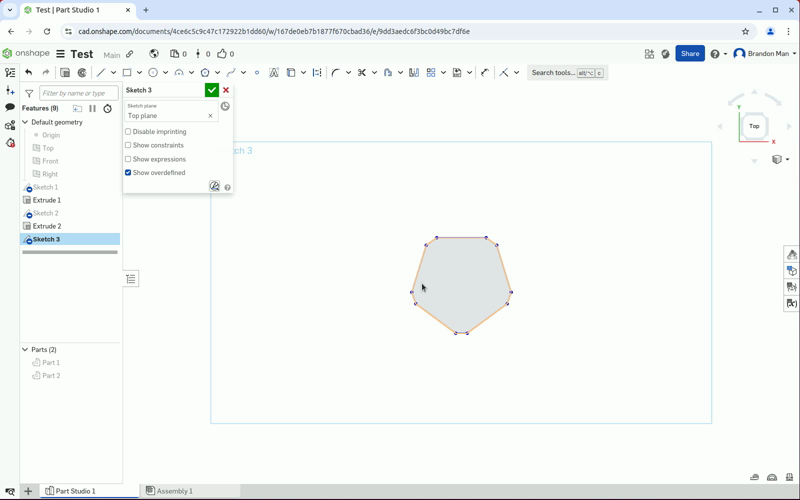
click(422, 283)
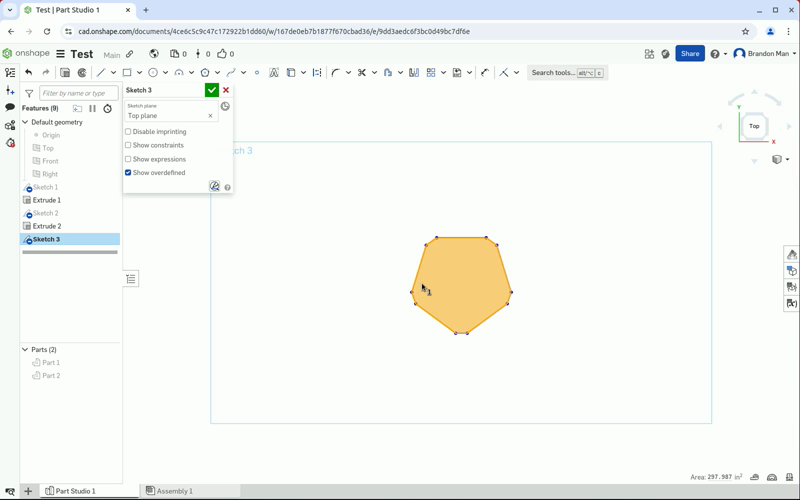
mouse_move(73, 352)
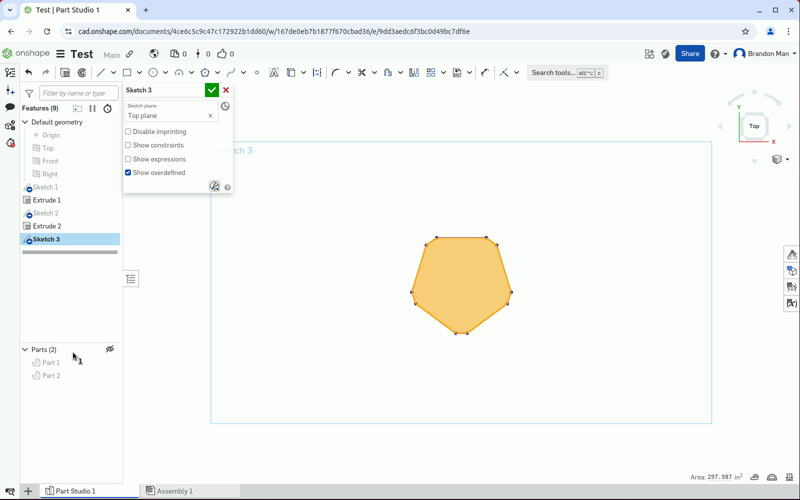
key(shift+y)
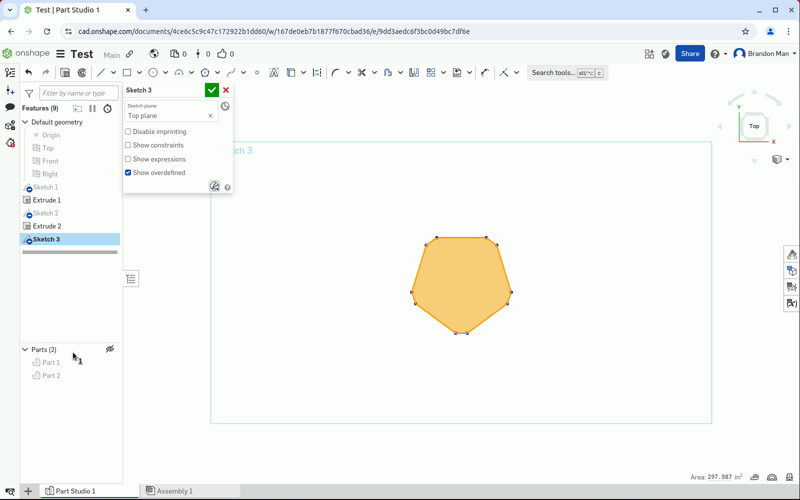
key(shift+e)
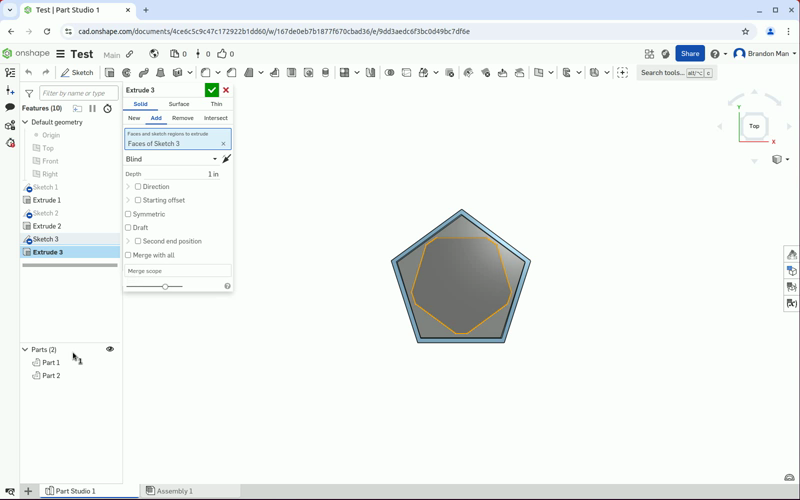
mouse_move(143, 106)
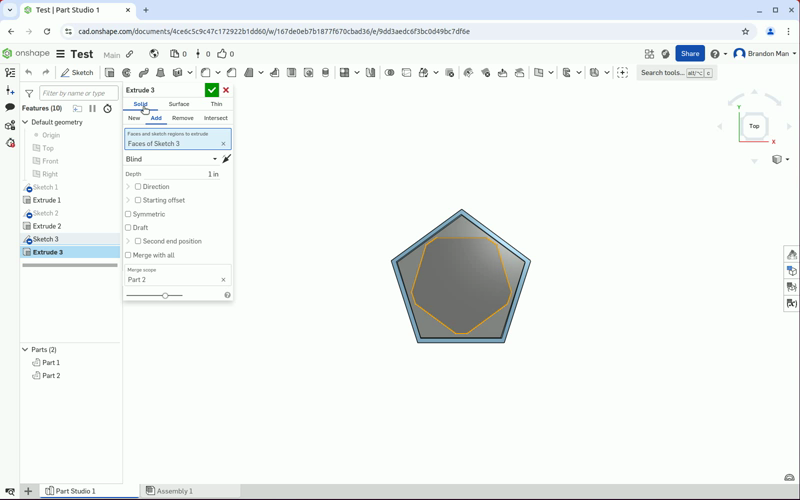
click(143, 106)
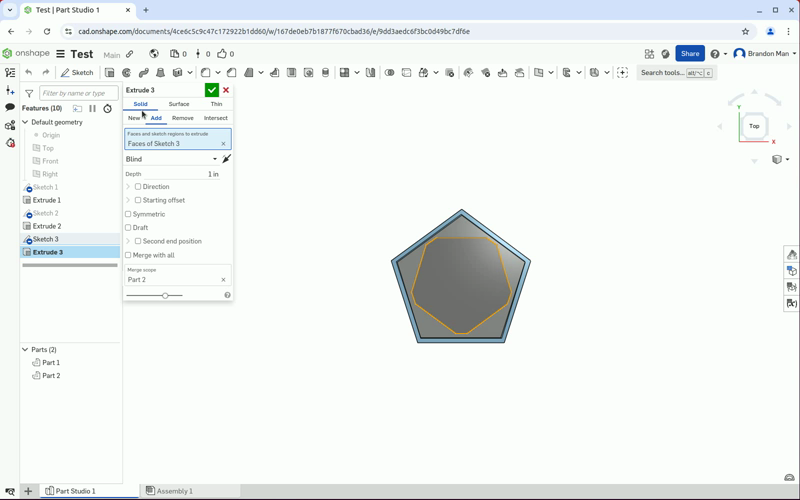
mouse_move(137, 120)
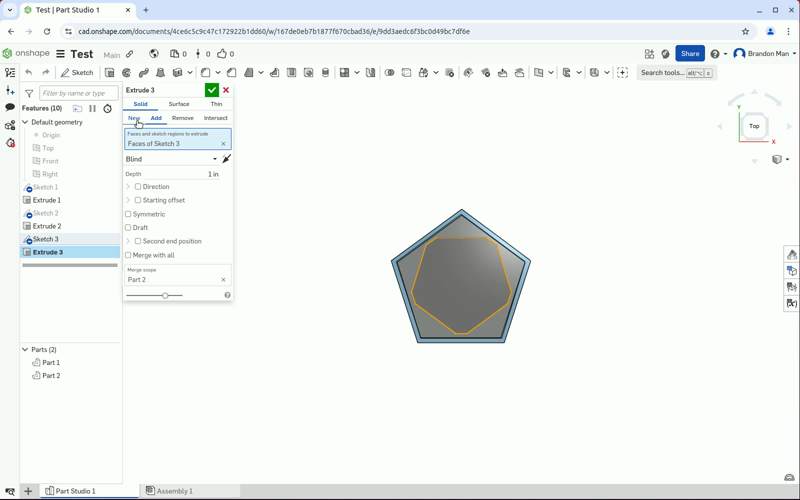
click(137, 120)
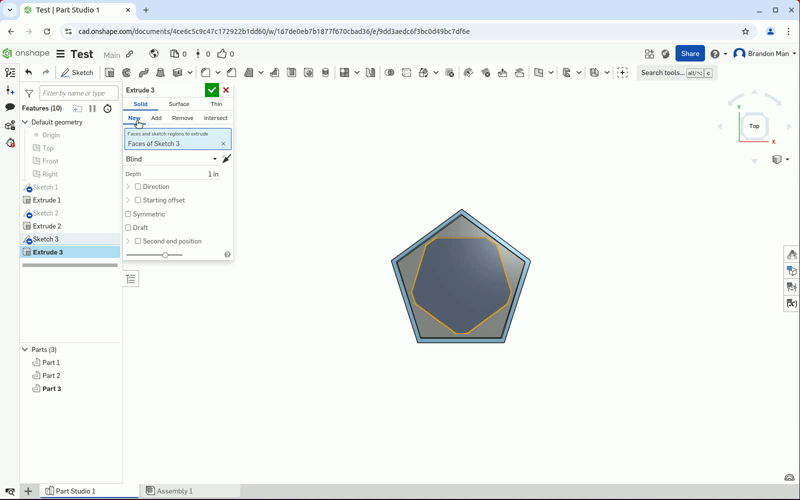
key(tab, 4)
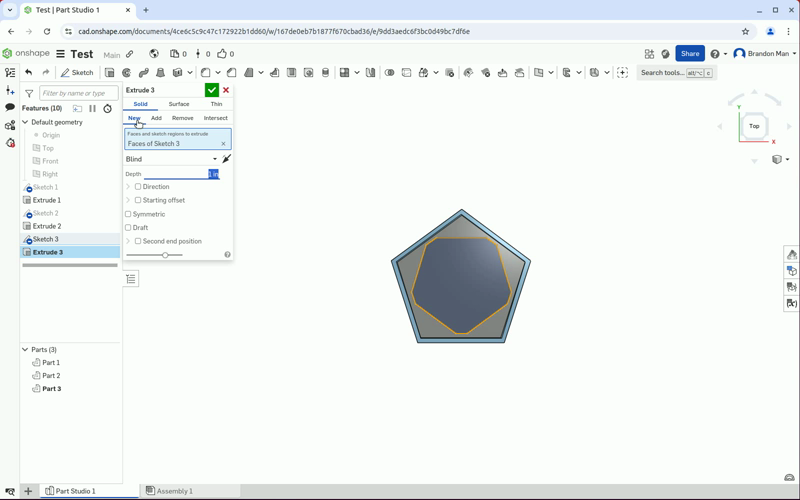
text(23.108)
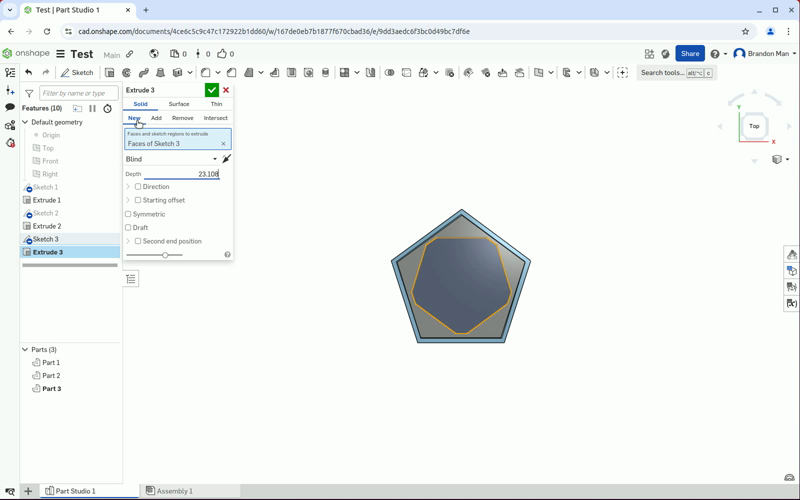
key(enter)
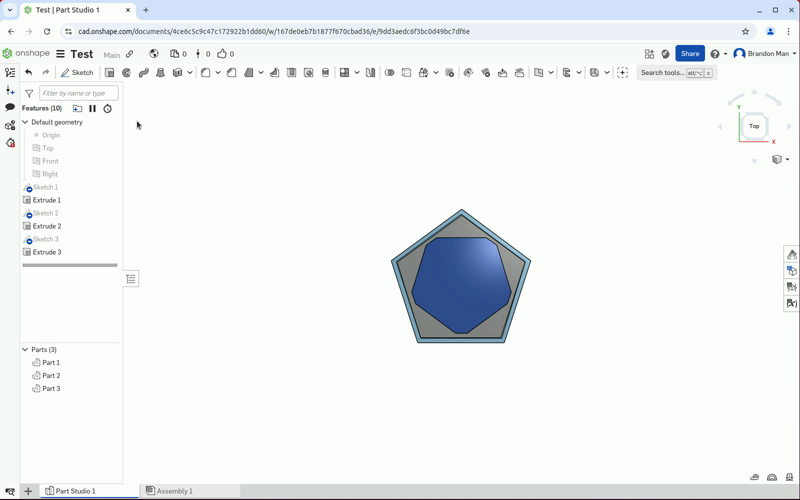
key(shift+h)
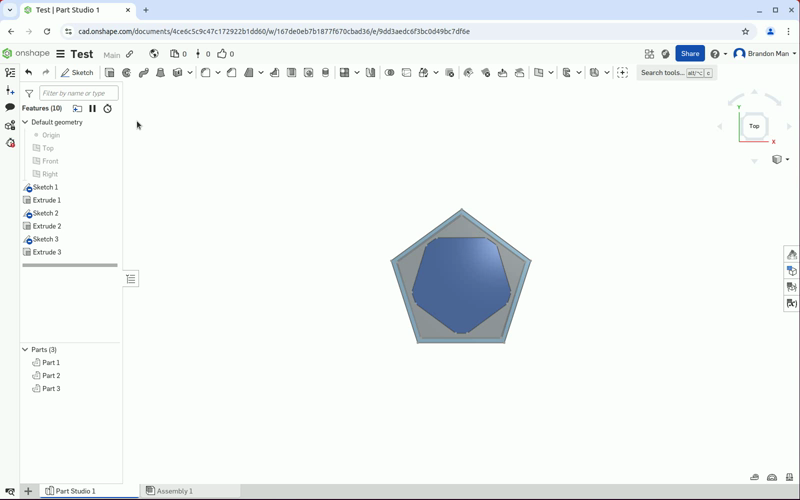
key(shift+h)
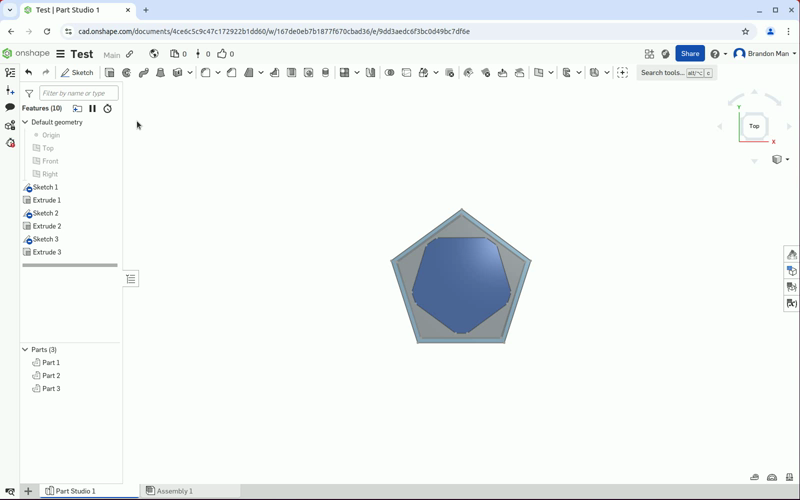
key(shift+7)
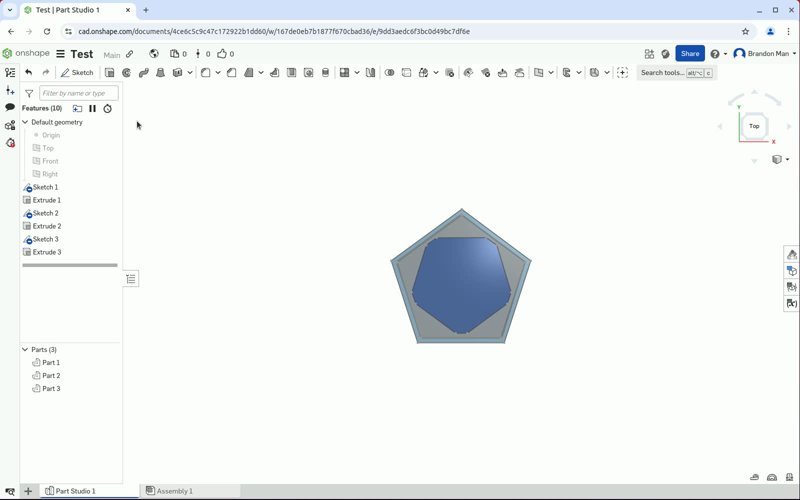
key(up, 3)
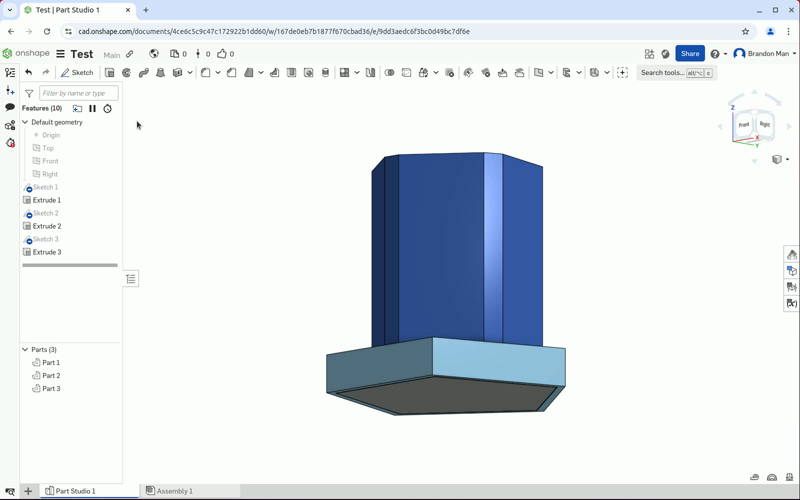
key(left, 3)
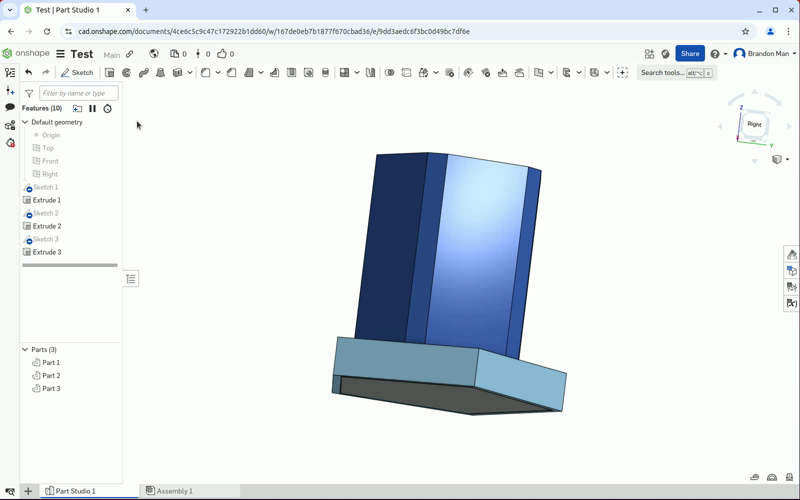
key(right, 3)
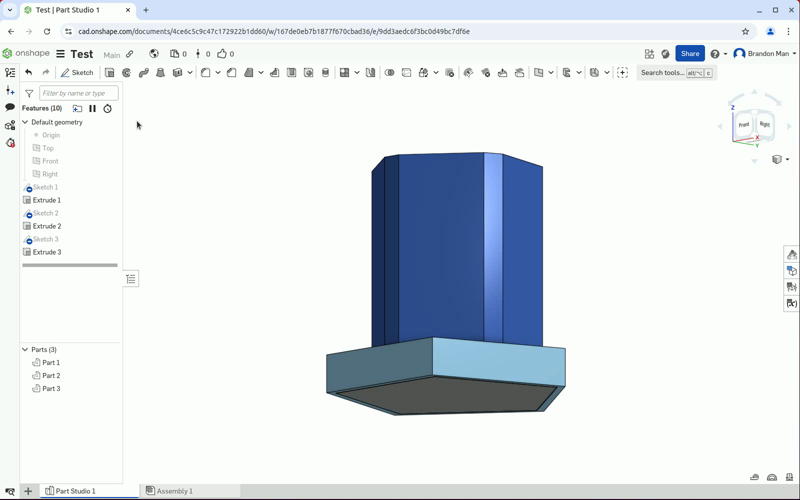
key(down, 3)
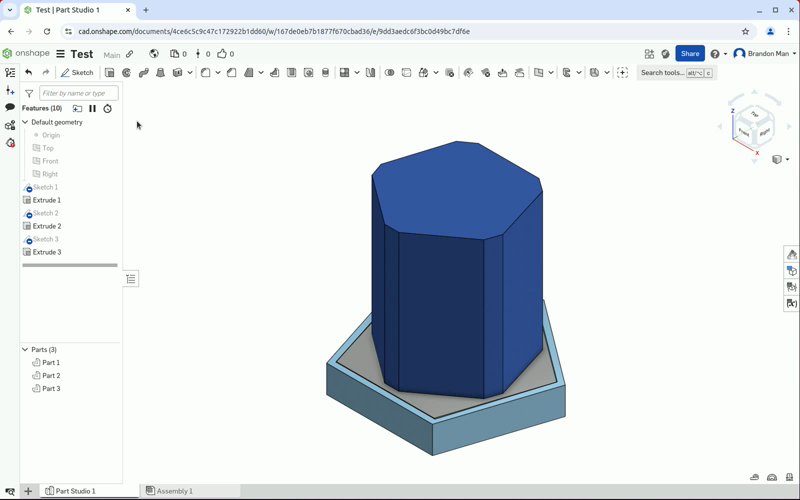
mouse_move(73, 189)
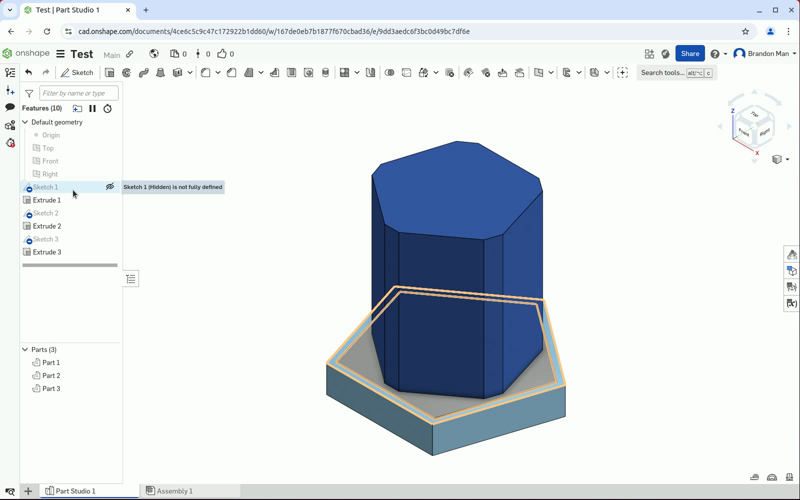
click(73, 189)